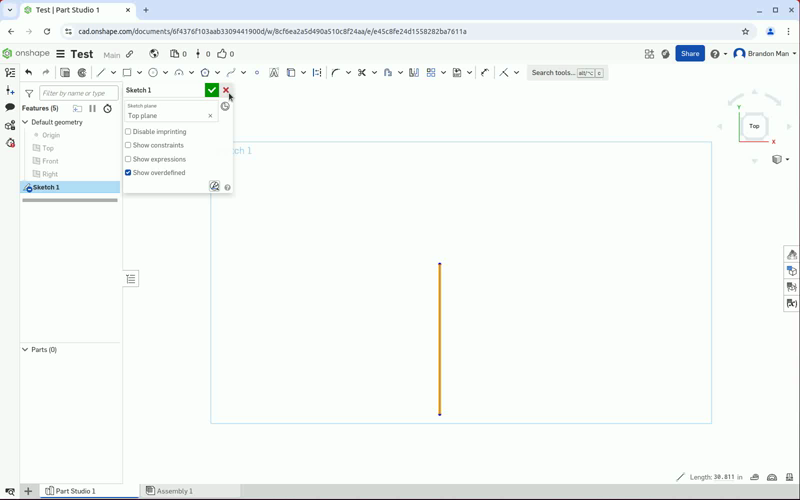
key(shift+h)
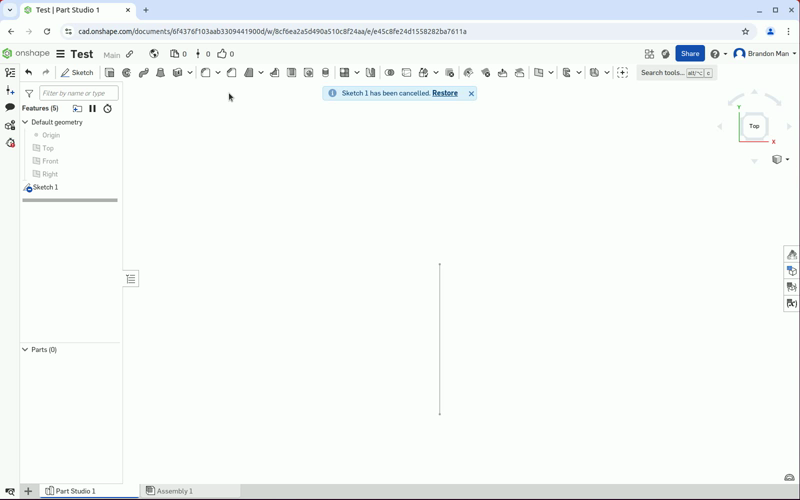
mouse_move(73, 352)
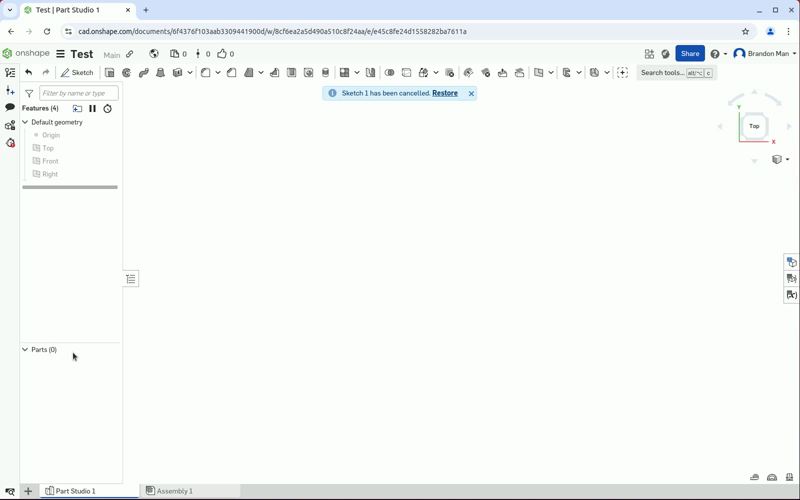
key(y)
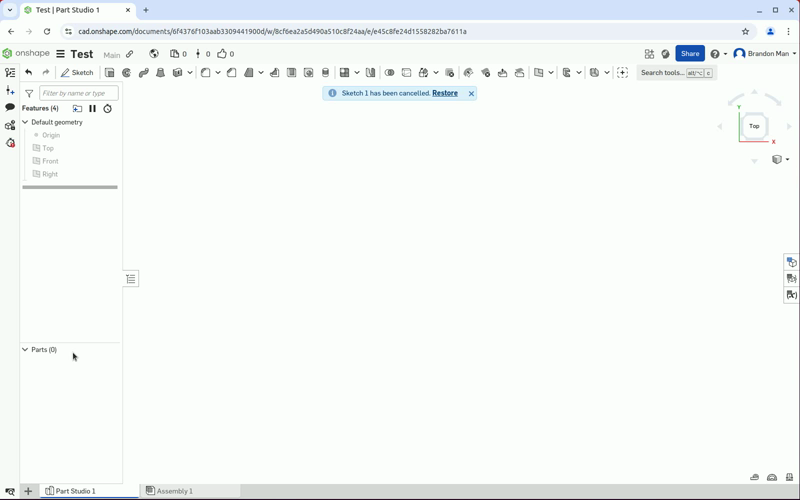
key(shift+p)
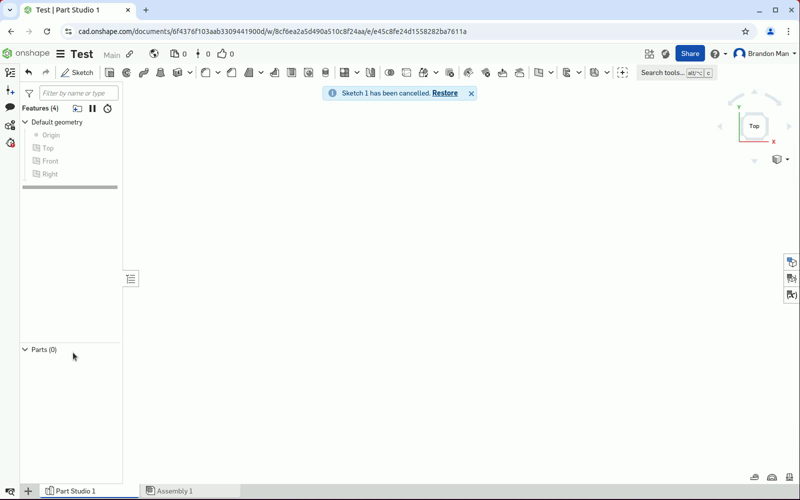
key(space)
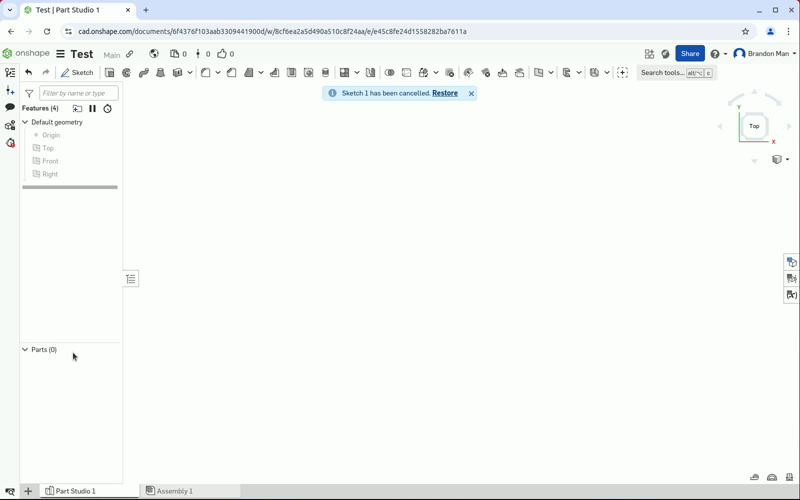
key_down(shift)
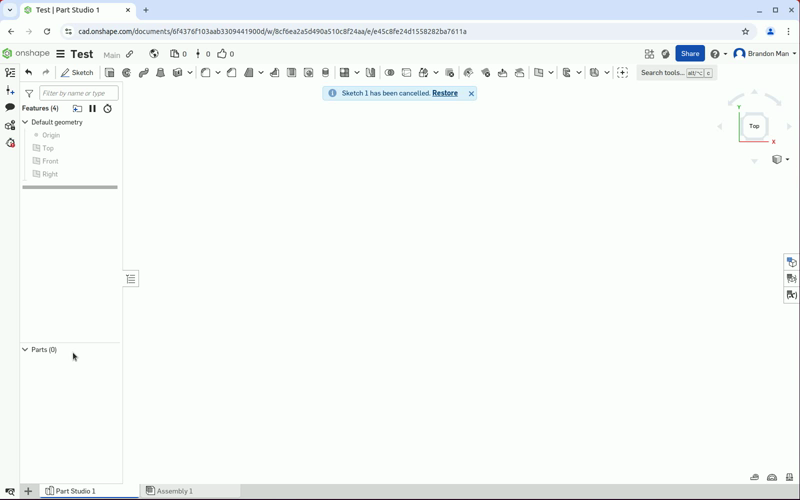
key(up)
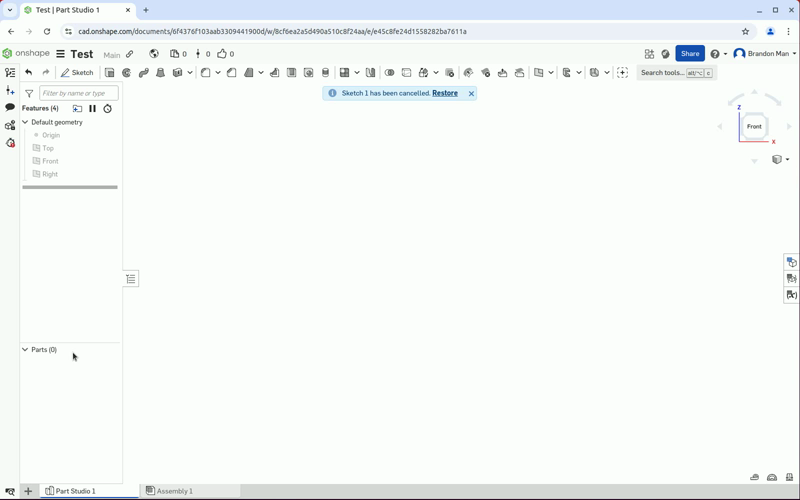
key_up(shift)
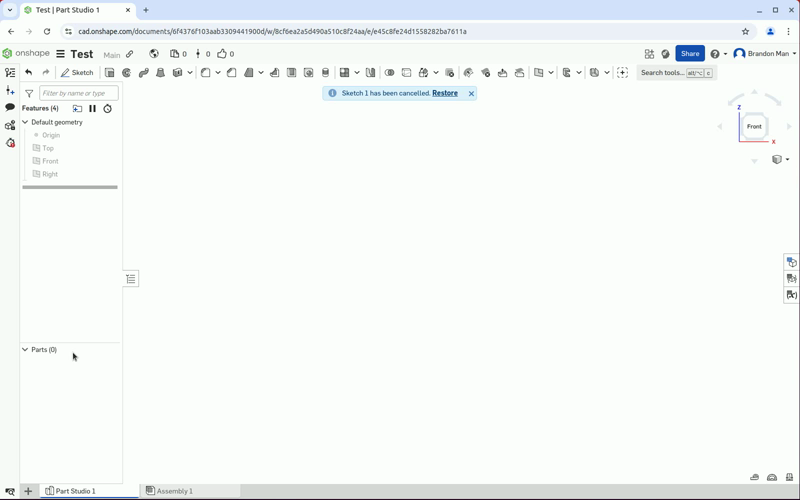
mouse_move(73, 352)
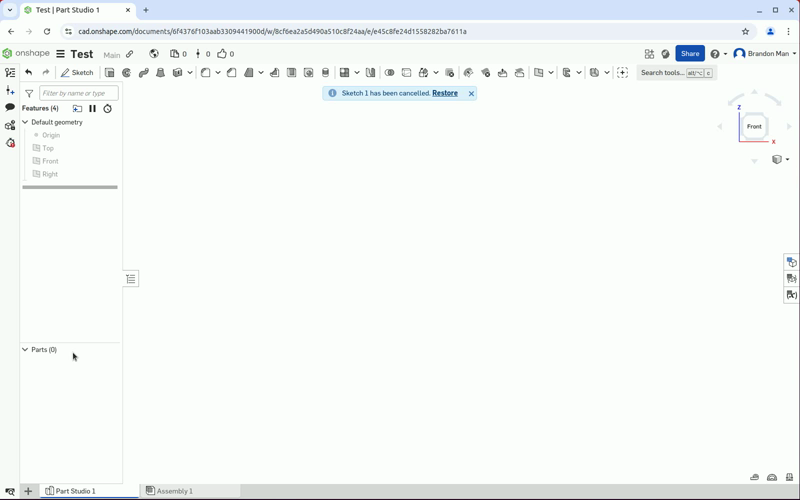
key(shift+y)
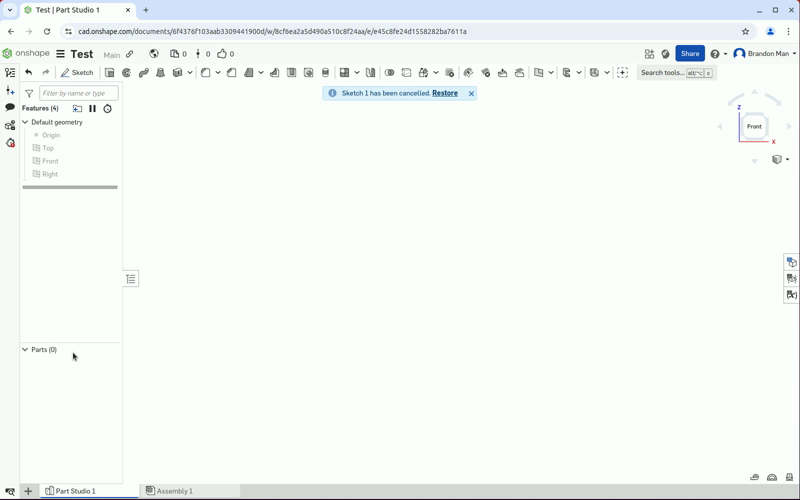
key(shift+s)
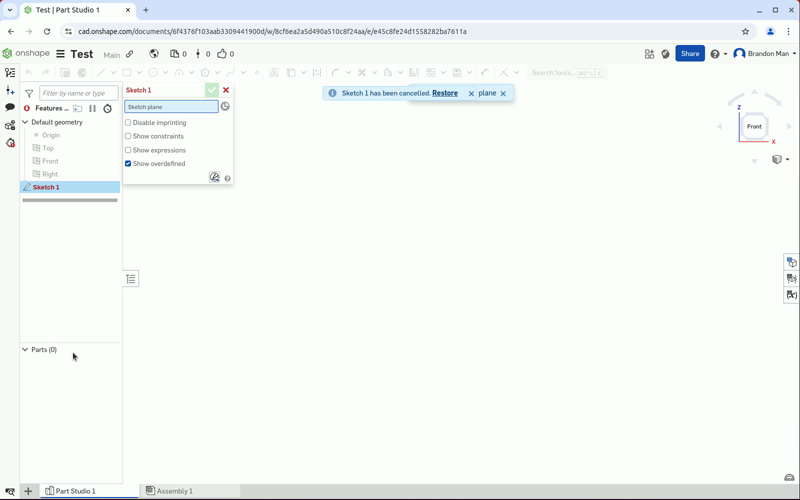
mouse_move(73, 163)
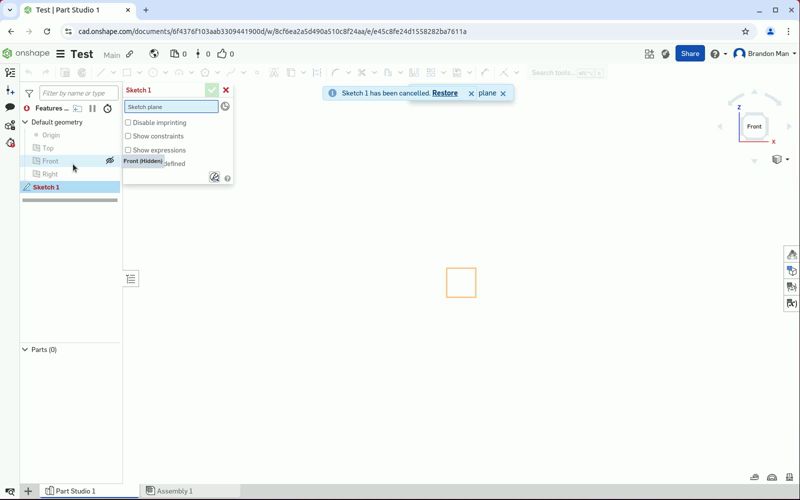
click(73, 163)
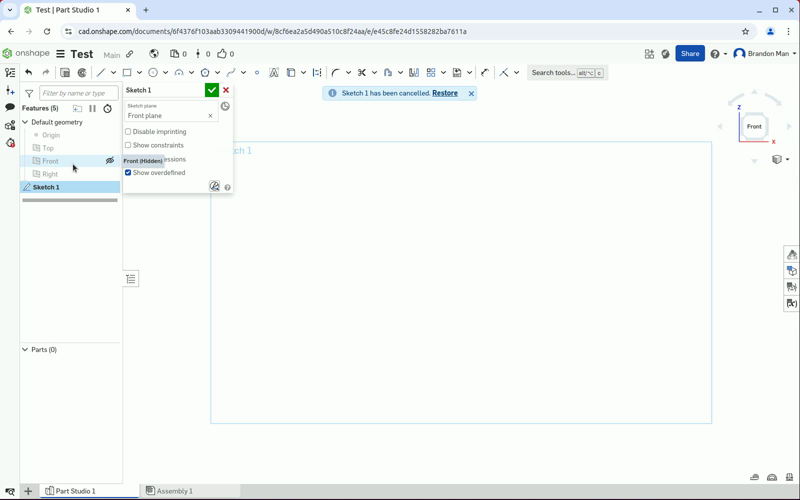
mouse_move(73, 352)
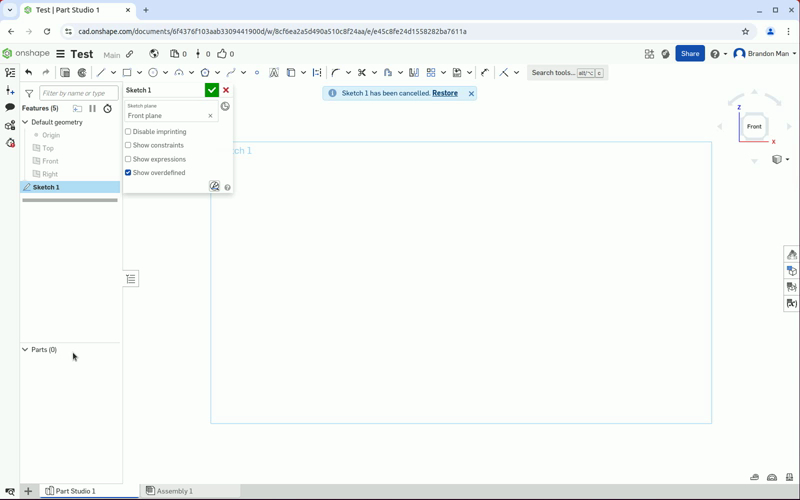
key(y)
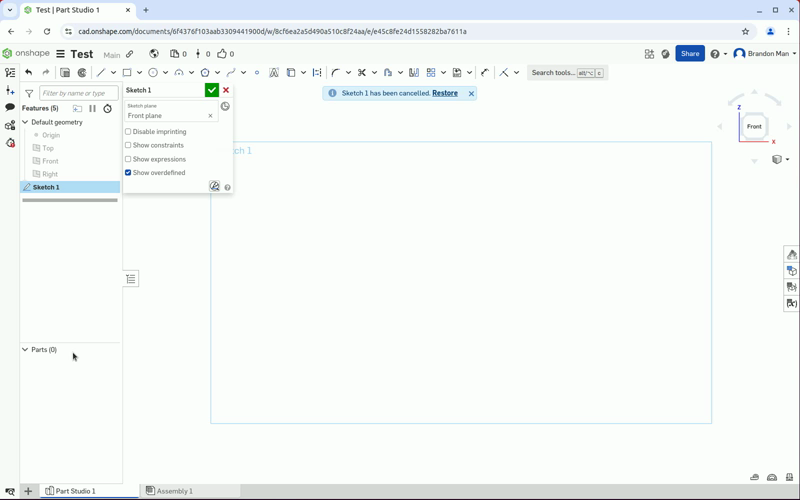
key(c)
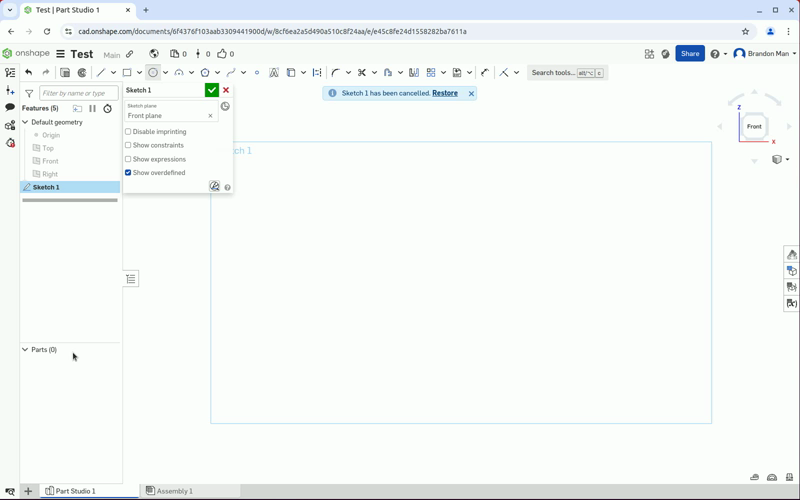
key_down(shift)
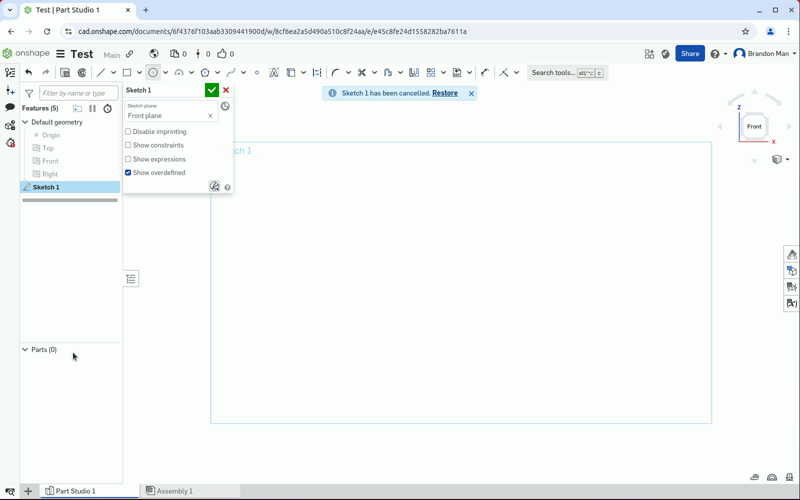
mouse_move(368, 282)
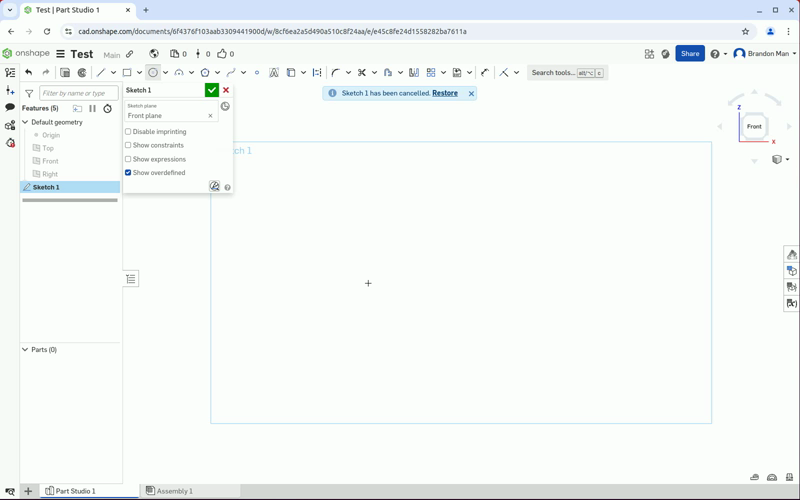
click(368, 282)
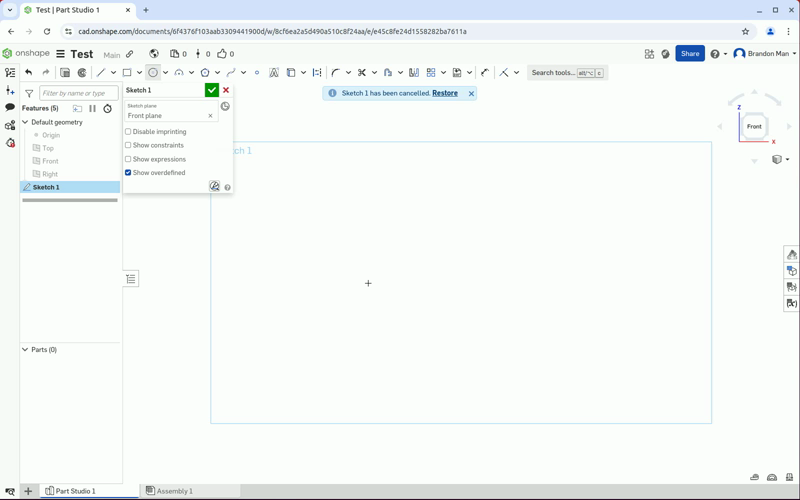
key_up(shift)
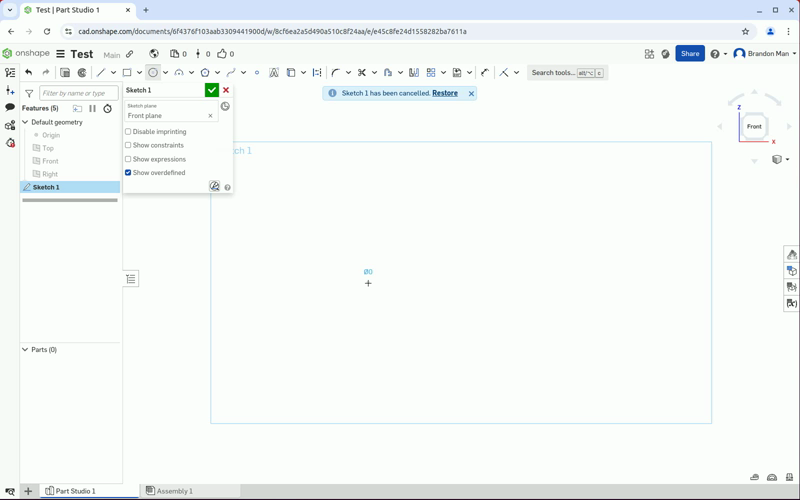
mouse_move(374, 282)
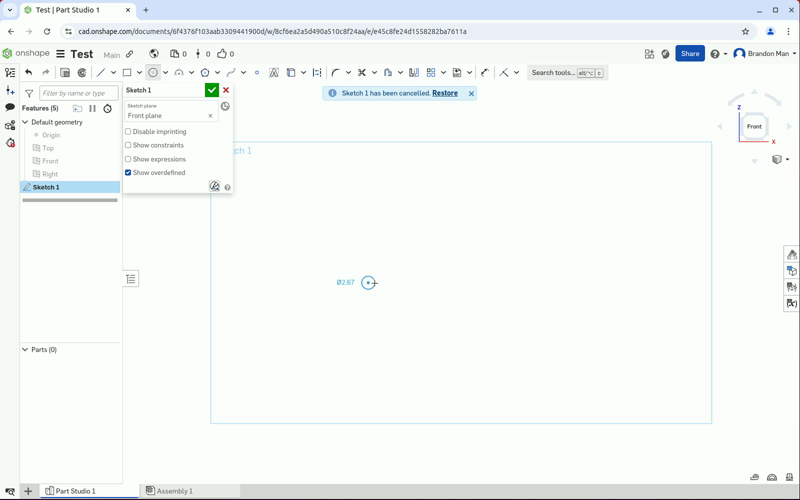
click(374, 282)
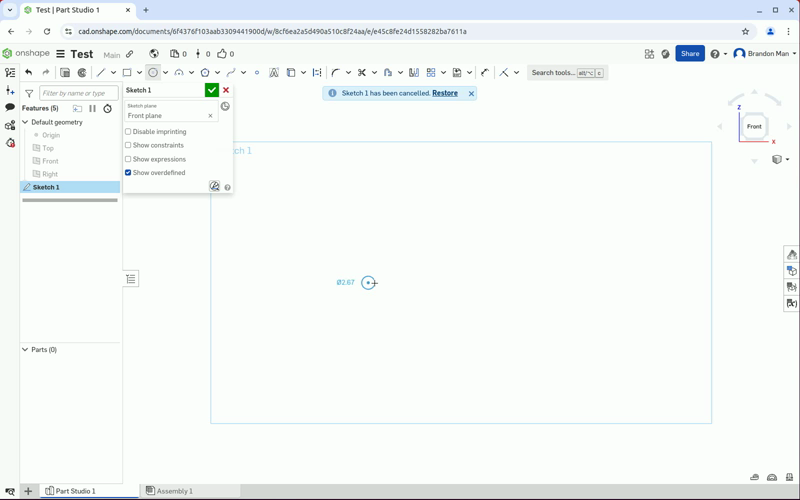
key(esc)
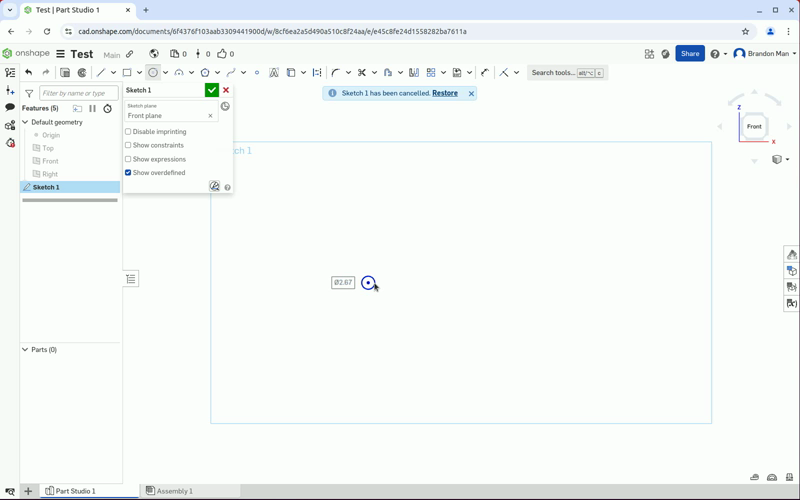
mouse_move(371, 277)
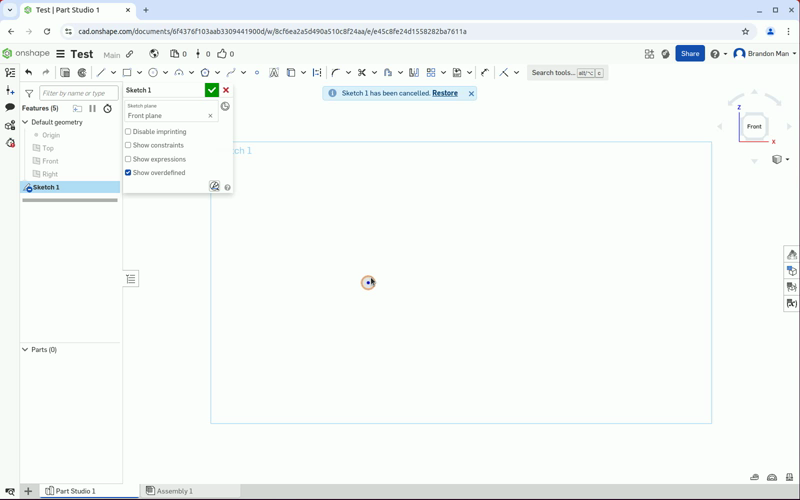
scroll(6)
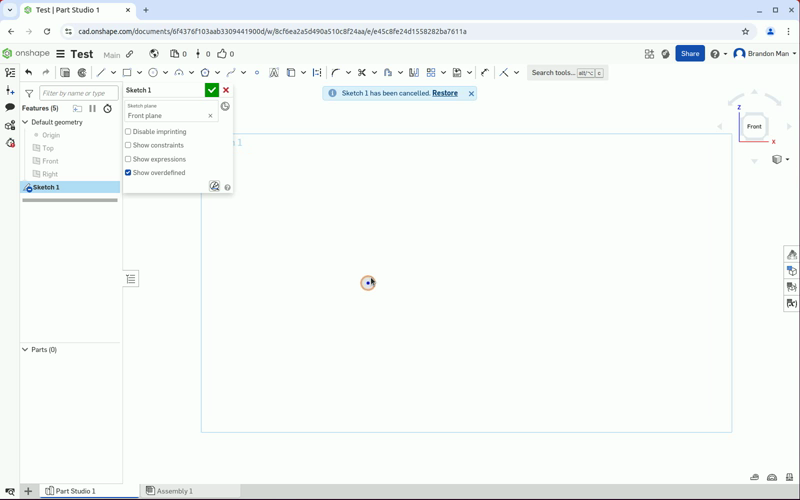
scroll(6)
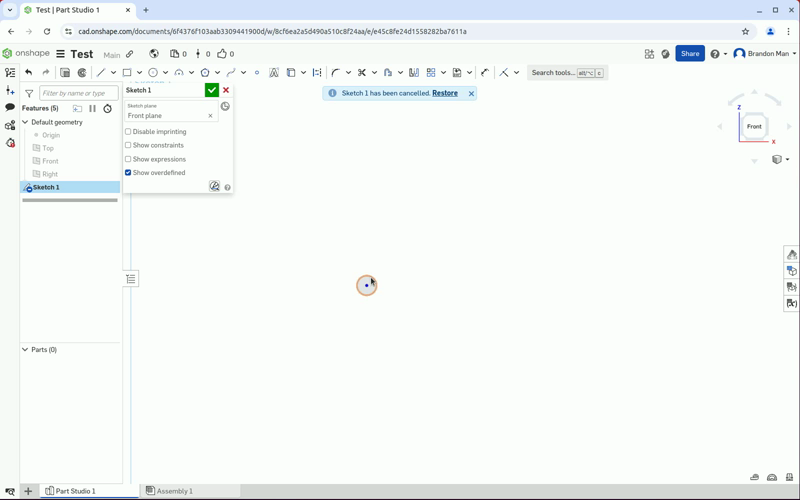
scroll(6)
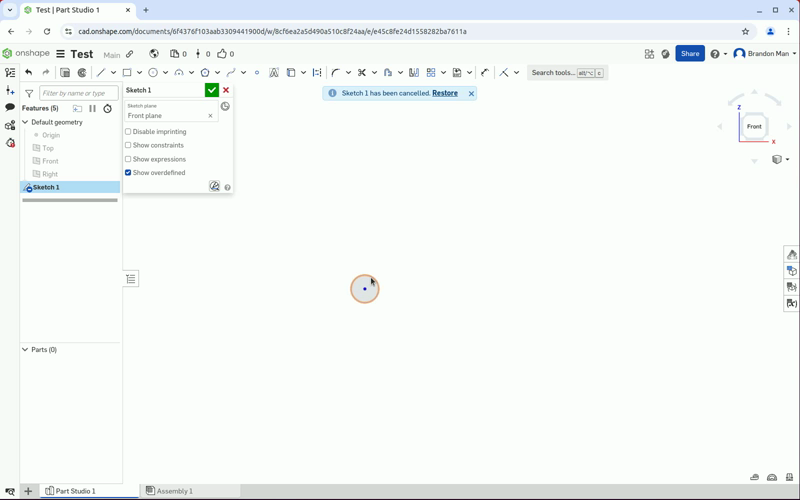
scroll(6)
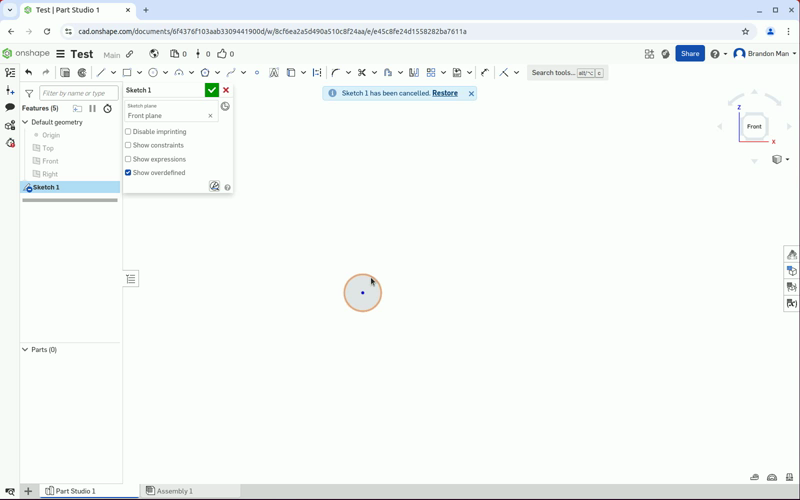
scroll(6)
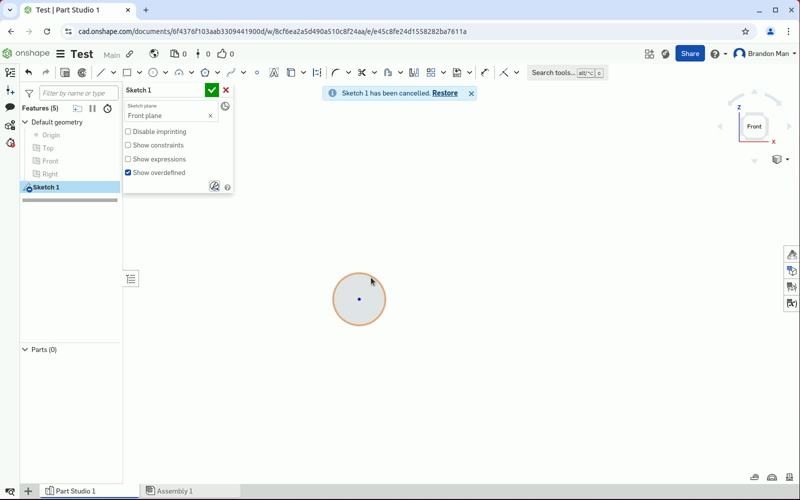
scroll(6)
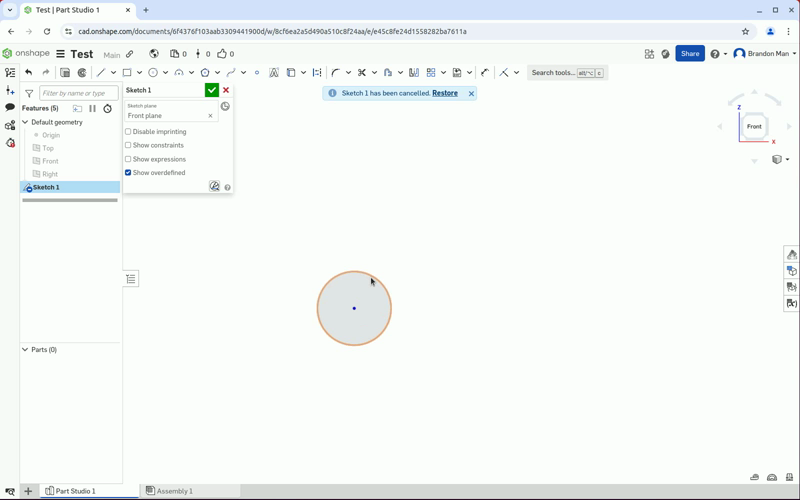
scroll(6)
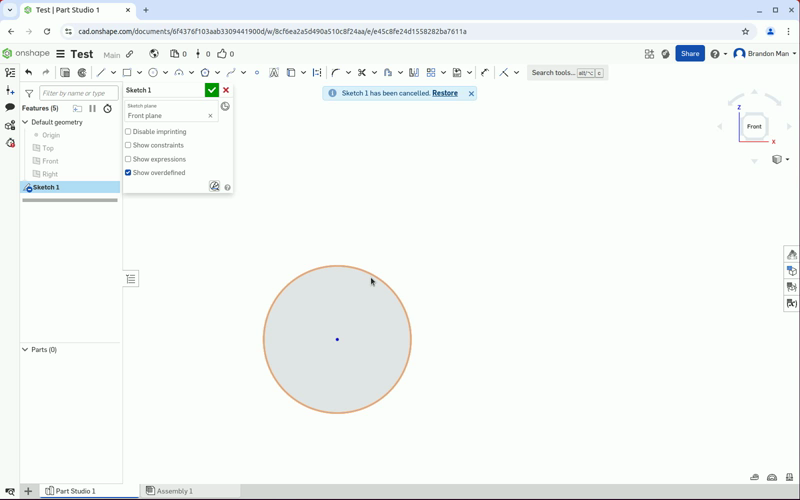
click(371, 277)
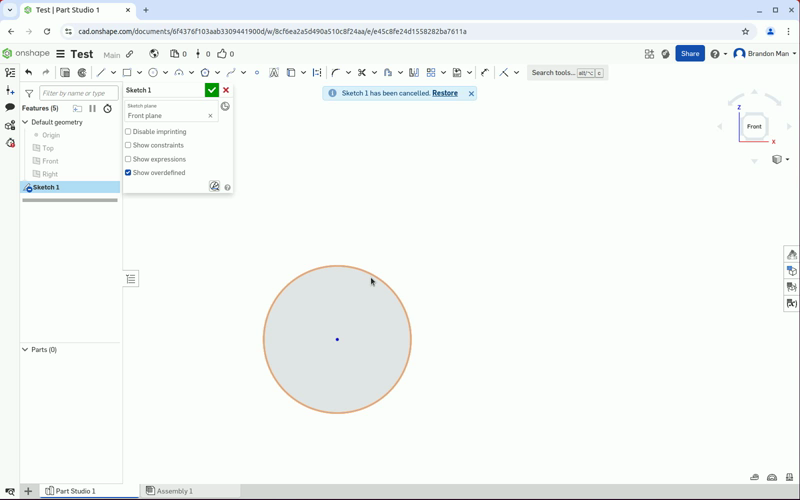
scroll(-6)
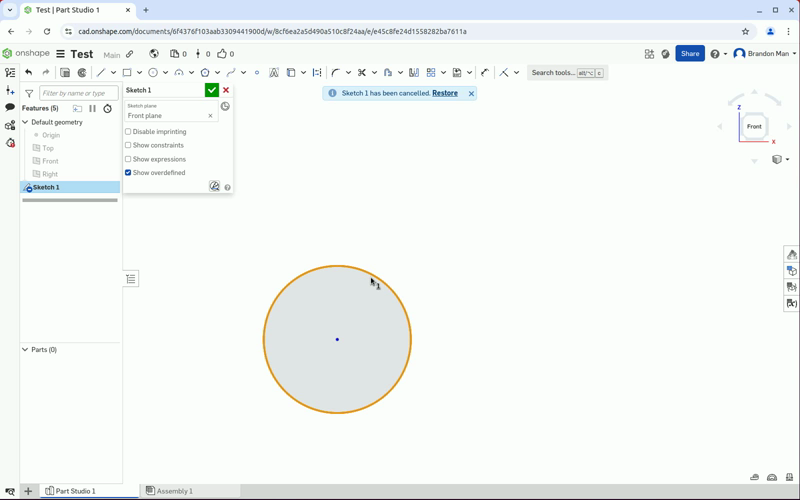
scroll(-6)
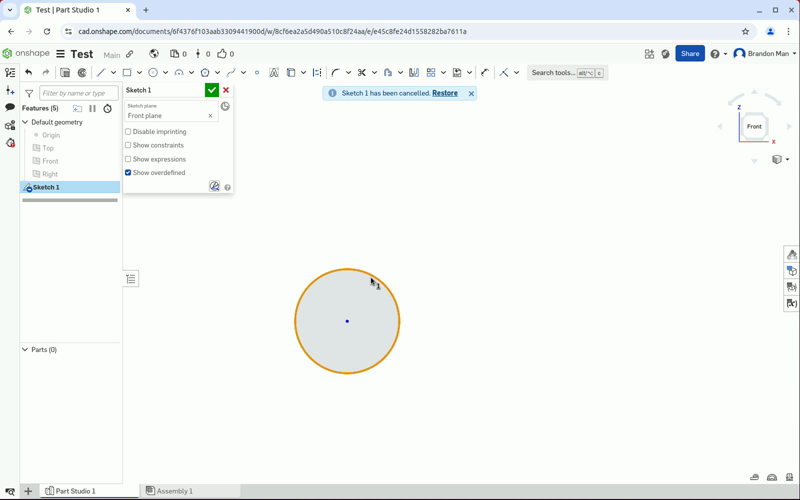
scroll(-6)
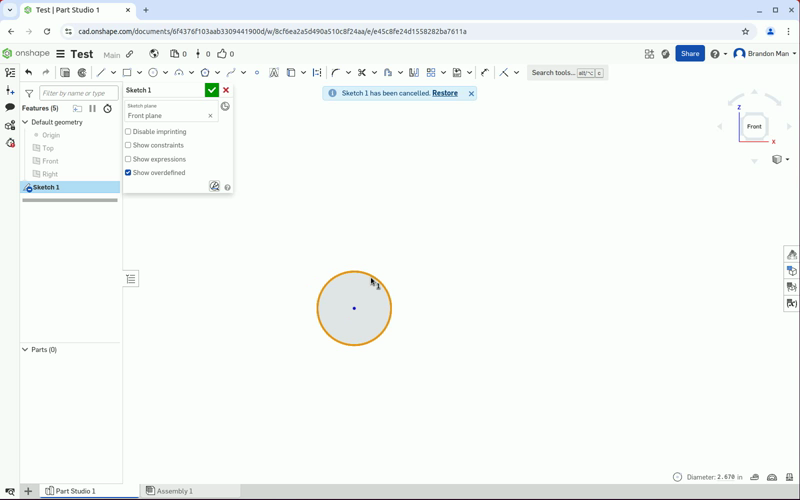
scroll(-6)
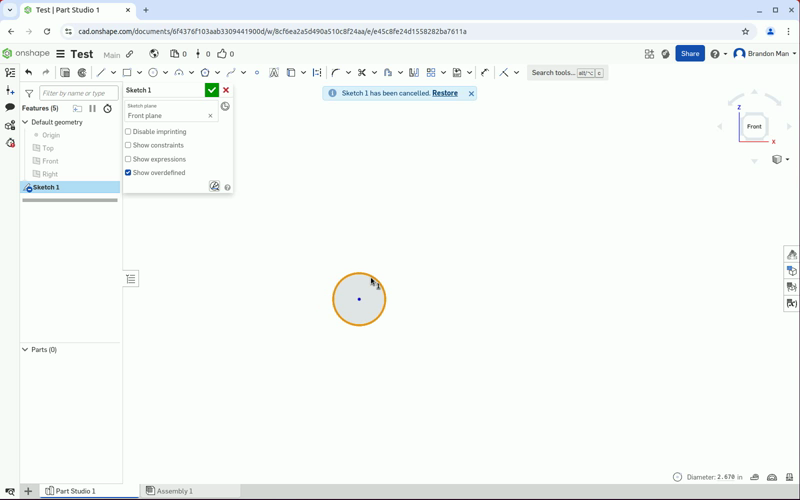
scroll(-6)
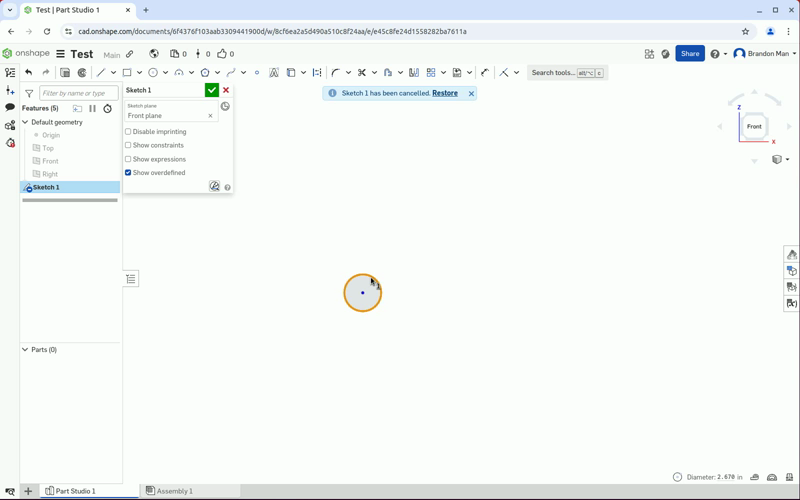
scroll(-6)
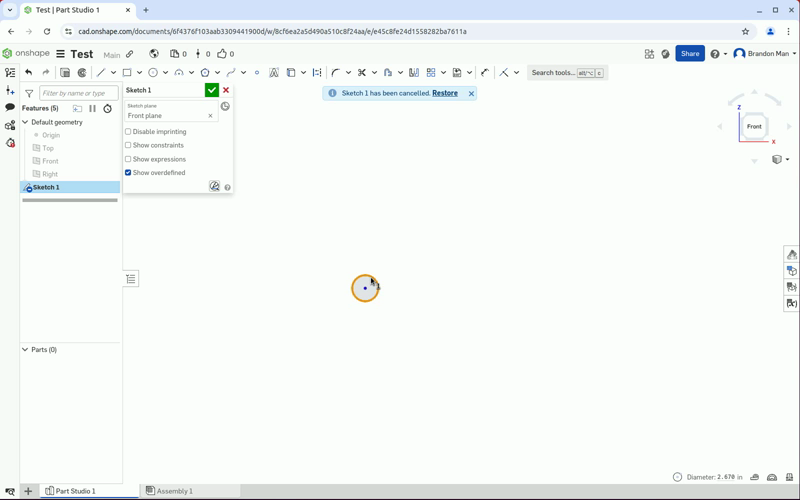
scroll(-6)
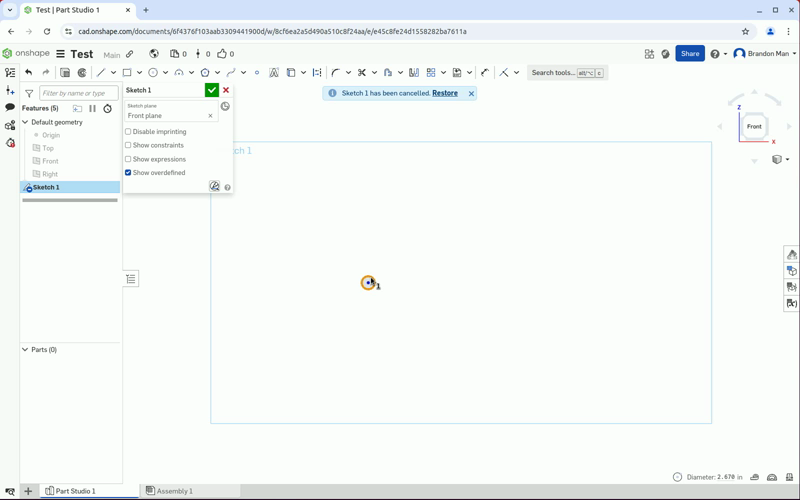
mouse_move(73, 352)
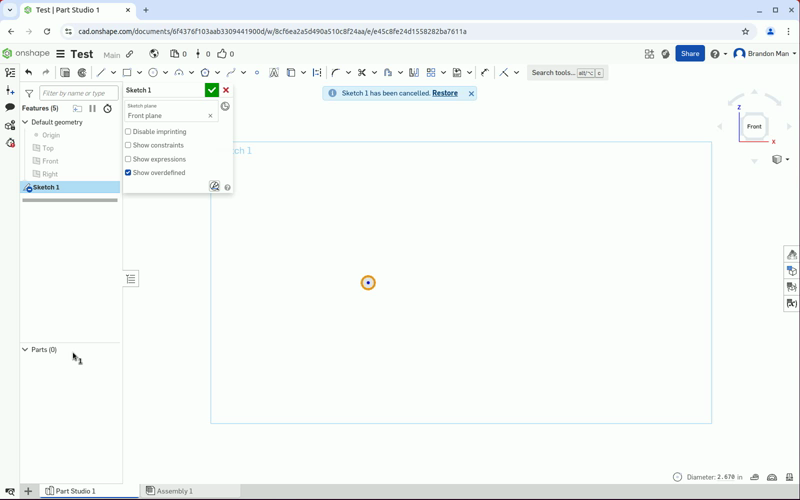
key(shift+y)
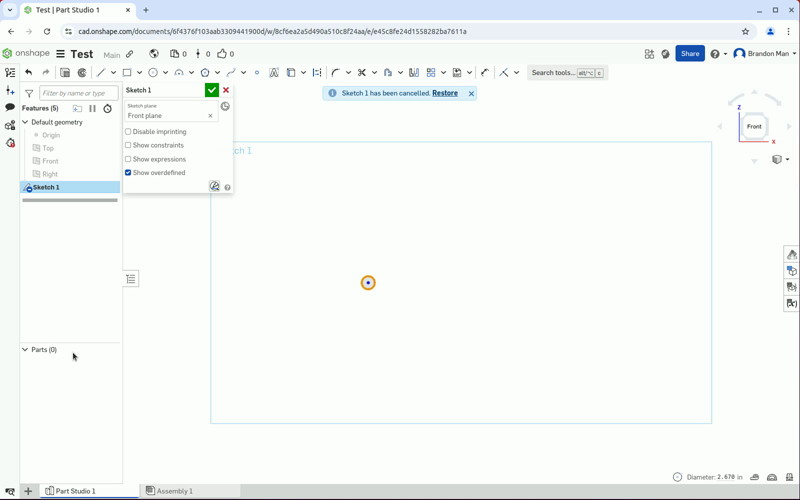
key(shift+e)
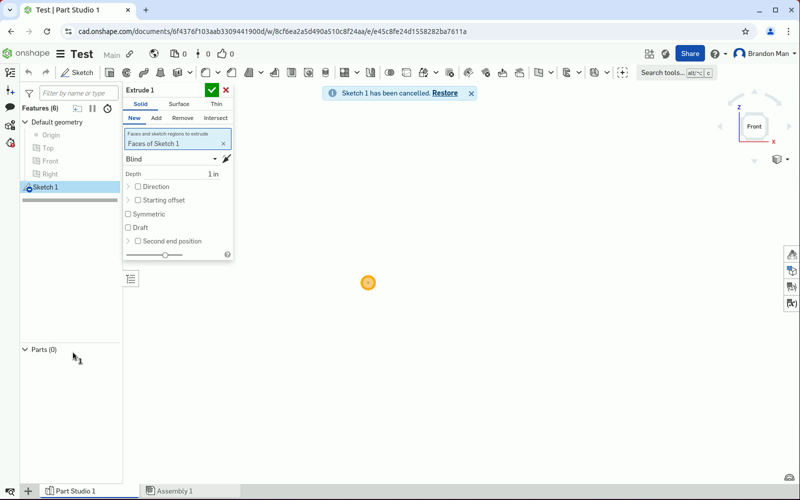
mouse_move(143, 106)
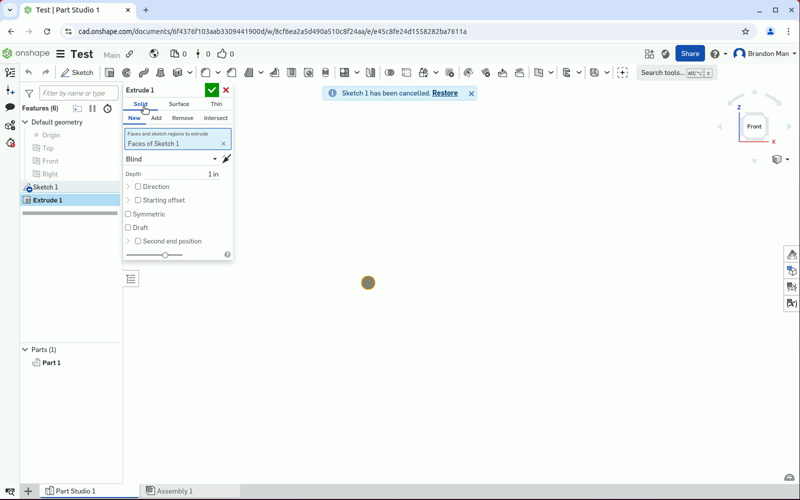
click(143, 106)
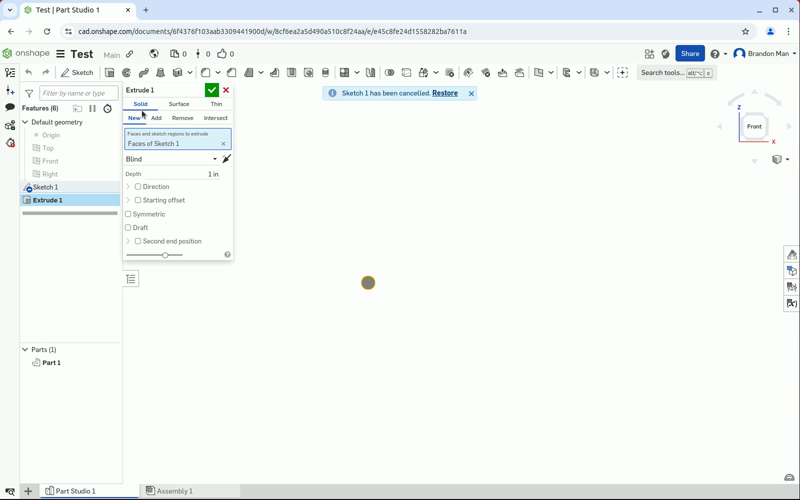
mouse_move(137, 120)
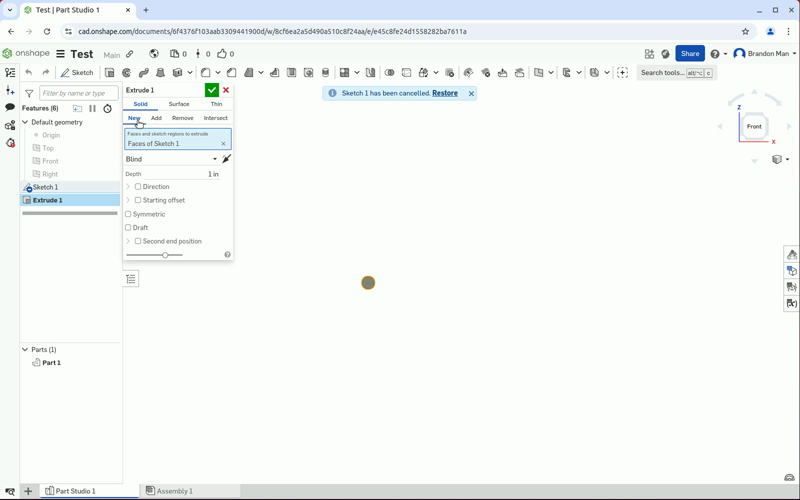
click(137, 120)
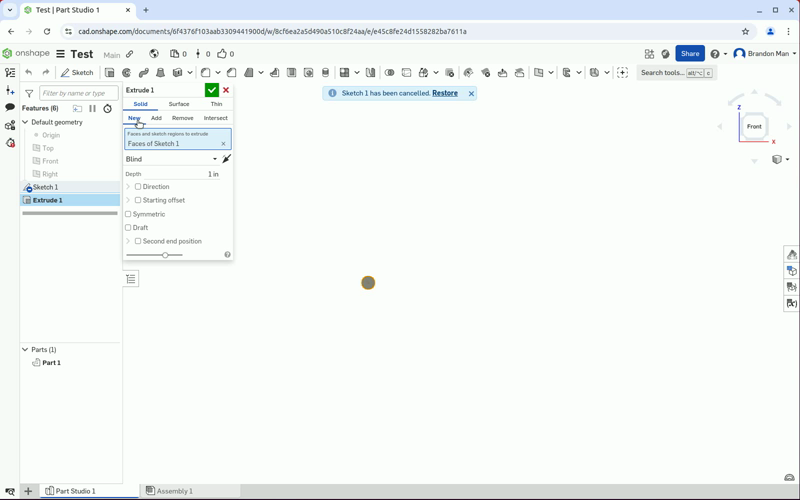
key(tab, 4)
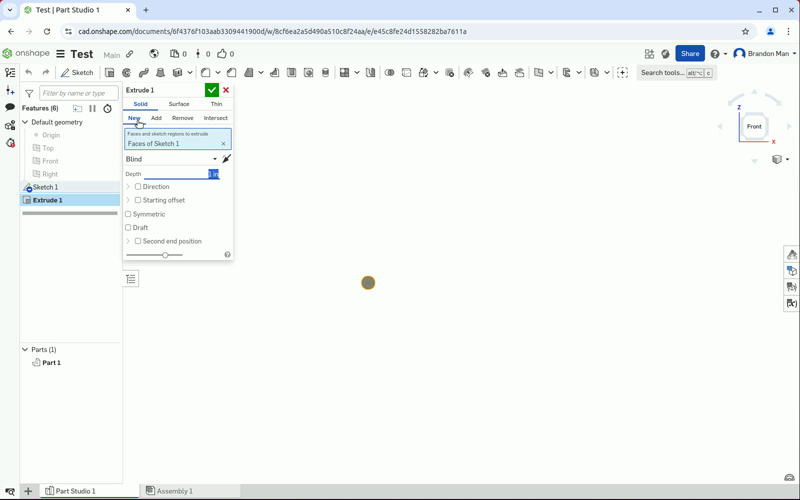
text(3.129)
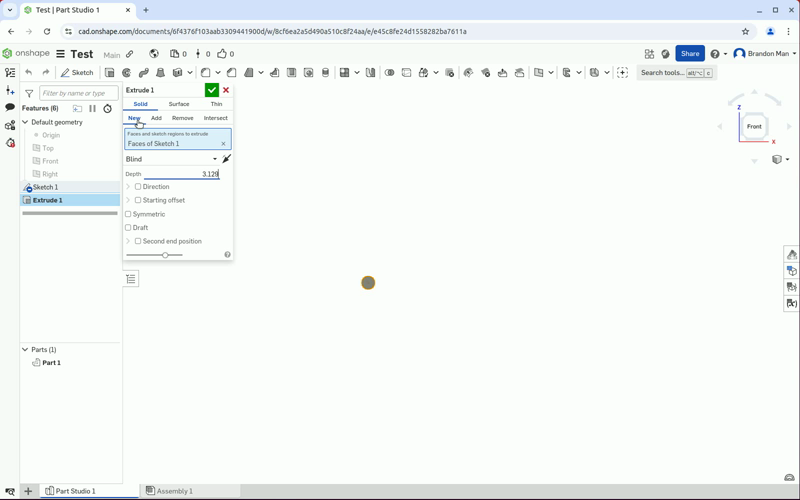
key(enter)
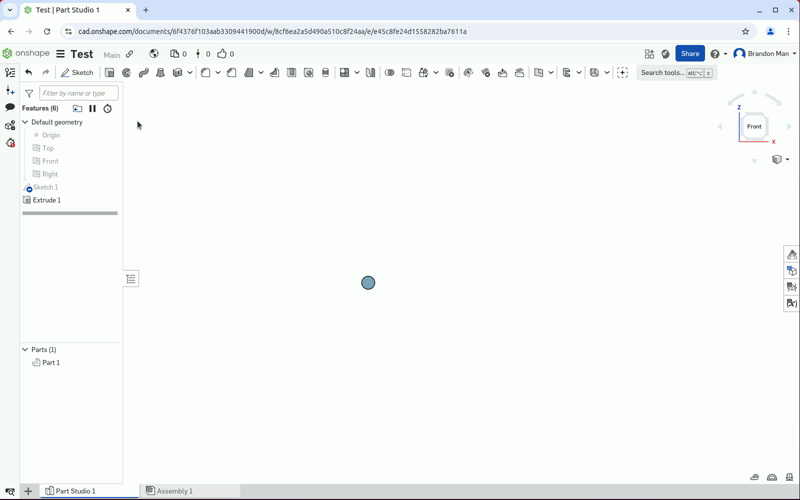
key(shift+h)
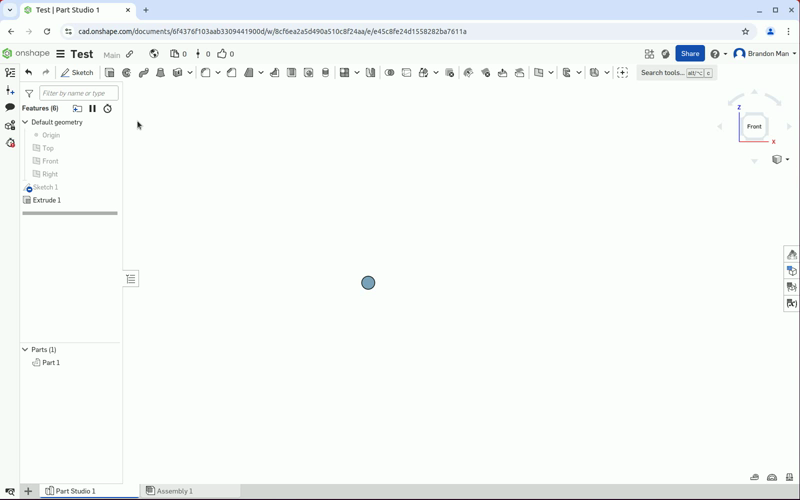
key(shift+h)
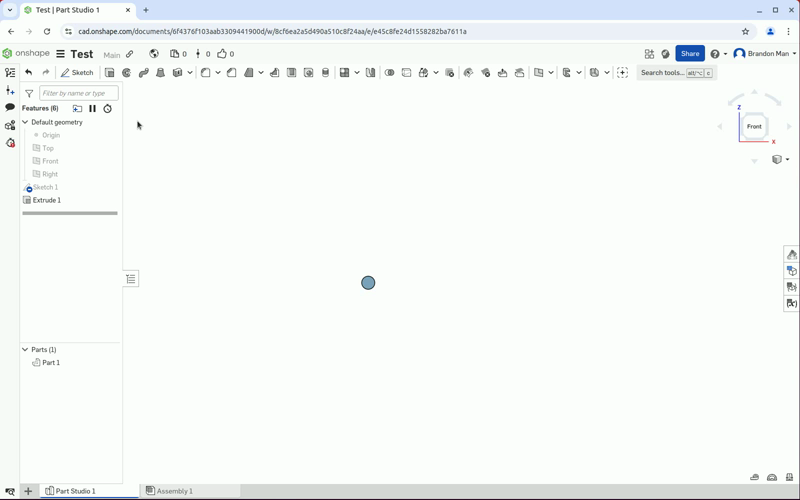
mouse_move(73, 189)
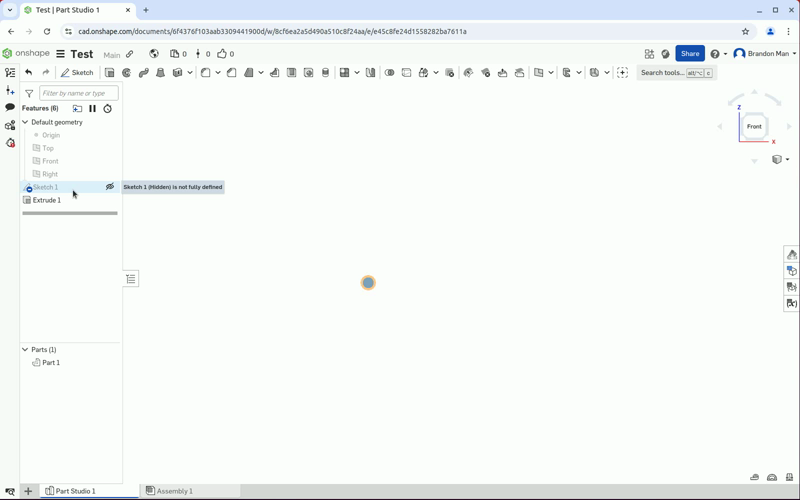
click(73, 189)
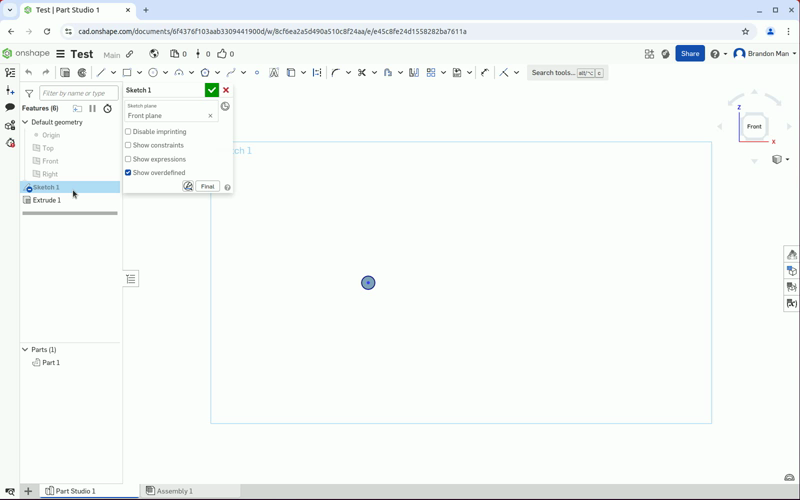
mouse_move(229, 92)
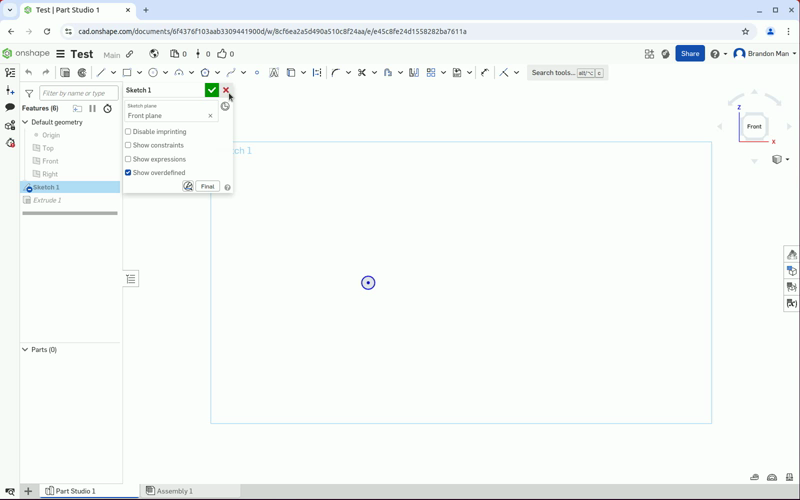
click(229, 92)
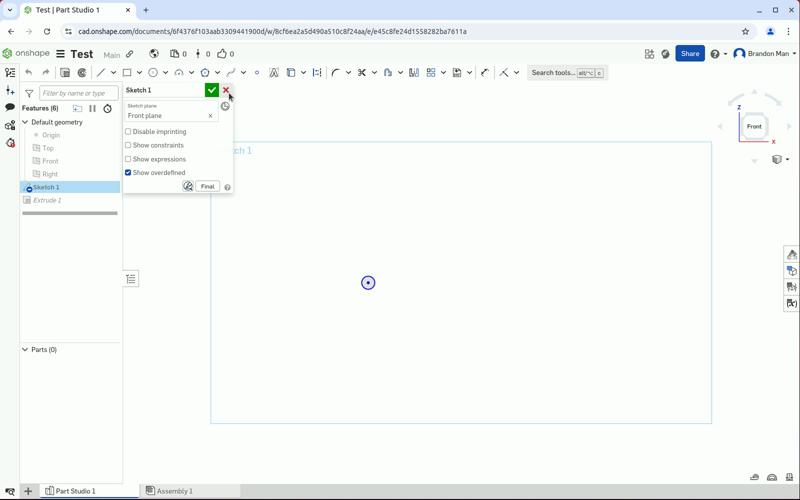
key(shift+s)
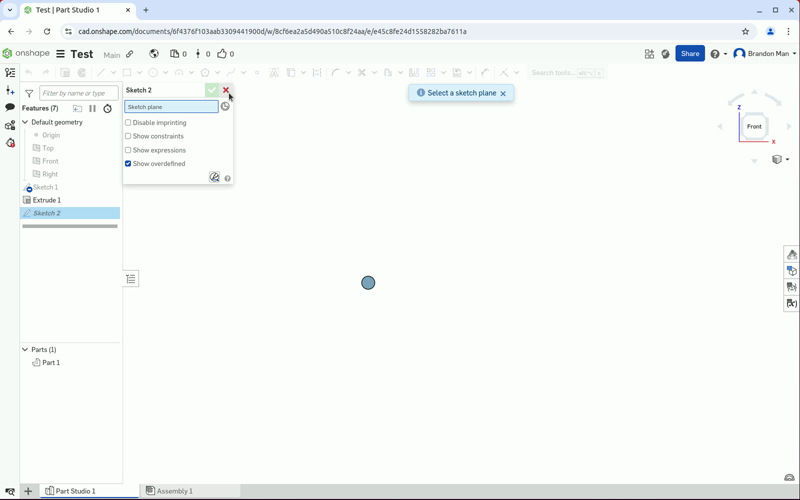
mouse_move(73, 163)
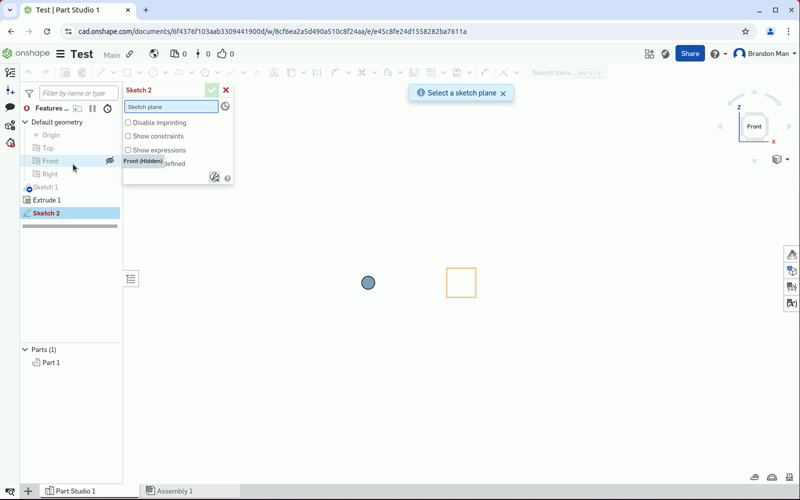
click(73, 163)
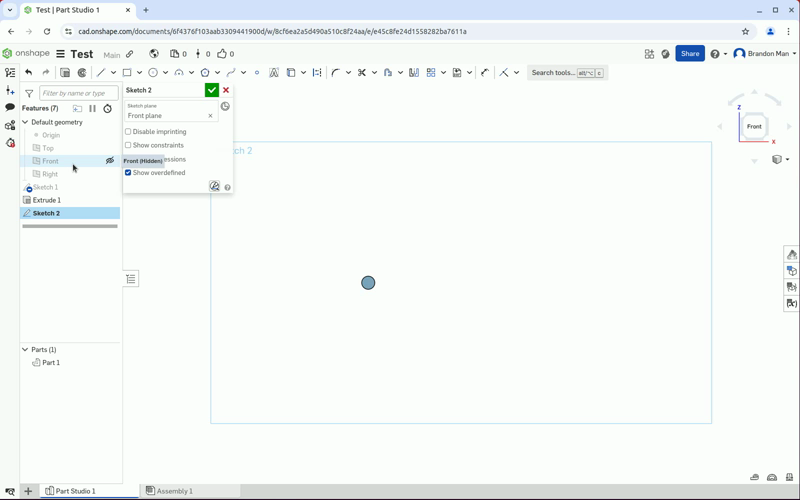
mouse_move(73, 352)
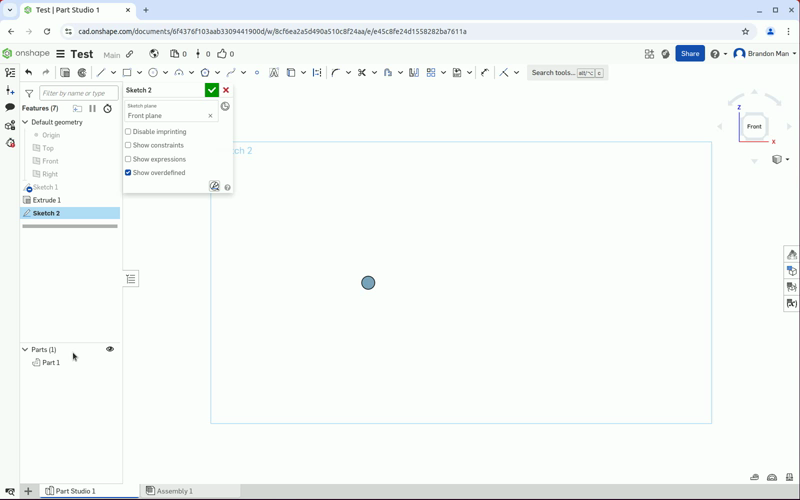
key(y)
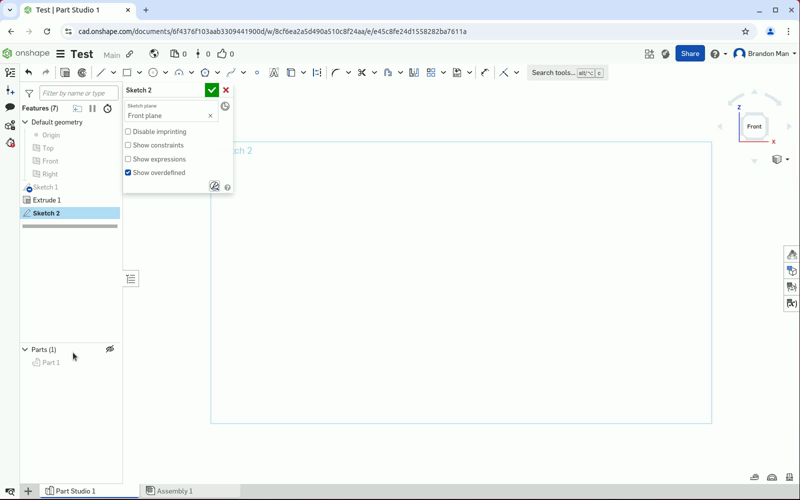
key(c)
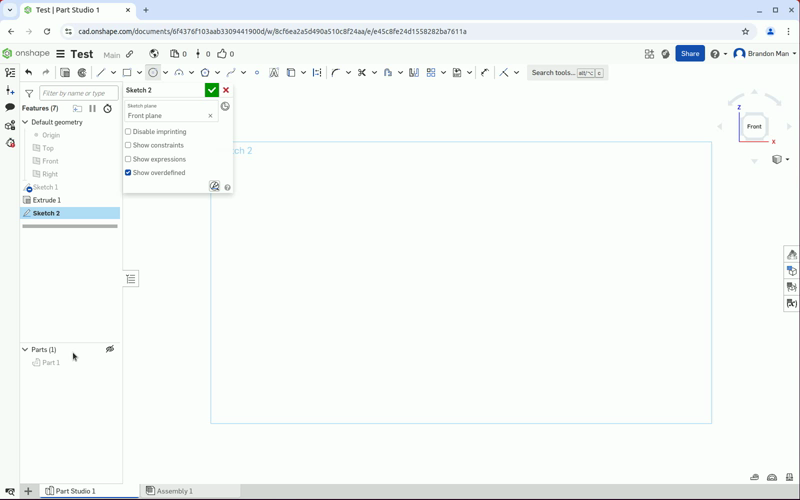
key_down(shift)
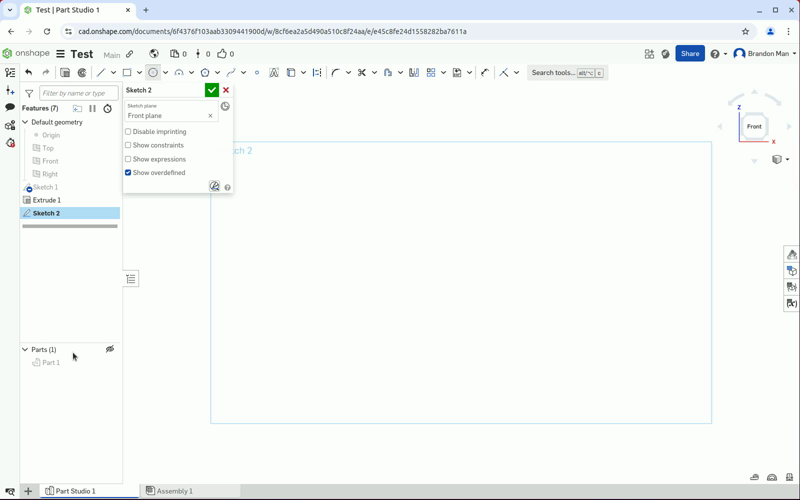
mouse_move(367, 282)
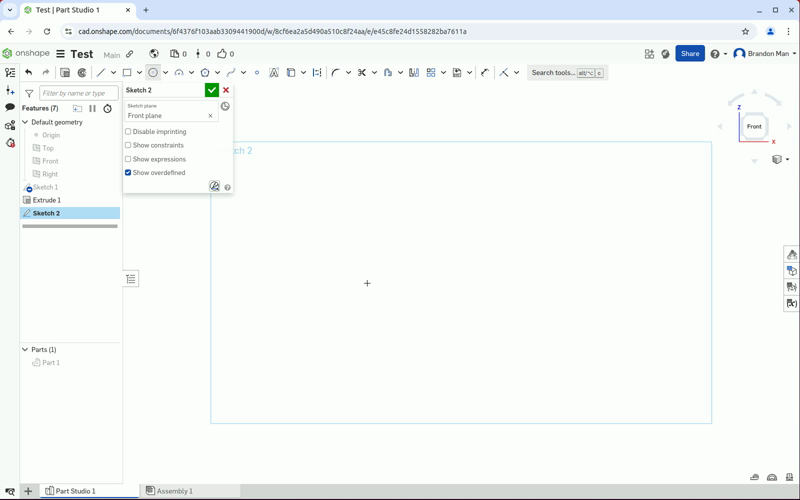
click(367, 282)
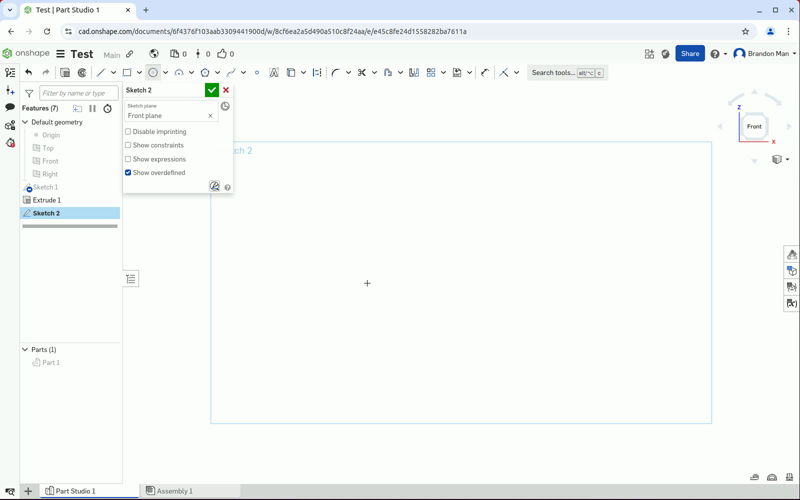
key_up(shift)
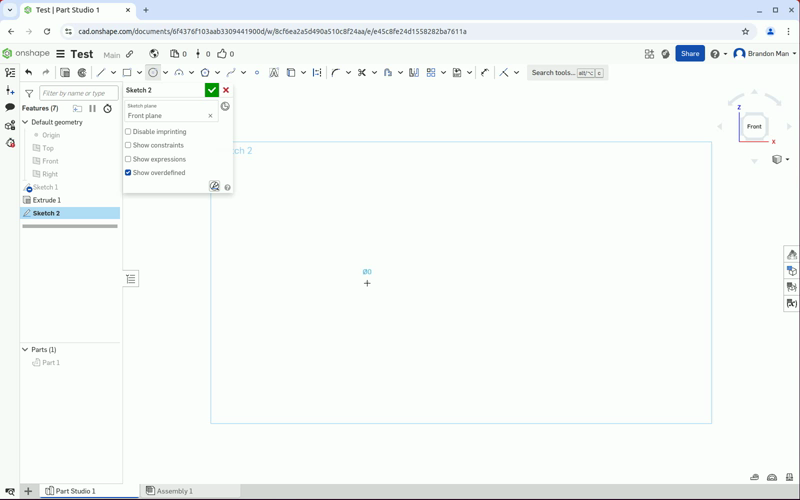
mouse_move(386, 282)
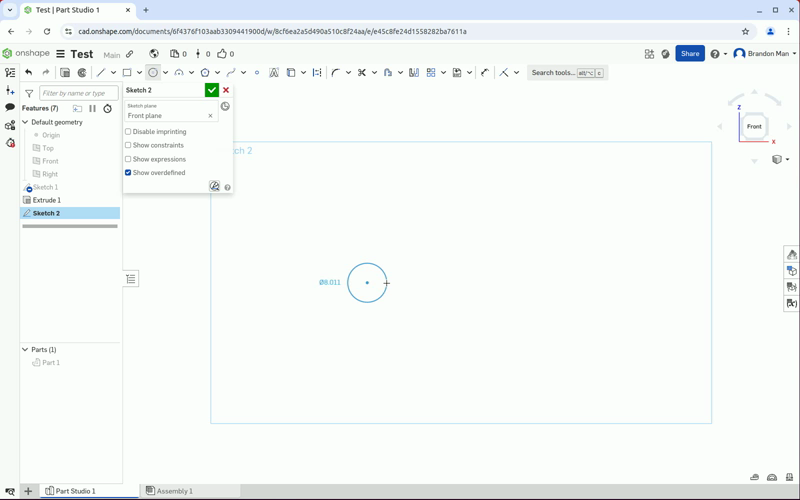
click(386, 282)
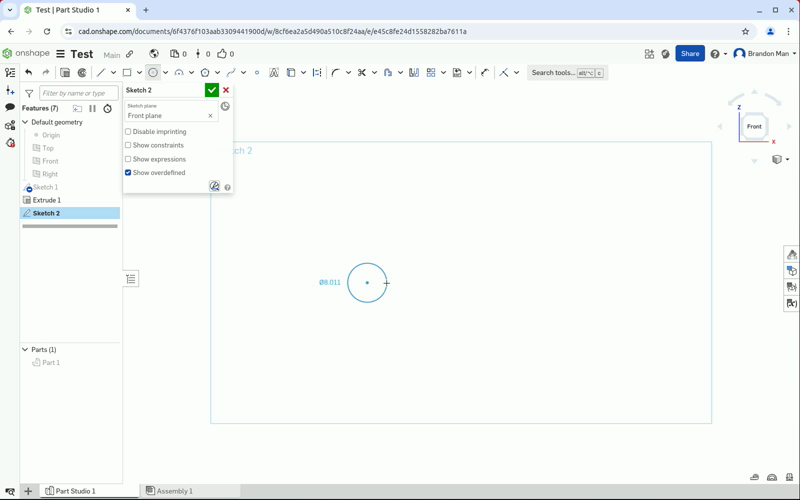
key(esc)
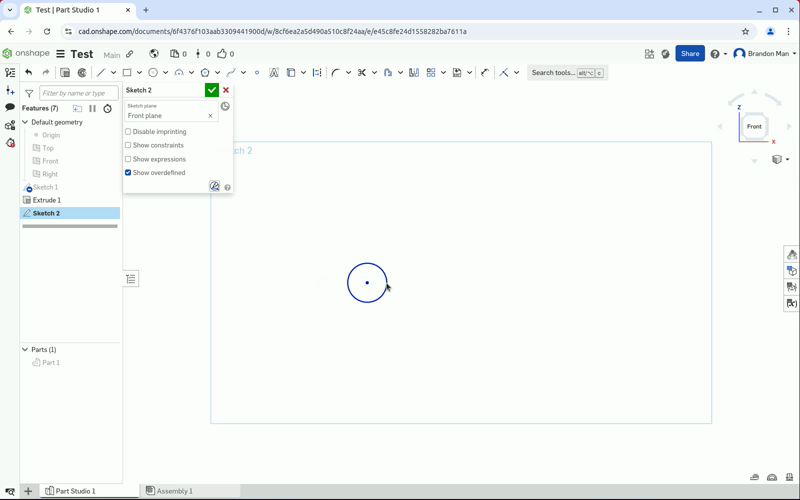
key(c)
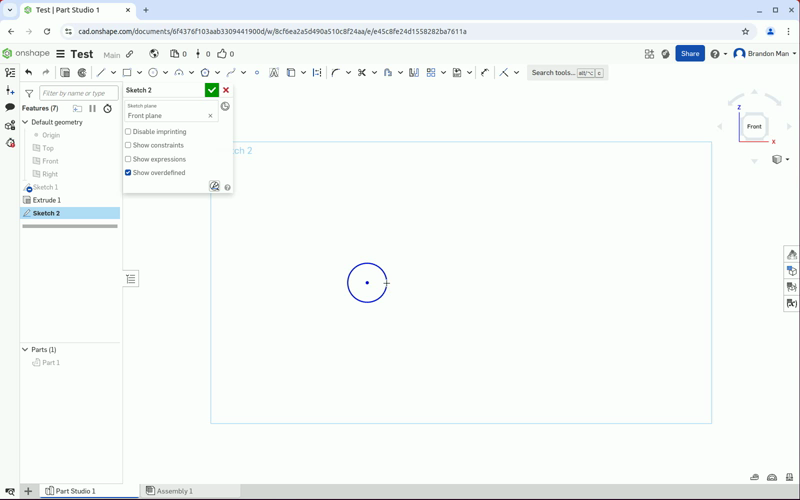
key_down(shift)
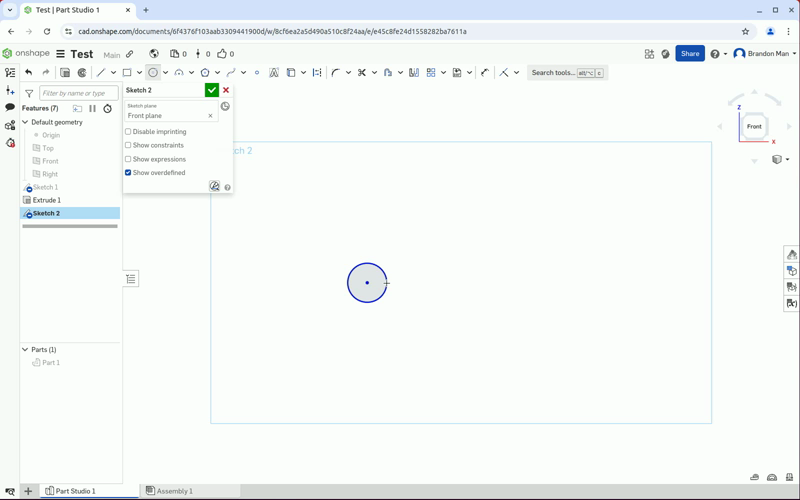
mouse_move(367, 282)
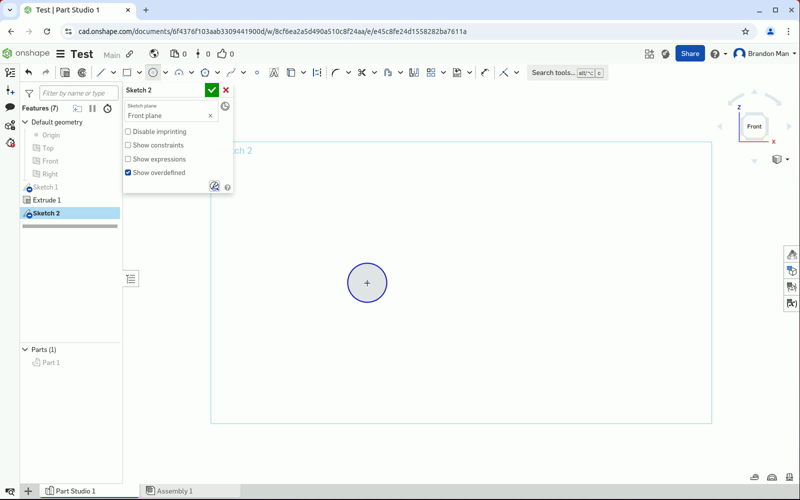
click(367, 282)
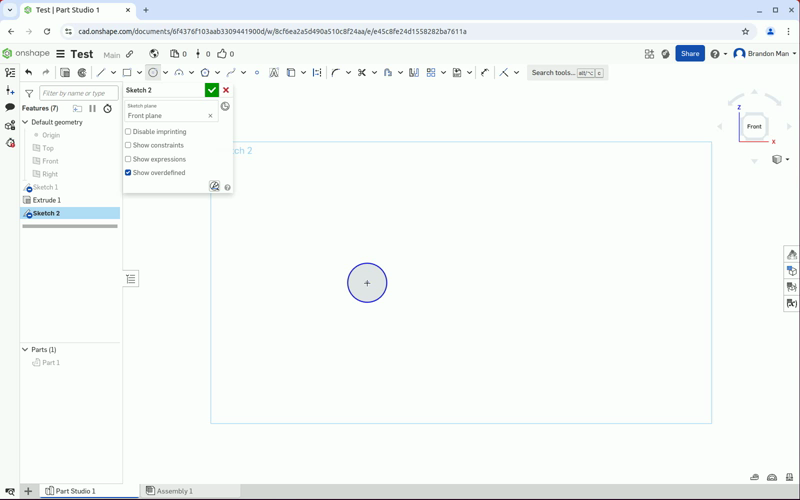
key_up(shift)
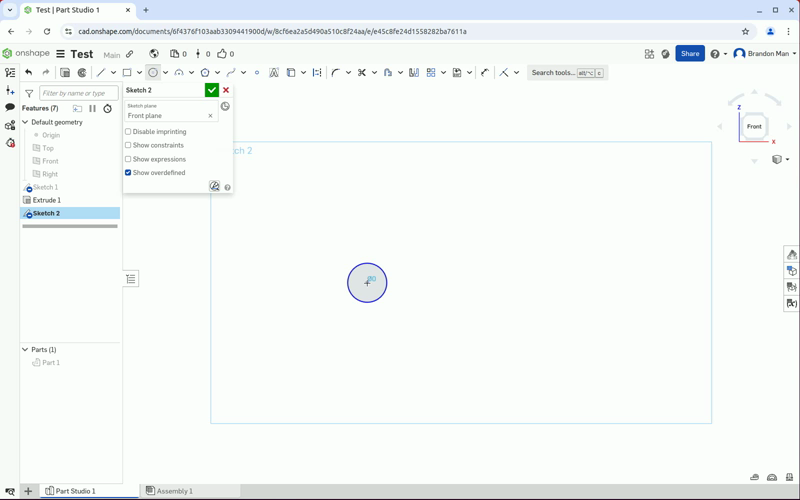
mouse_move(380, 282)
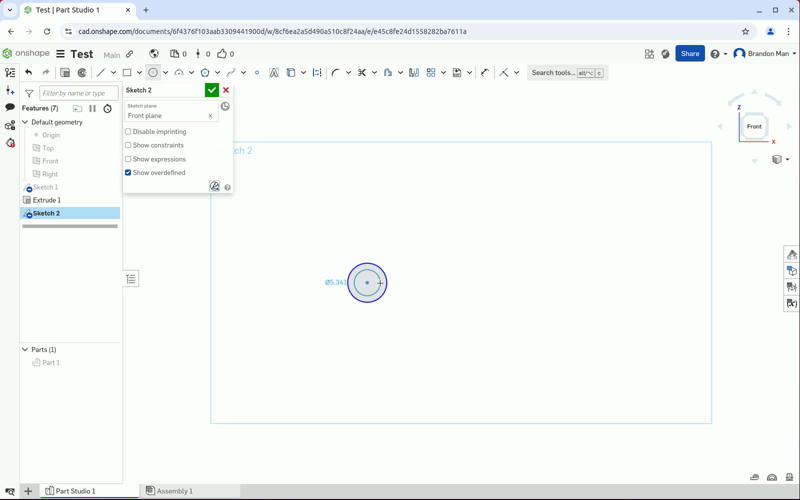
click(380, 282)
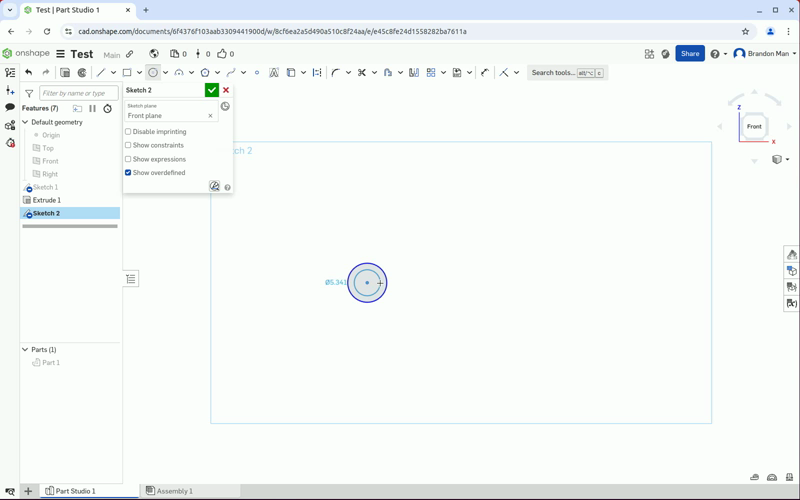
key(esc)
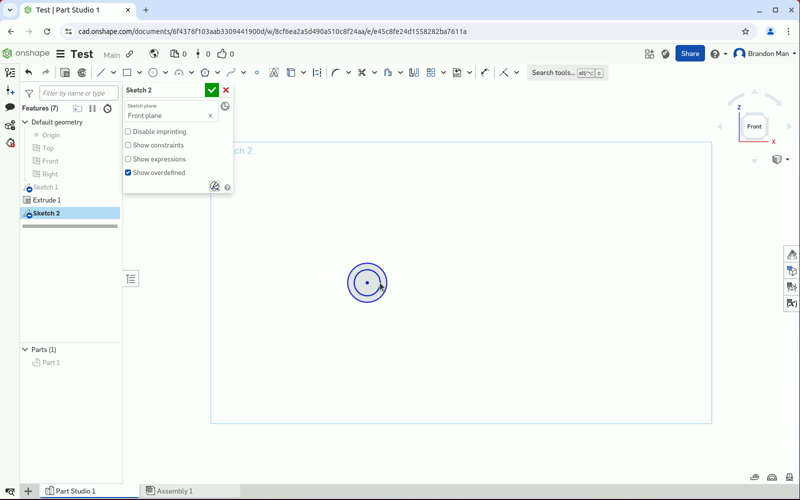
mouse_move(378, 296)
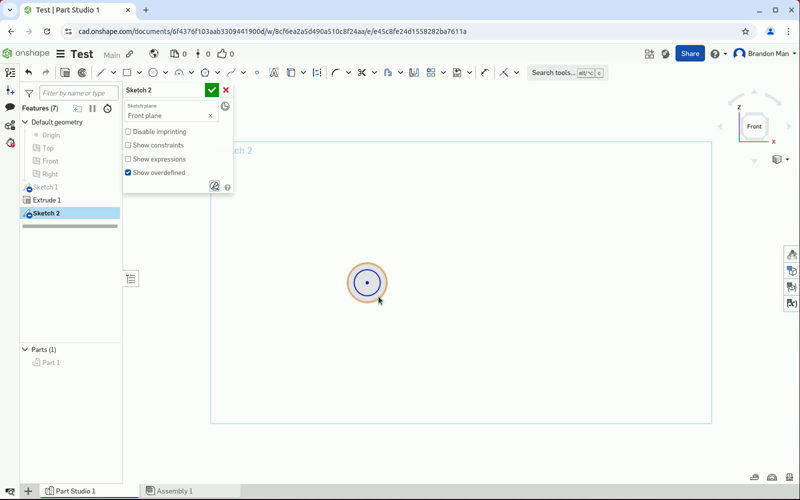
scroll(6)
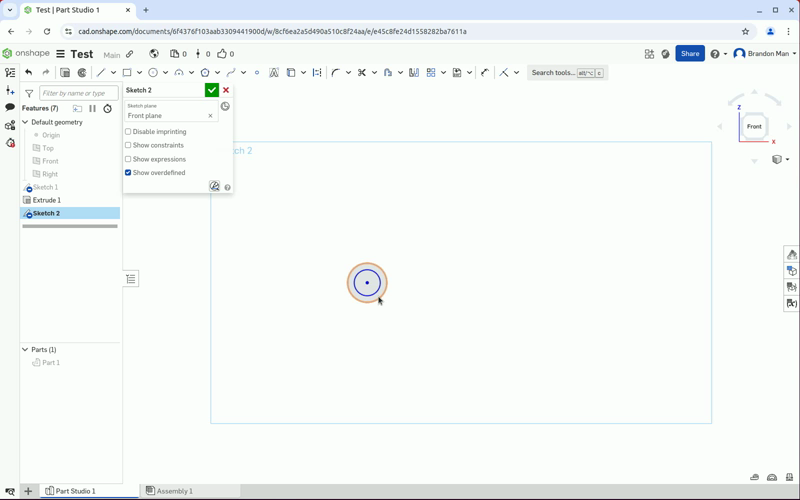
scroll(6)
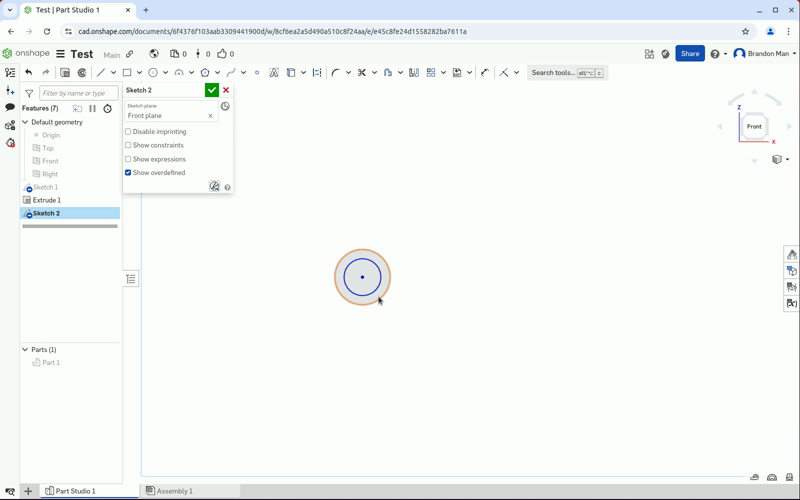
scroll(6)
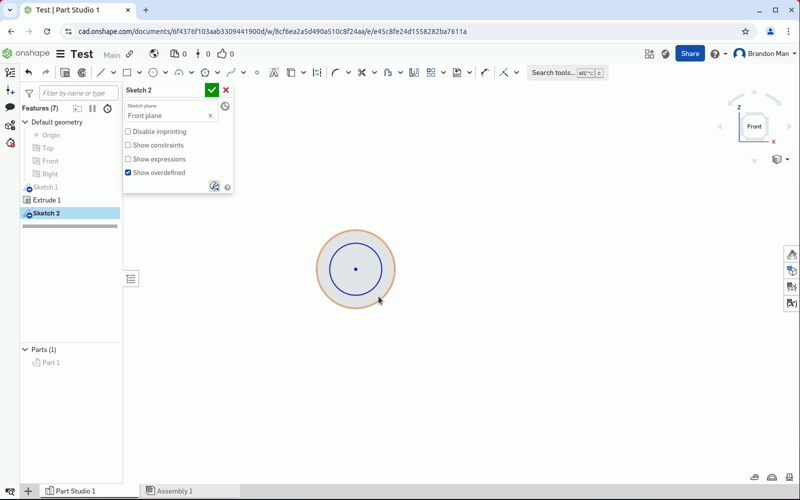
scroll(6)
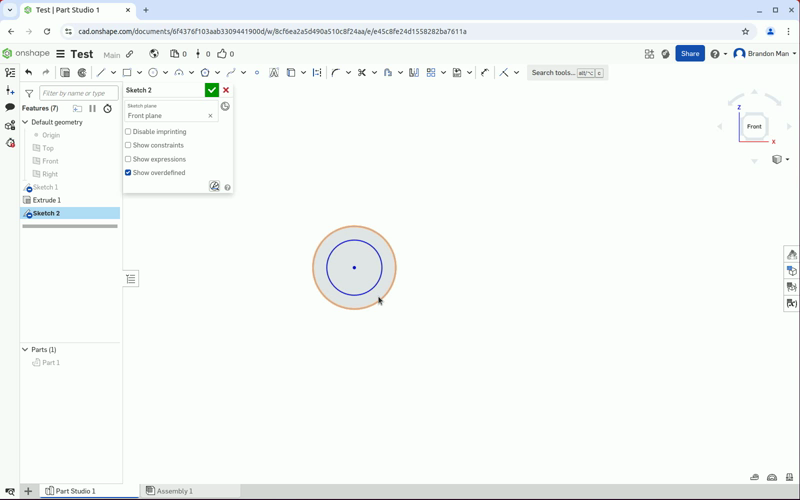
scroll(6)
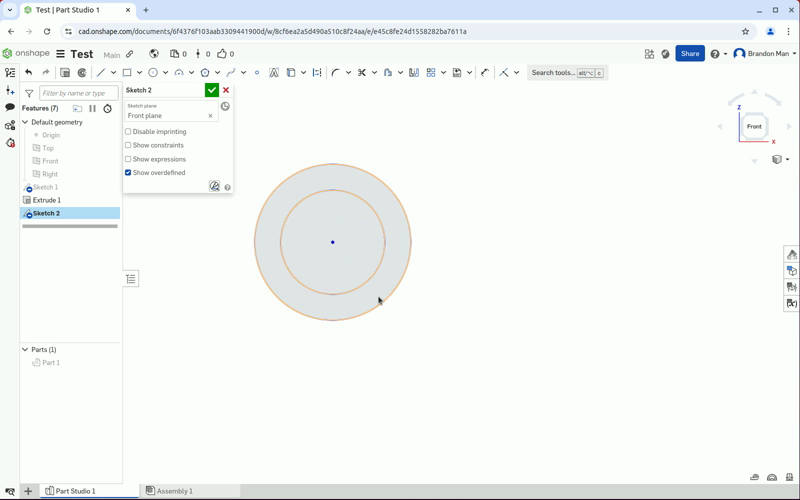
scroll(6)
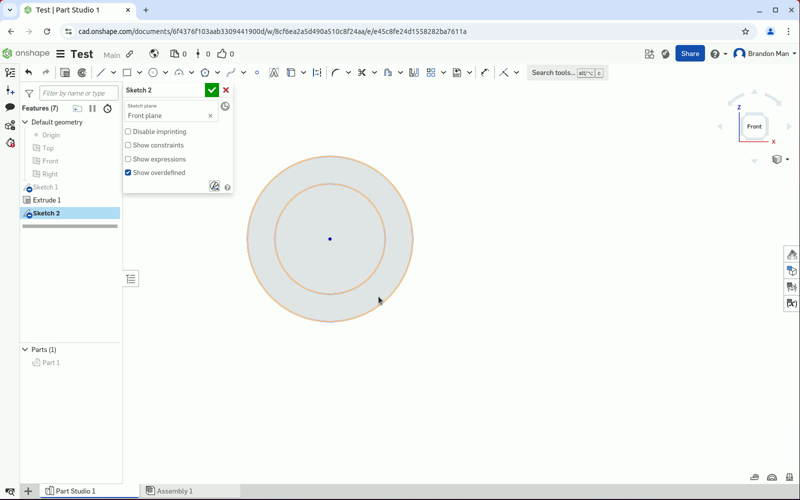
scroll(6)
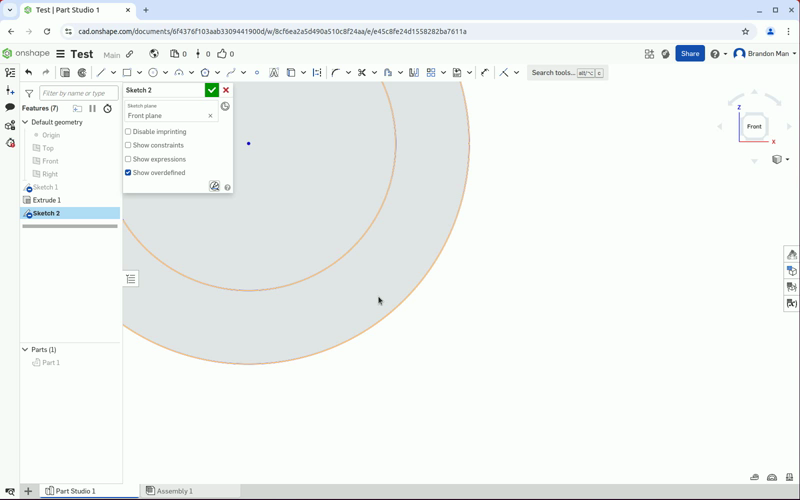
click(378, 296)
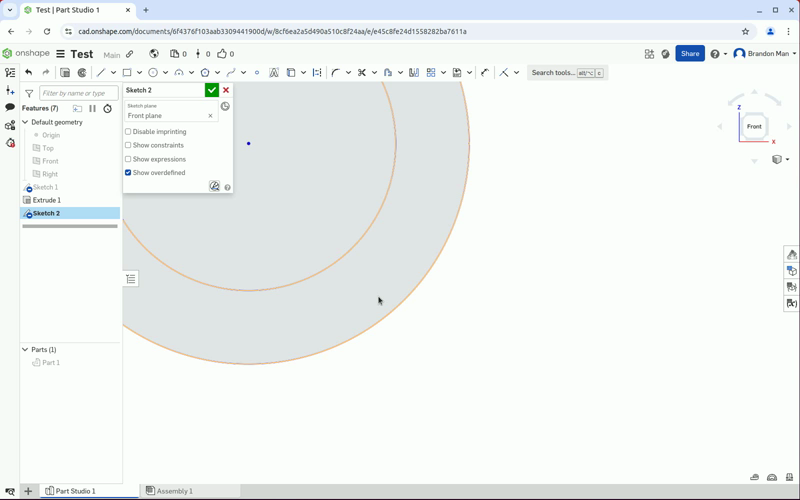
scroll(-6)
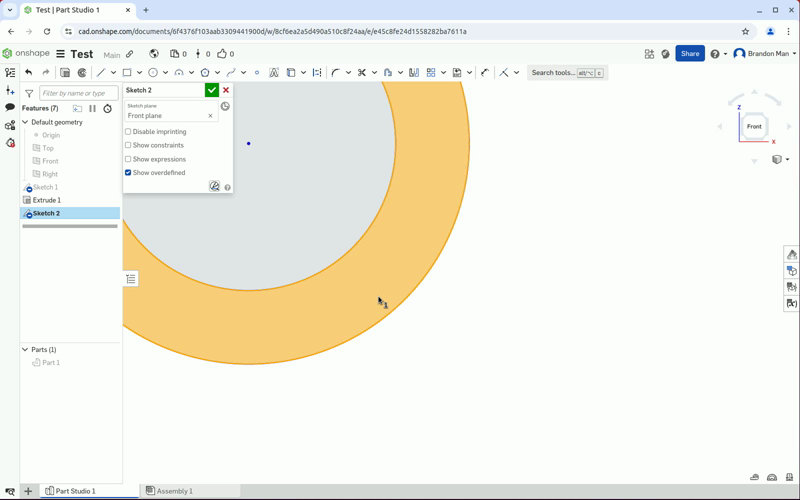
scroll(-6)
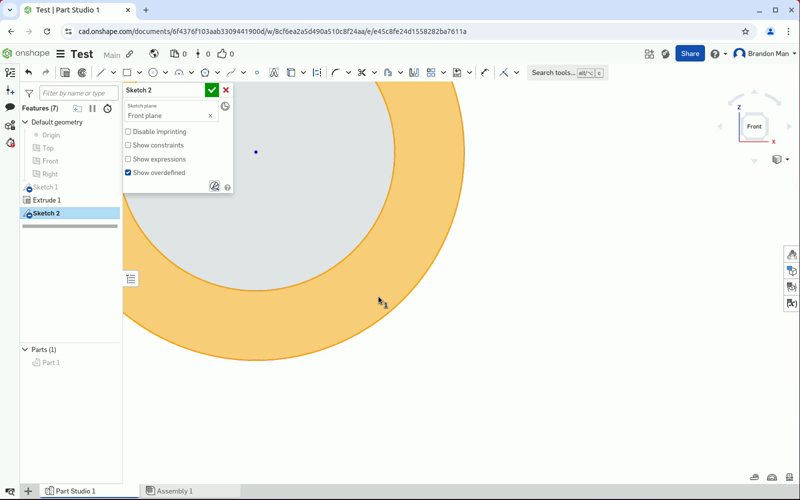
scroll(-6)
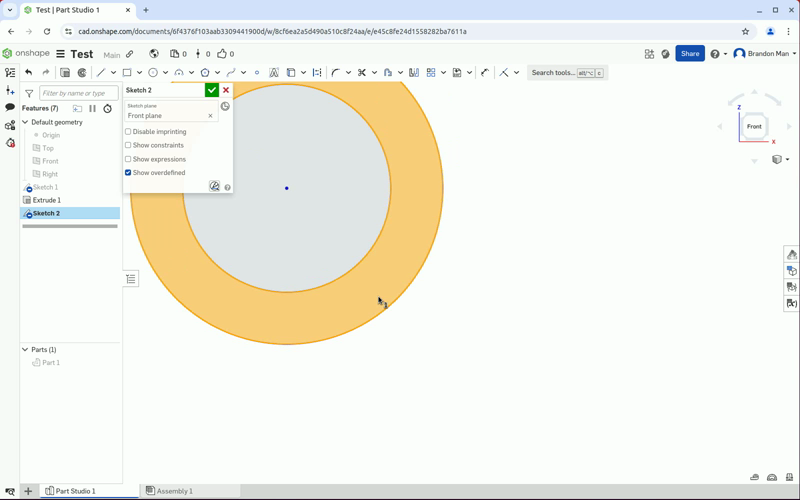
scroll(-6)
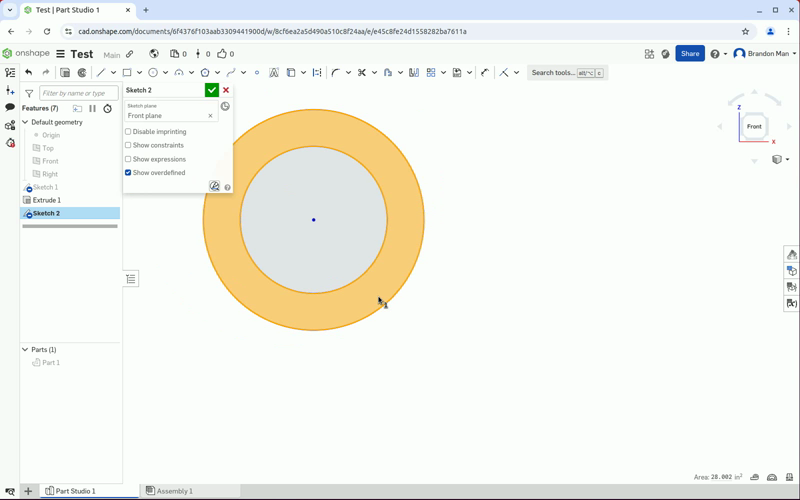
scroll(-6)
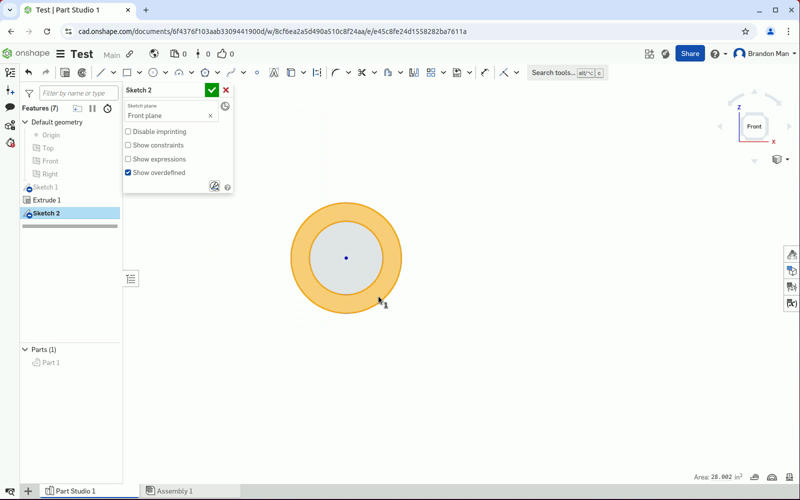
scroll(-6)
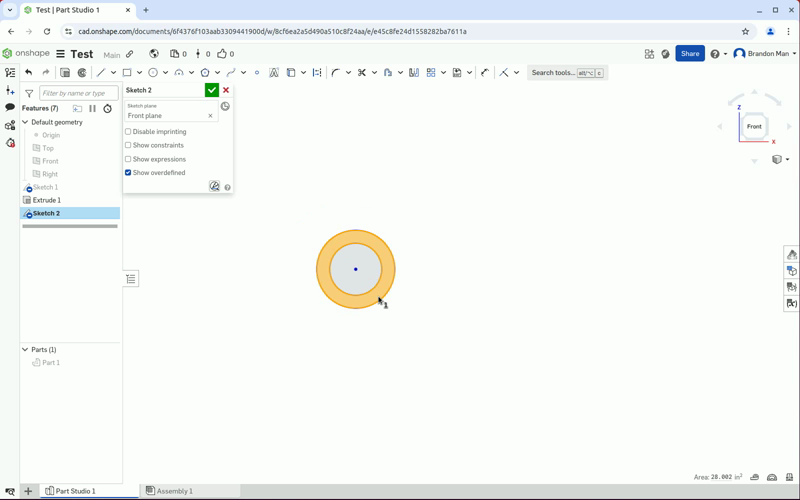
scroll(-6)
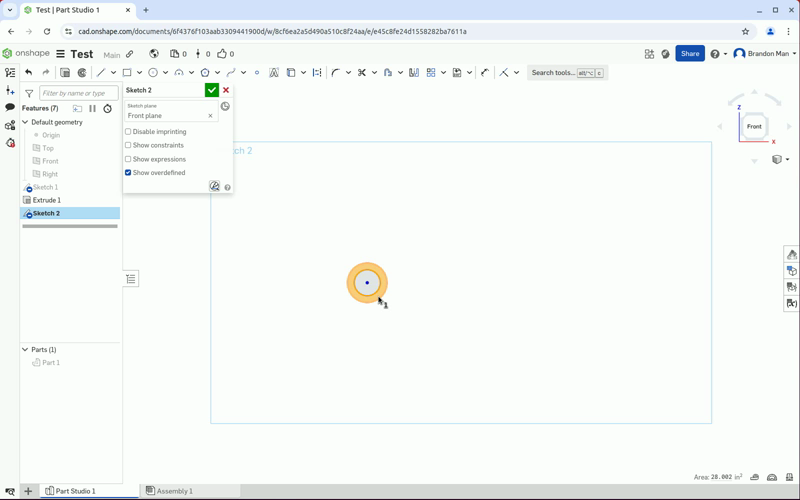
mouse_move(73, 352)
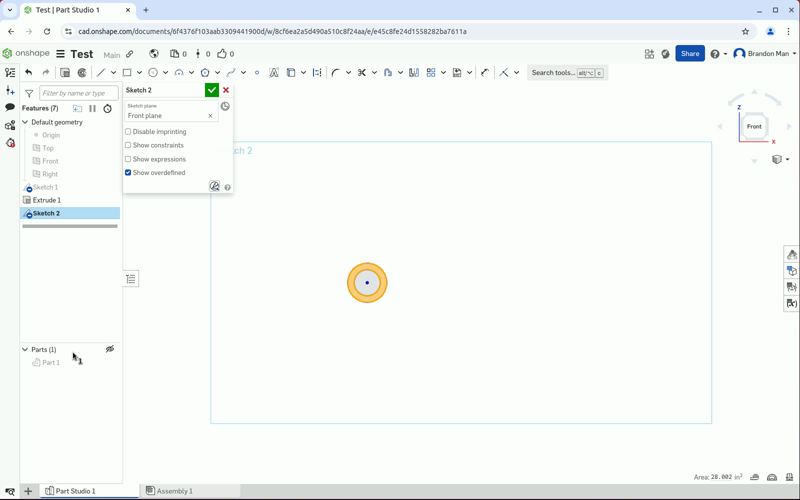
key(shift+y)
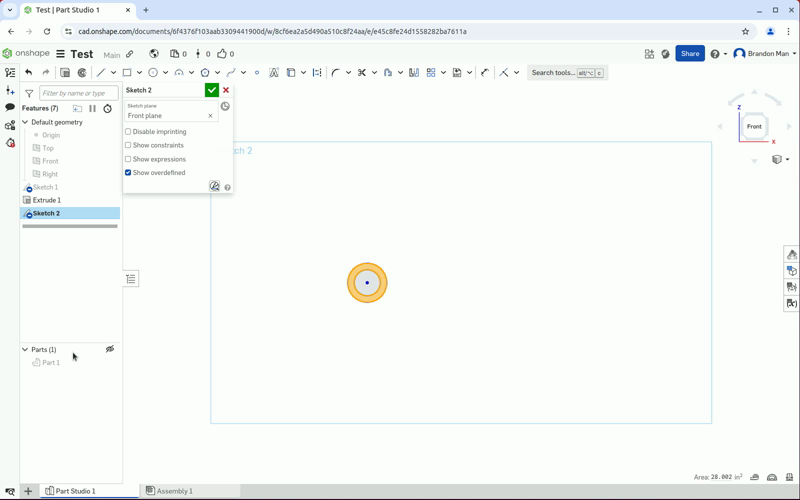
key(shift+e)
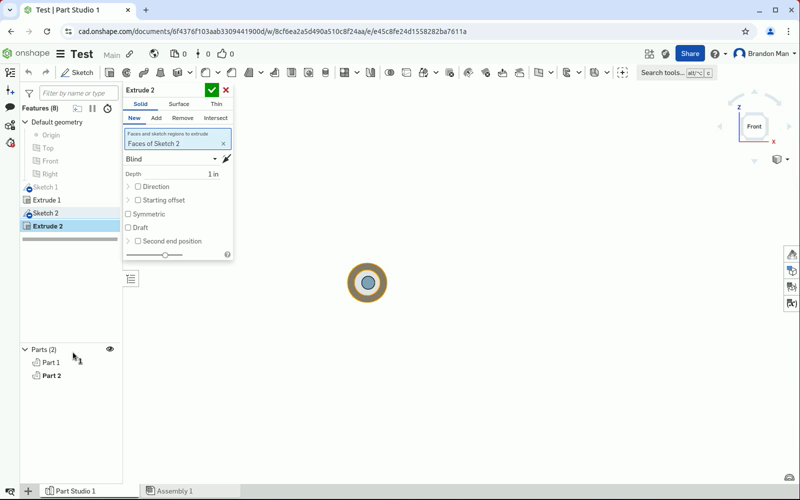
mouse_move(143, 106)
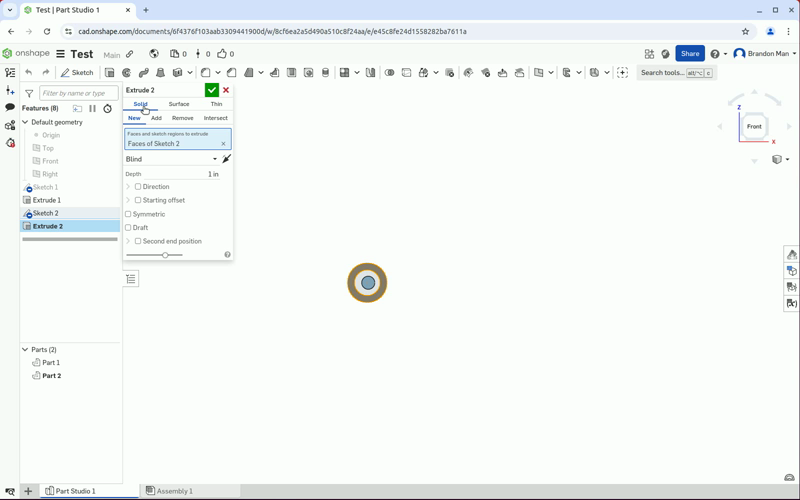
click(143, 106)
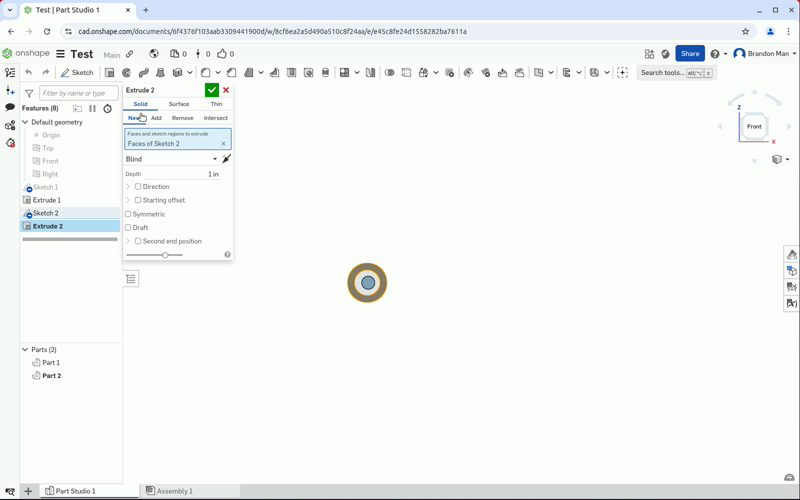
mouse_move(137, 120)
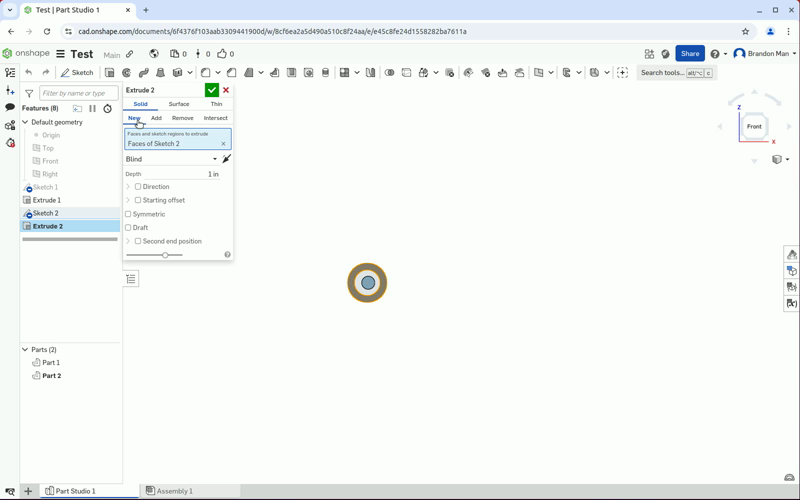
click(137, 120)
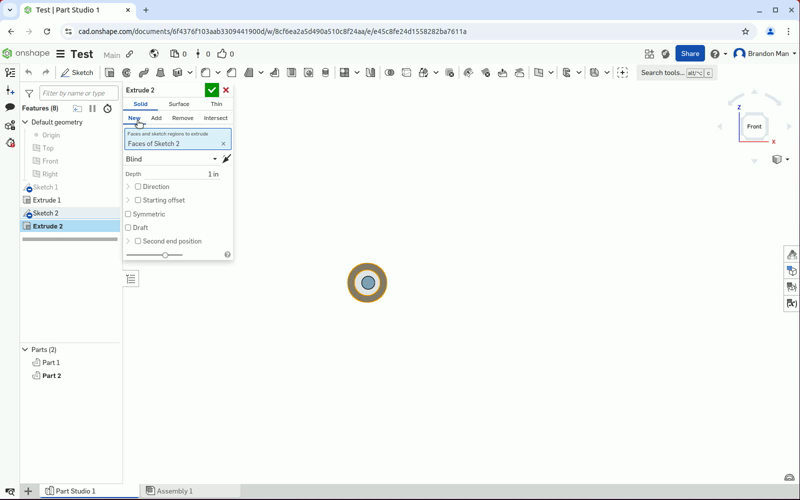
key(tab, 4)
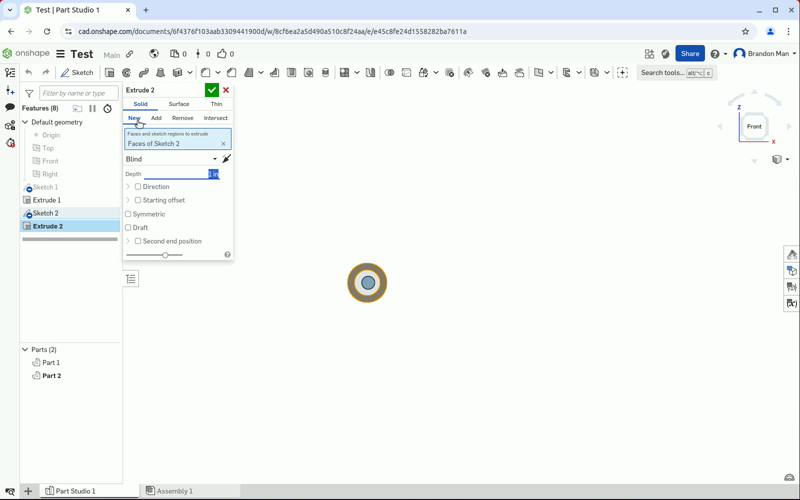
text(3.129)
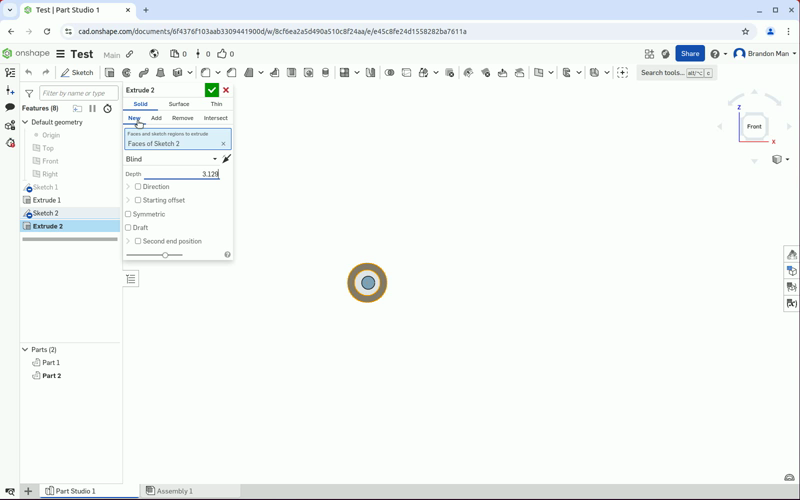
key(enter)
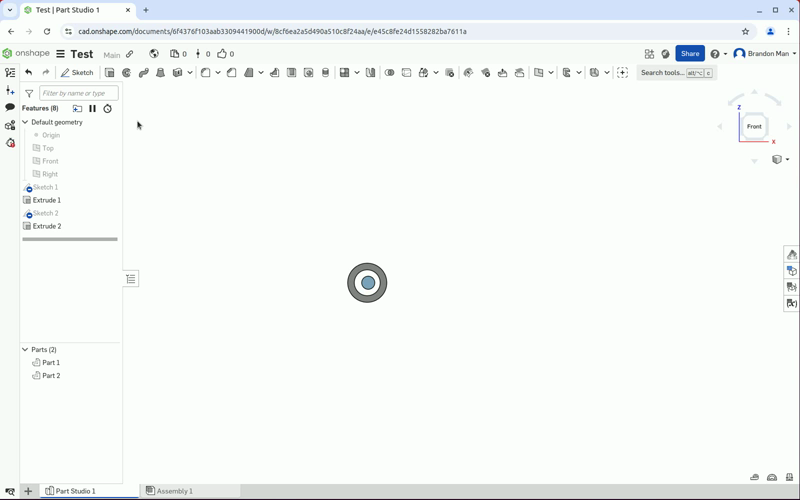
key(shift+h)
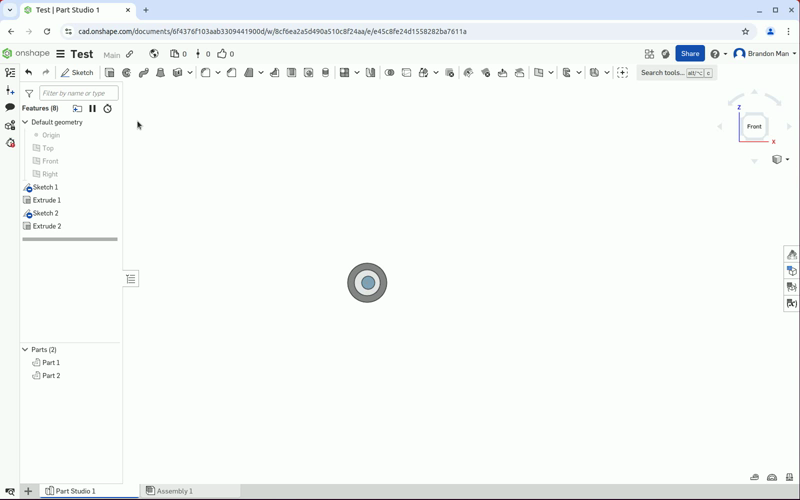
key(shift+h)
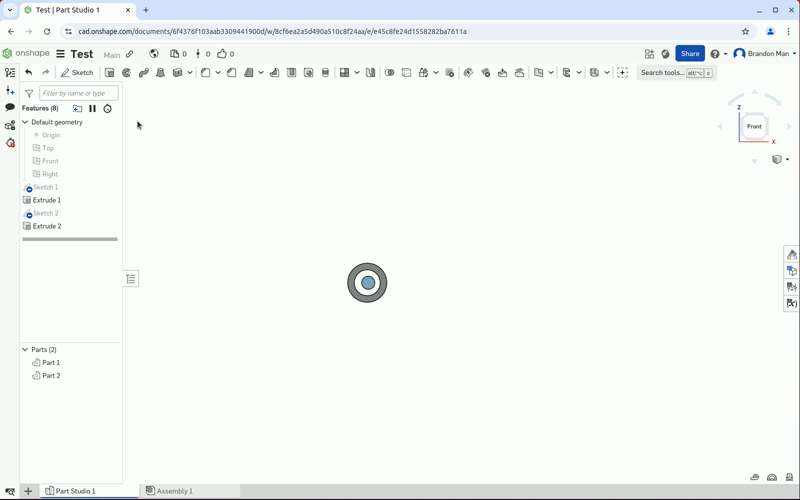
mouse_move(73, 189)
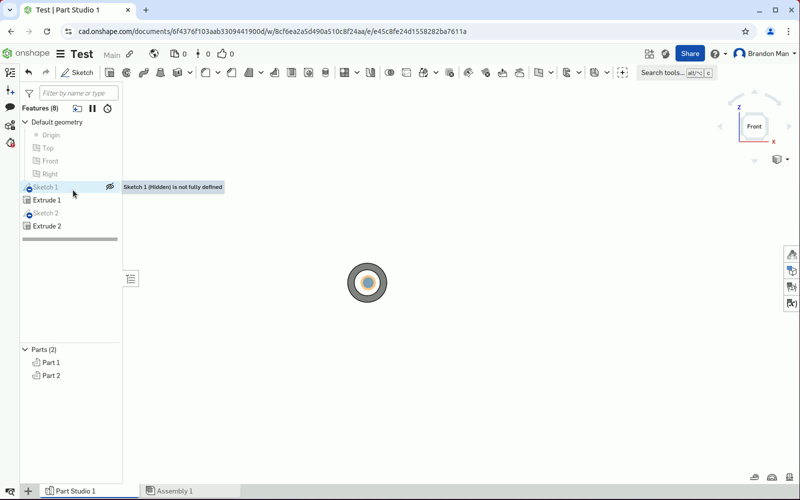
click(73, 189)
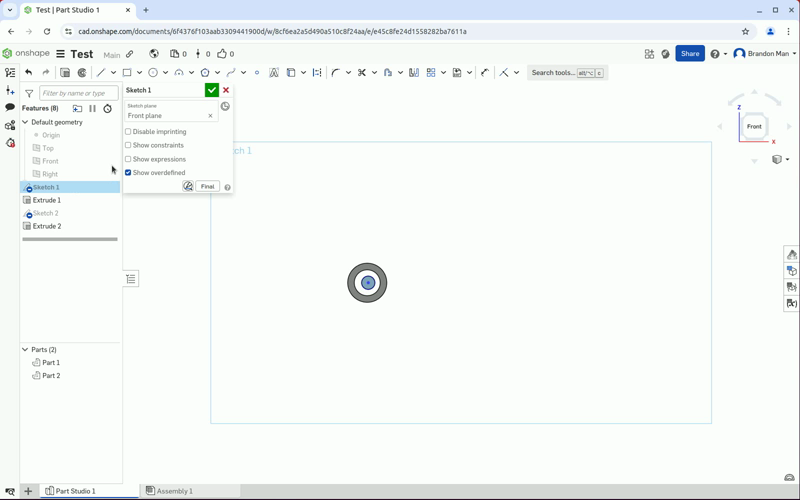
mouse_move(229, 92)
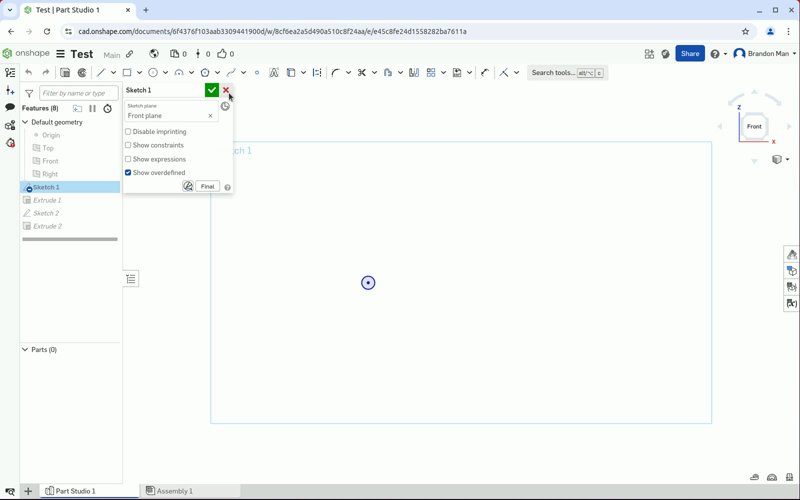
click(229, 92)
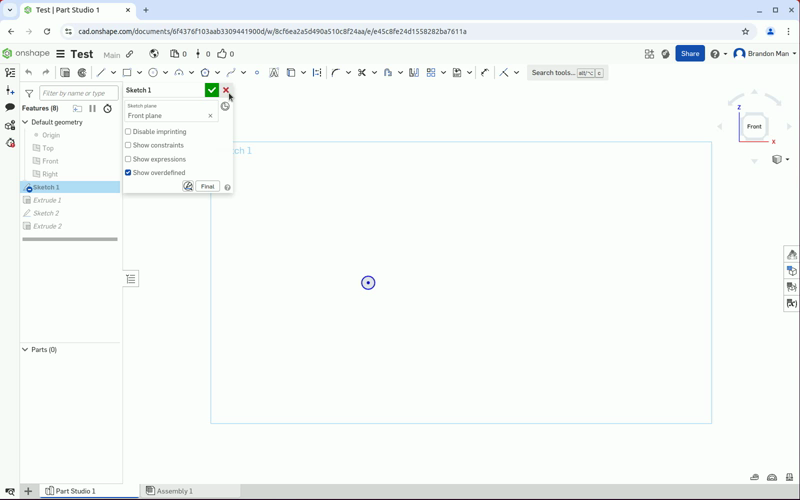
key(shift+s)
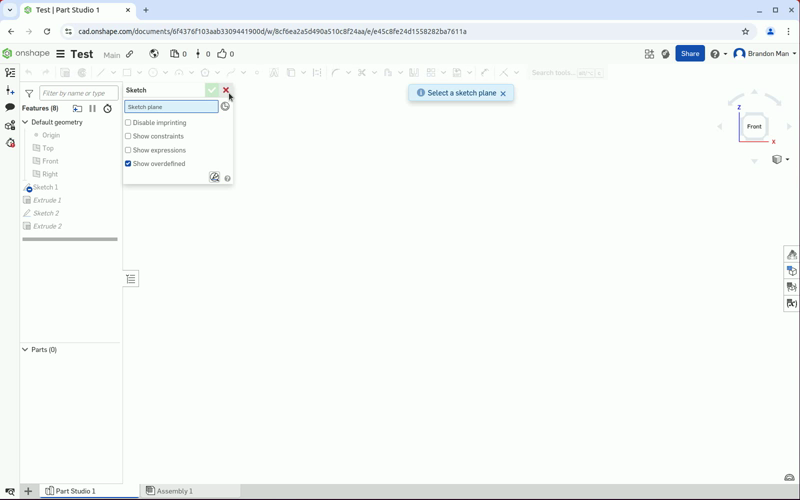
mouse_move(73, 163)
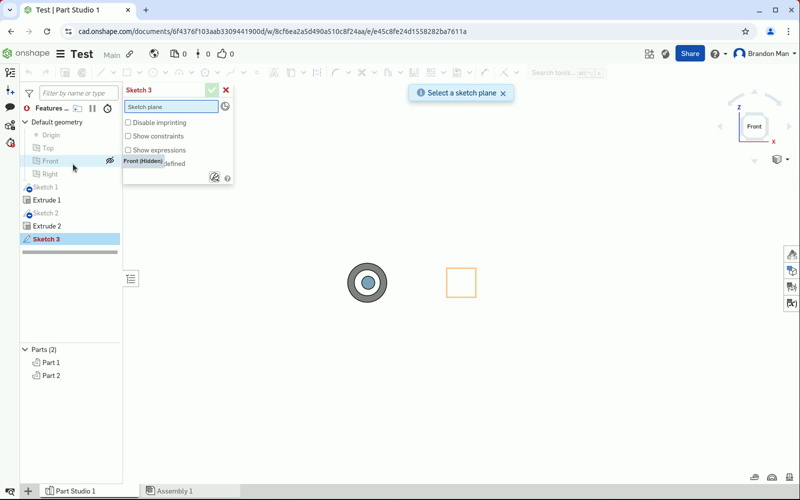
click(73, 163)
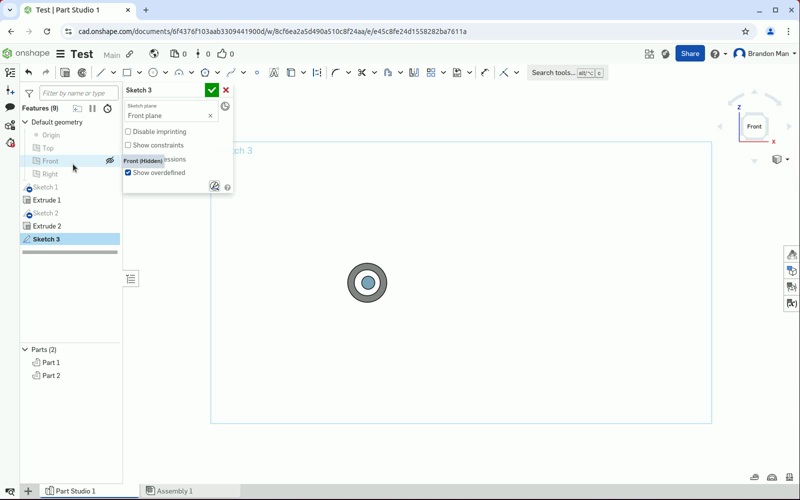
mouse_move(73, 352)
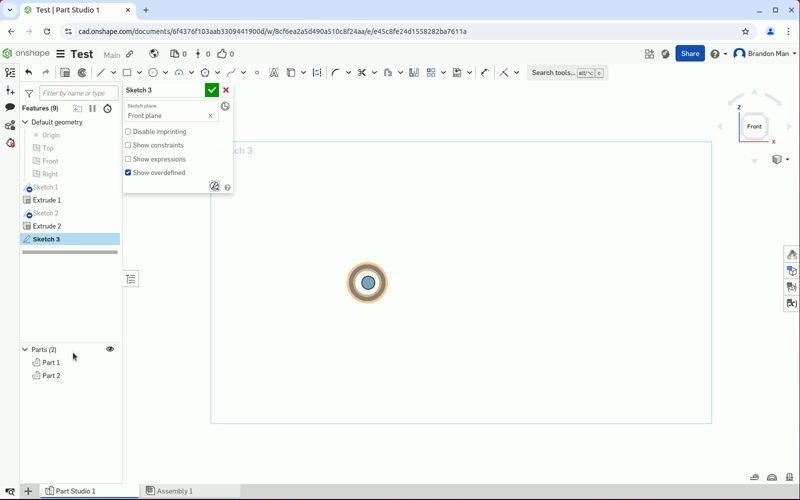
key(y)
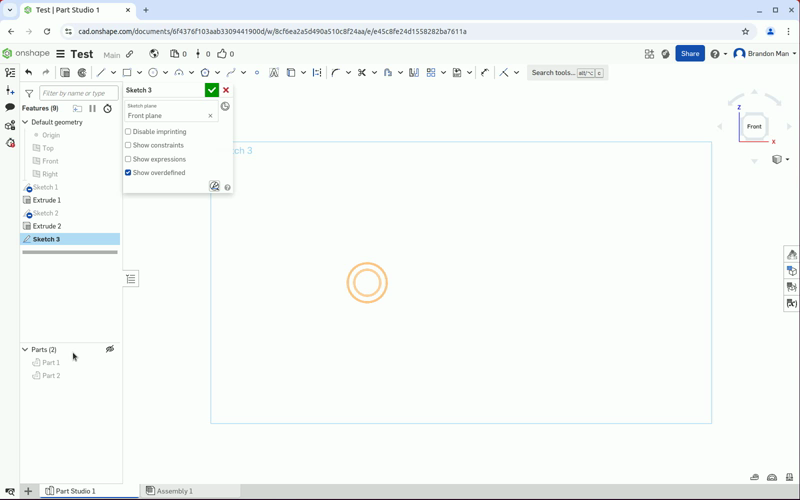
key(l)
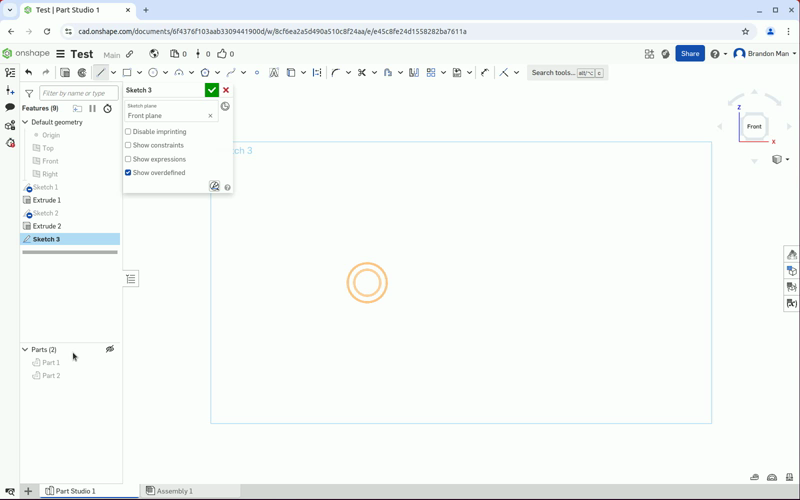
key_down(shift)
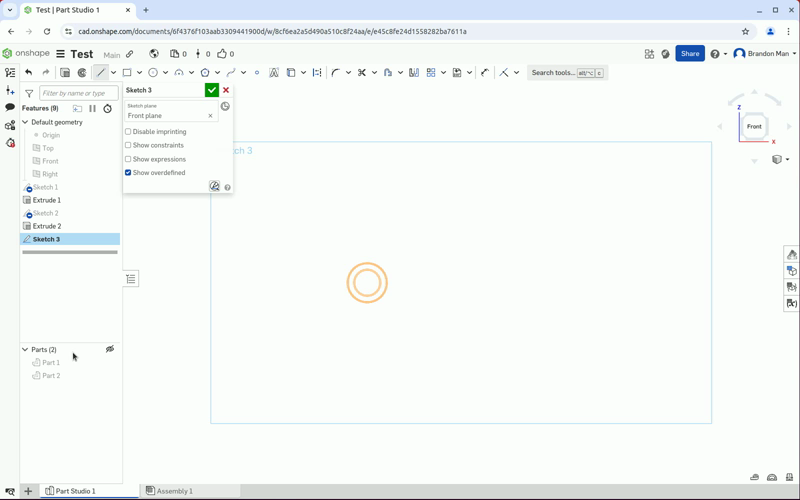
mouse_move(366, 301)
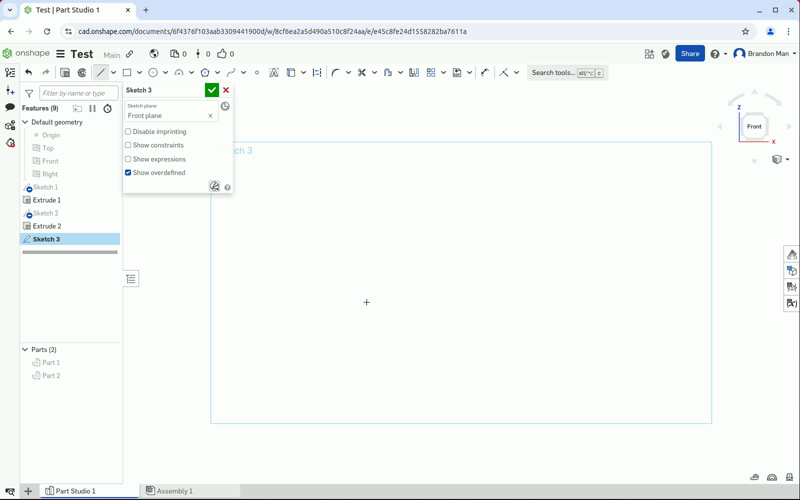
click(366, 301)
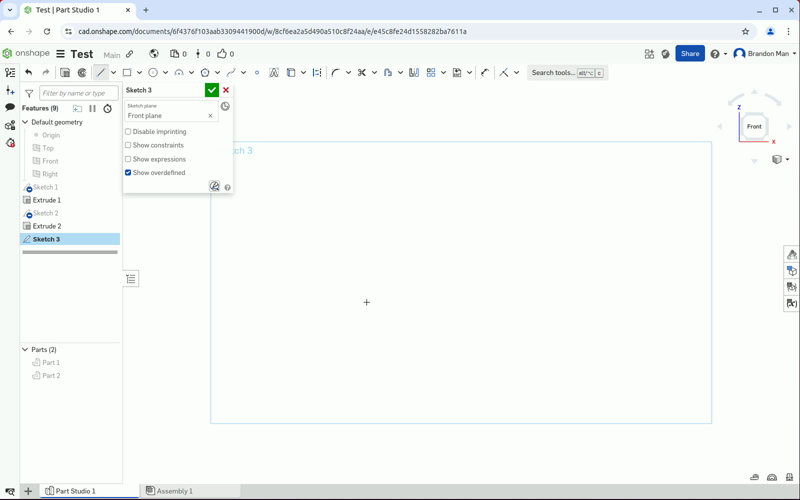
key_up(shift)
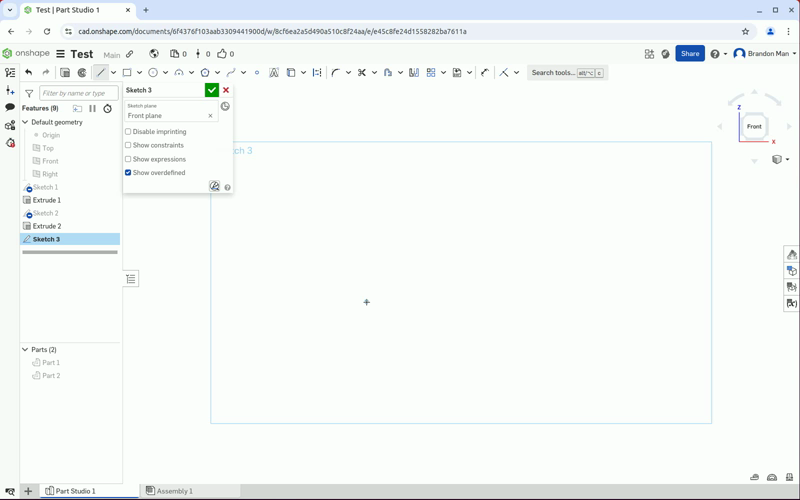
key_down(shift)
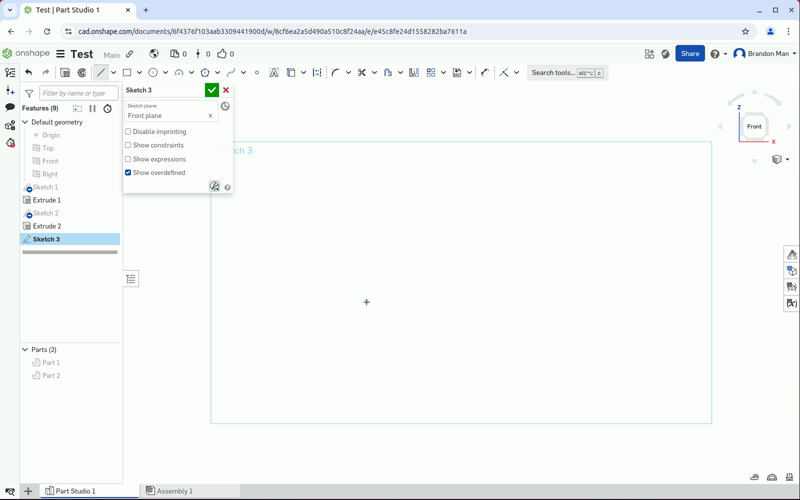
mouse_move(461, 301)
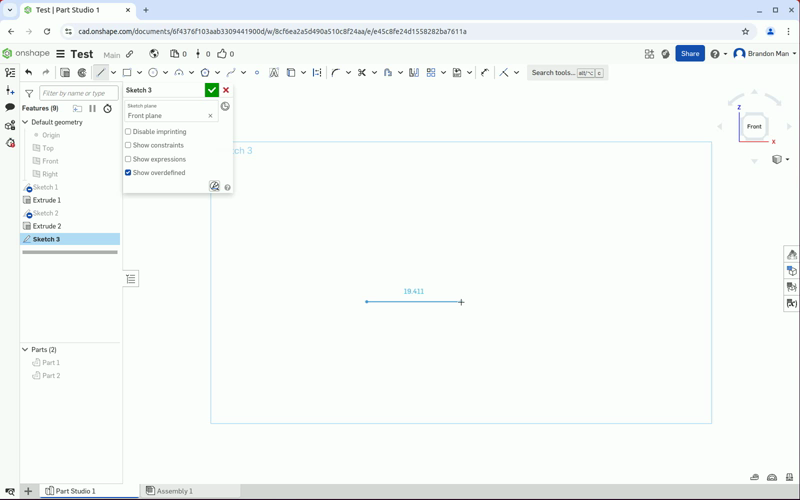
click(461, 301)
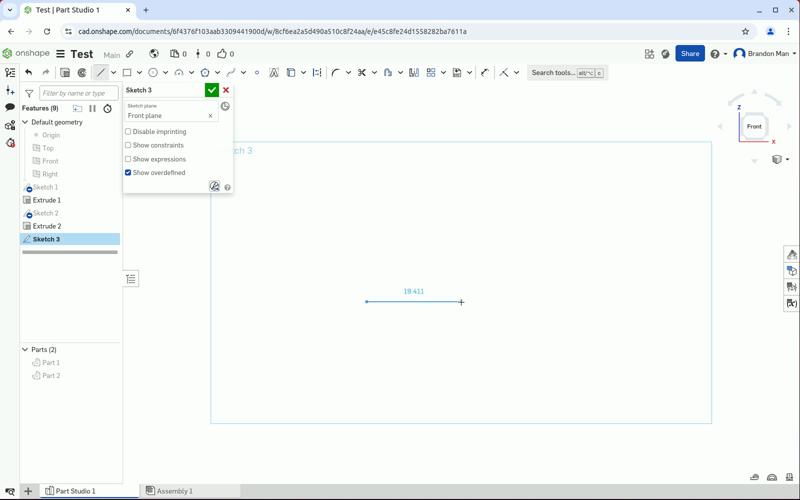
key_up(shift)
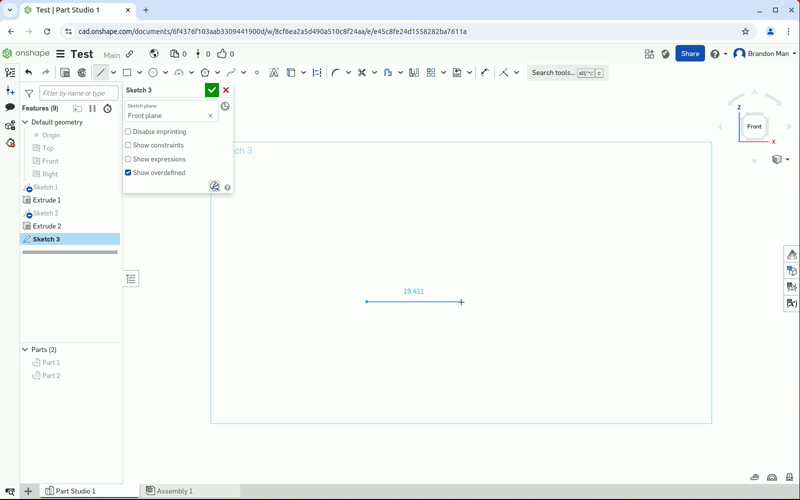
key_down(shift)
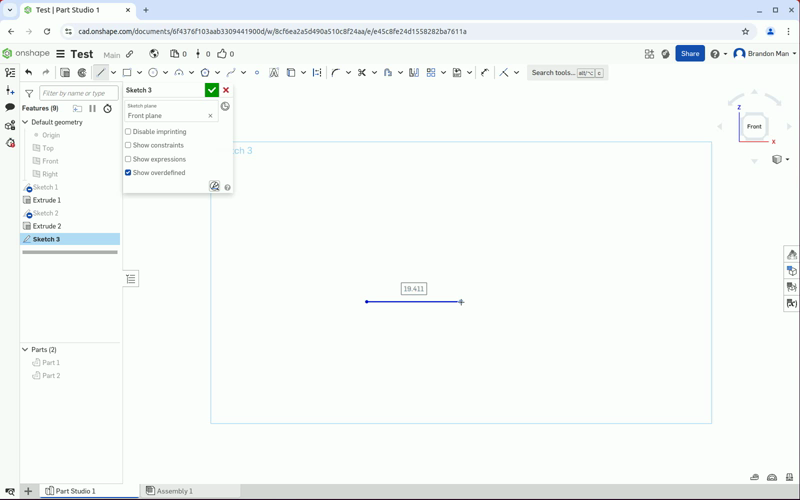
mouse_move(553, 301)
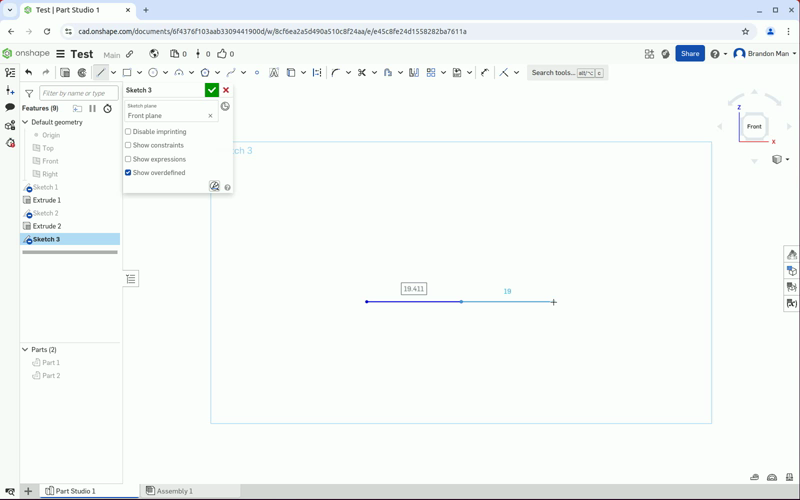
click(553, 301)
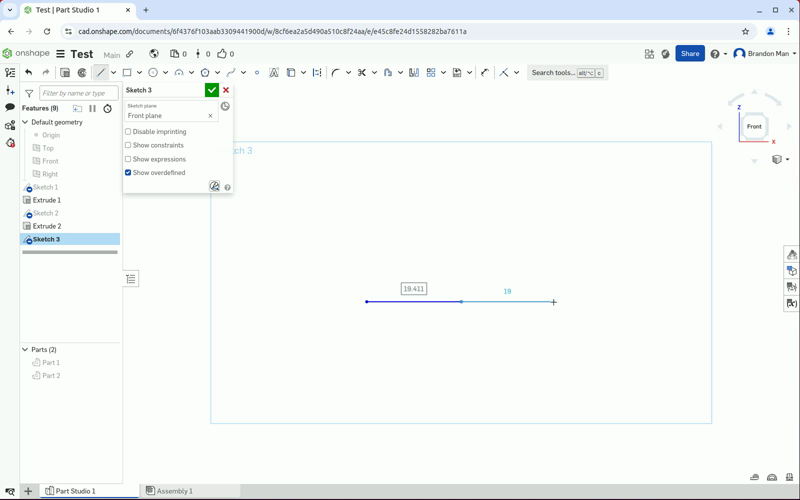
key_up(shift)
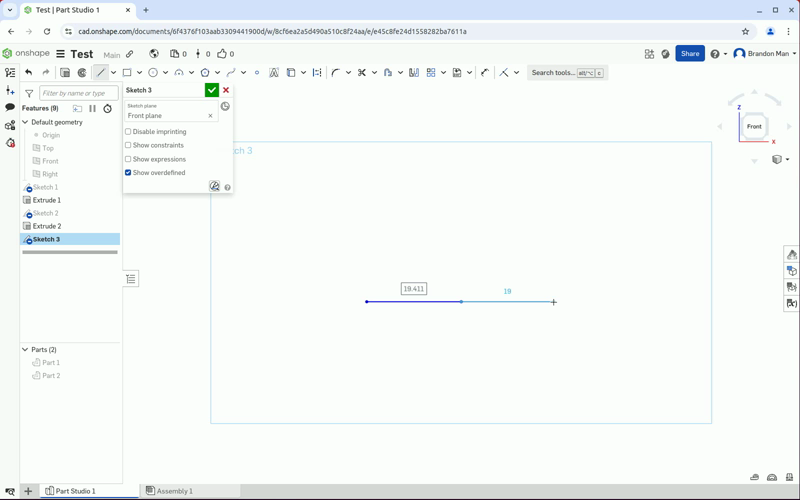
key(esc)
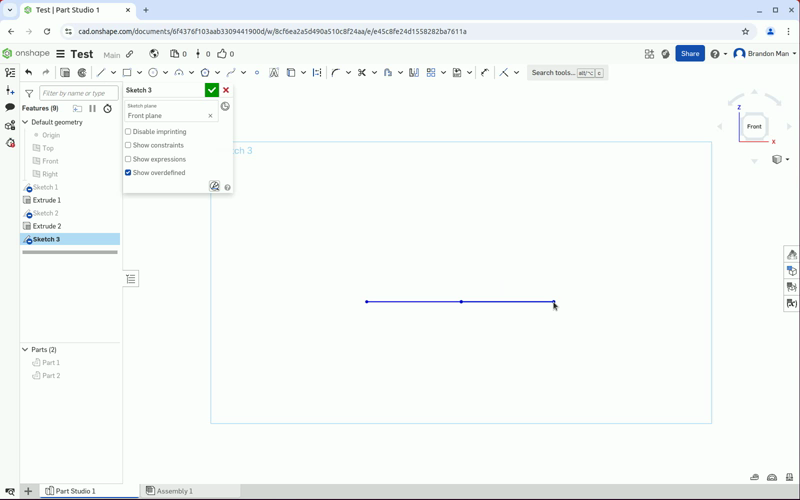
key(a)
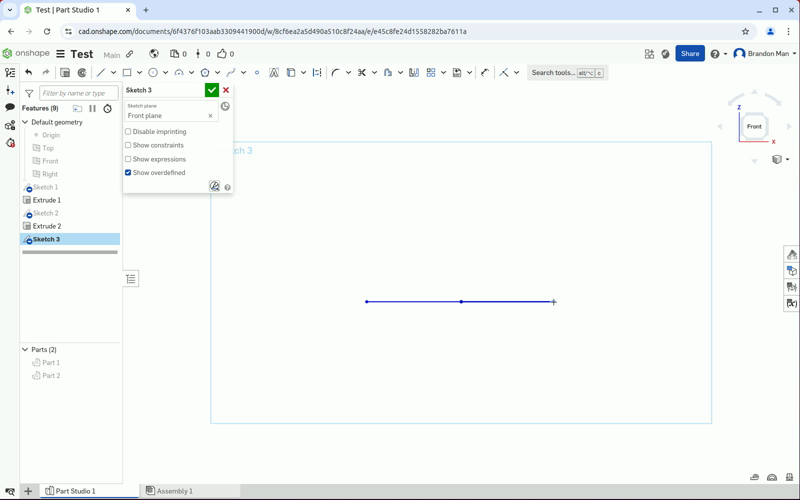
mouse_move(553, 301)
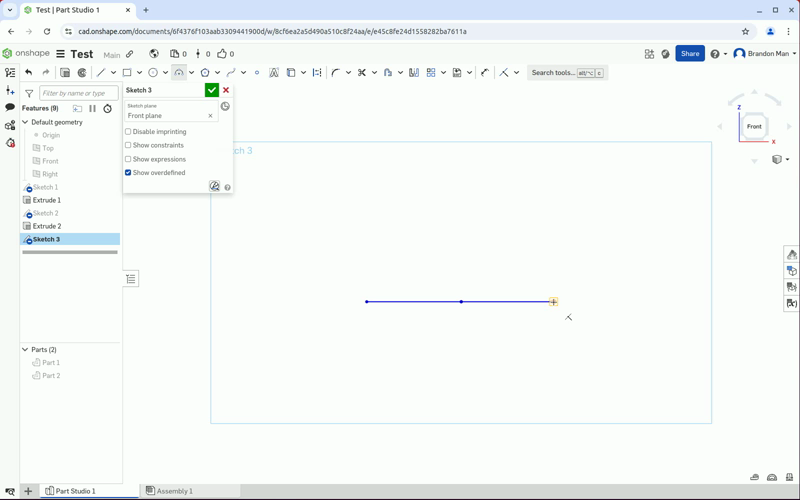
click(553, 301)
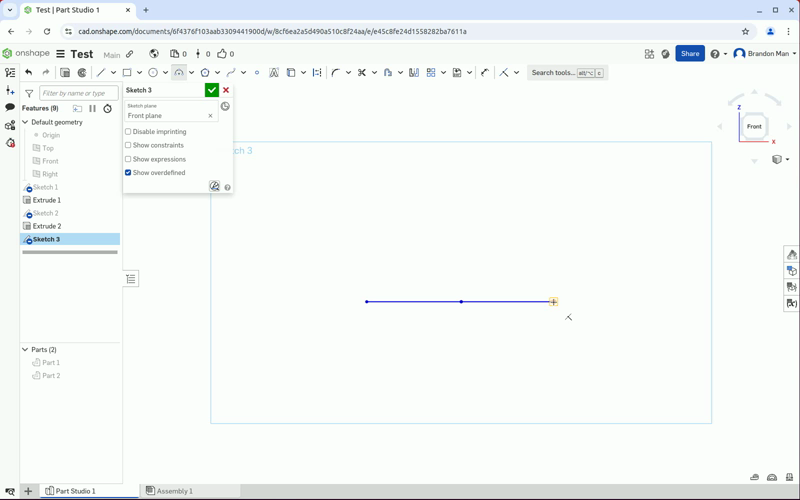
key_down(shift)
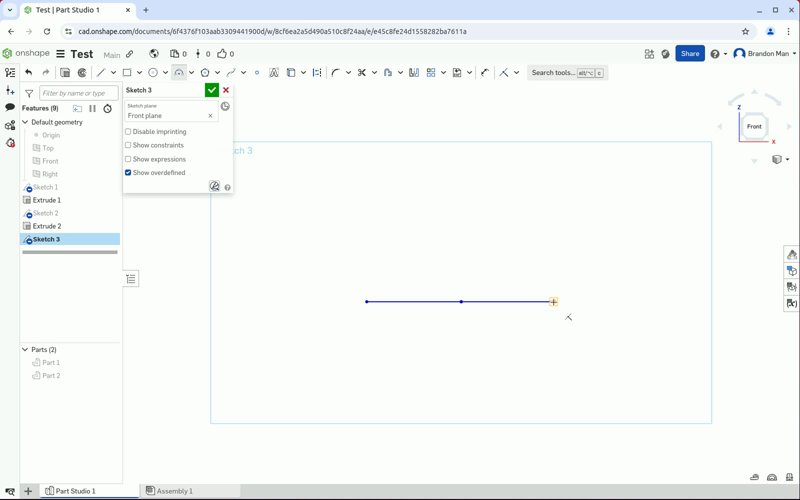
mouse_move(553, 264)
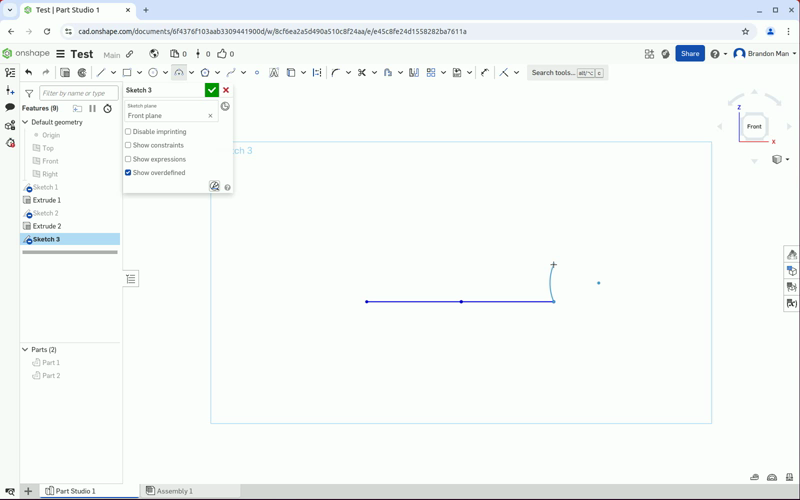
click(553, 264)
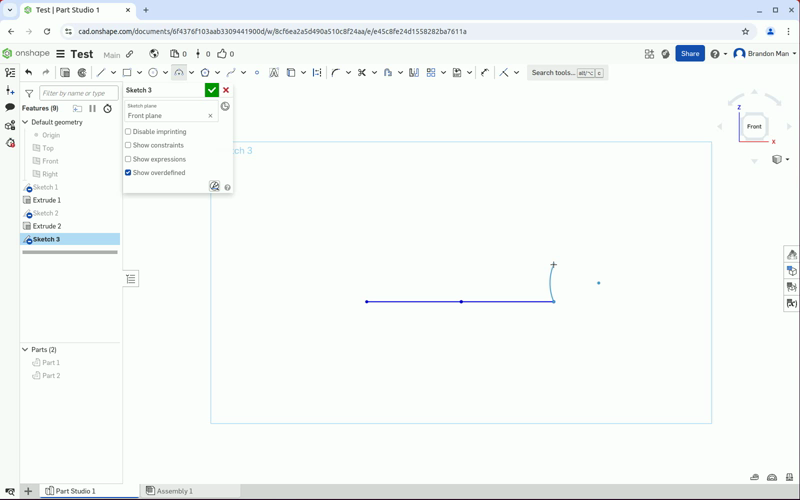
mouse_move(535, 282)
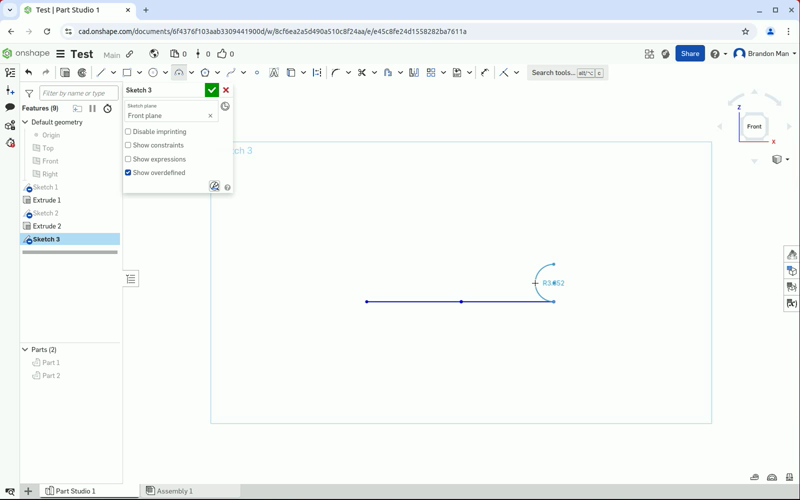
click(535, 282)
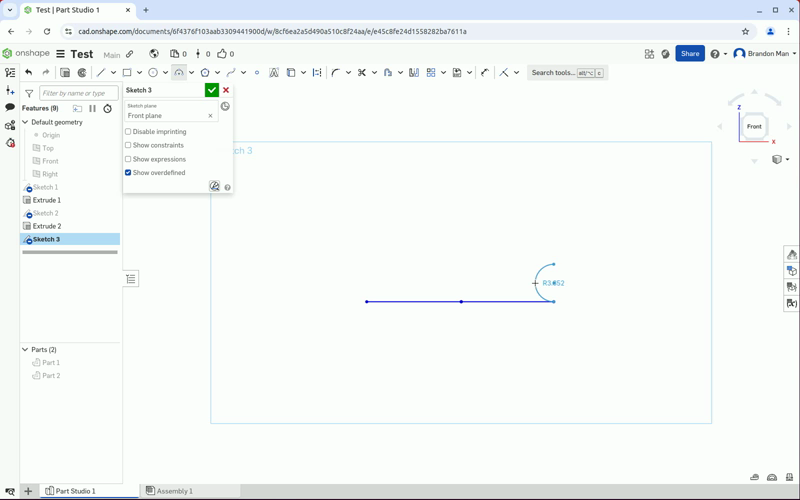
key_up(shift)
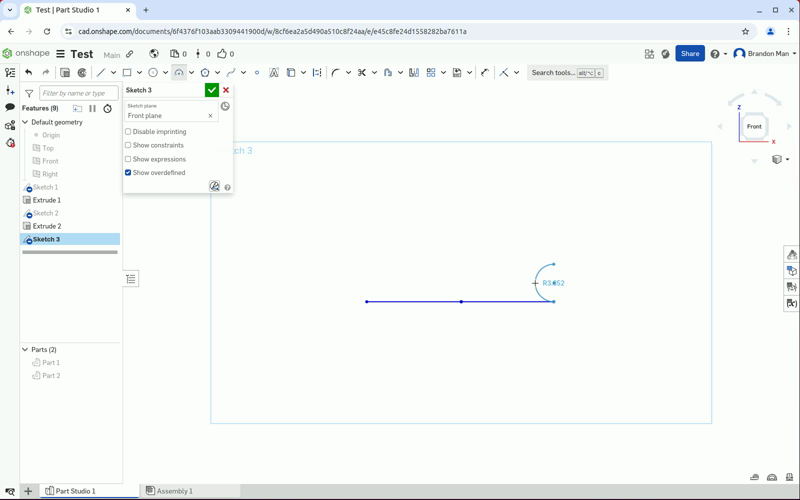
key(esc)
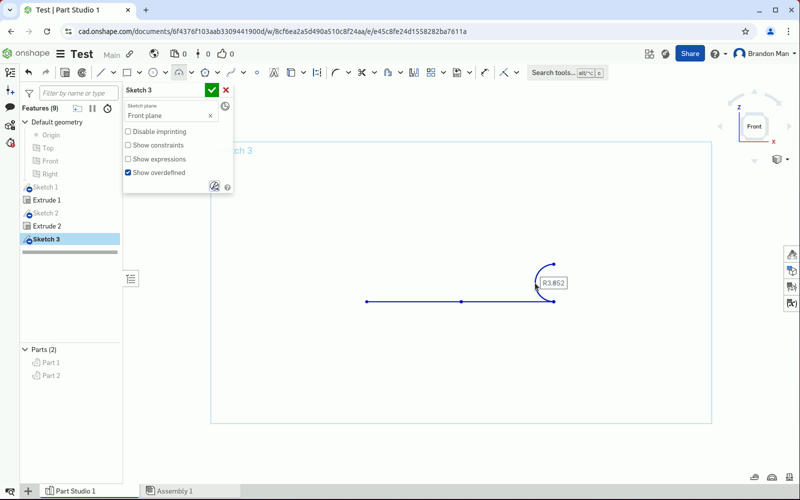
key(l)
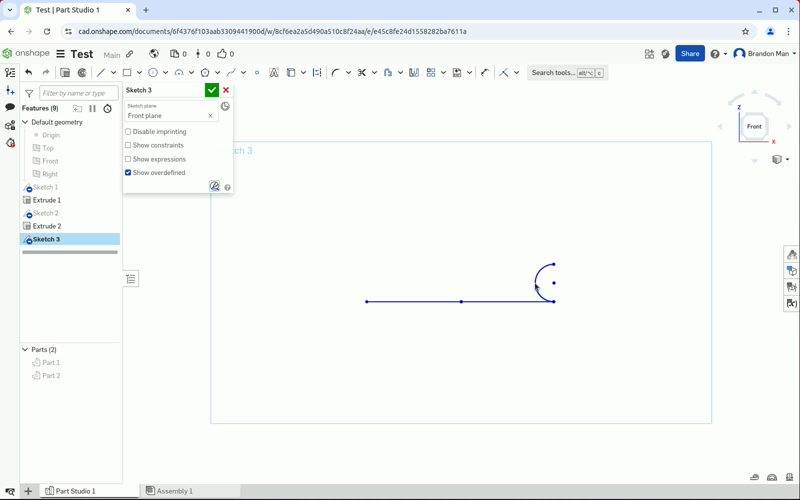
mouse_move(553, 264)
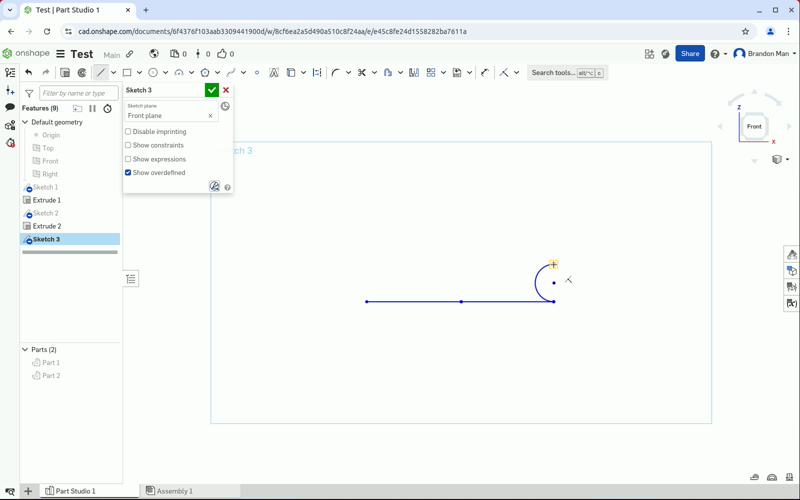
click(553, 264)
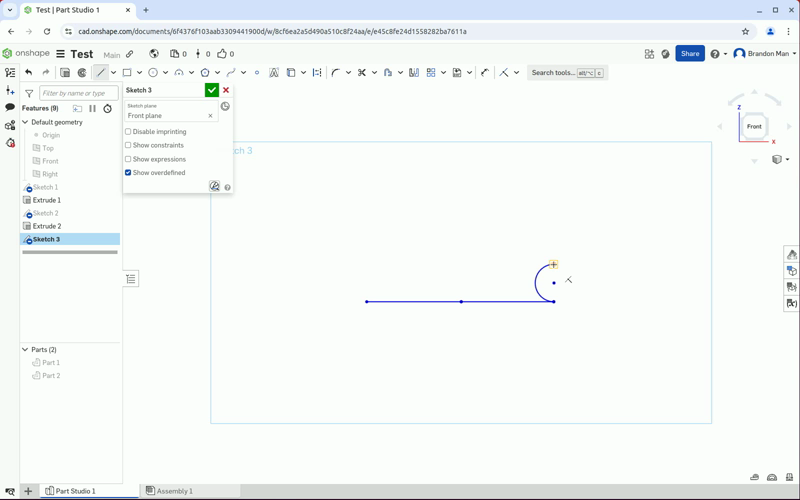
key_down(shift)
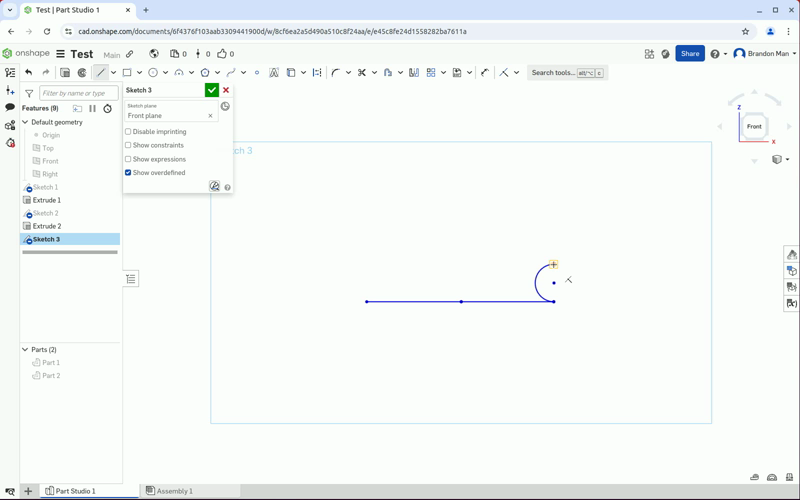
mouse_move(461, 264)
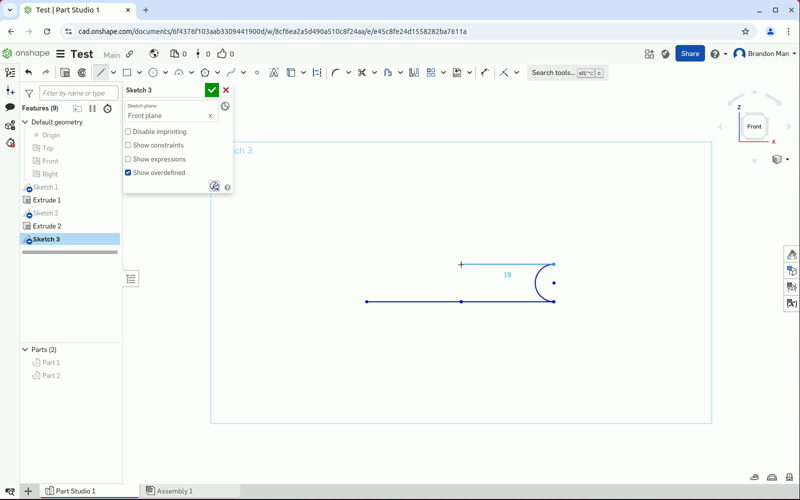
click(461, 264)
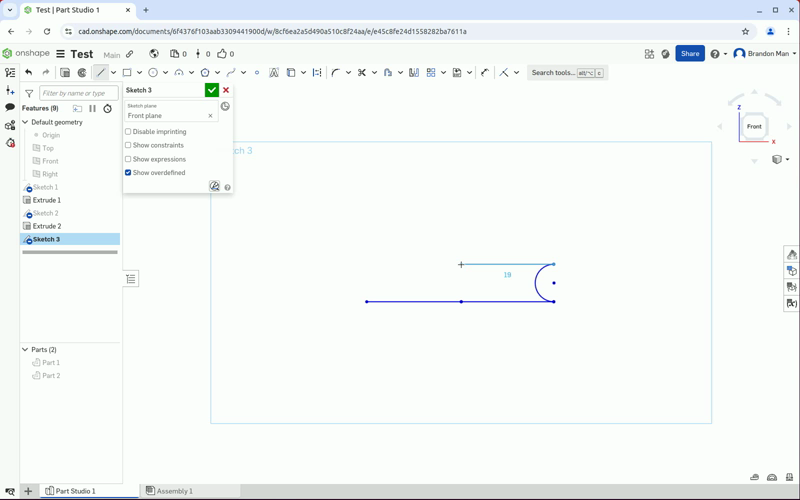
key_up(shift)
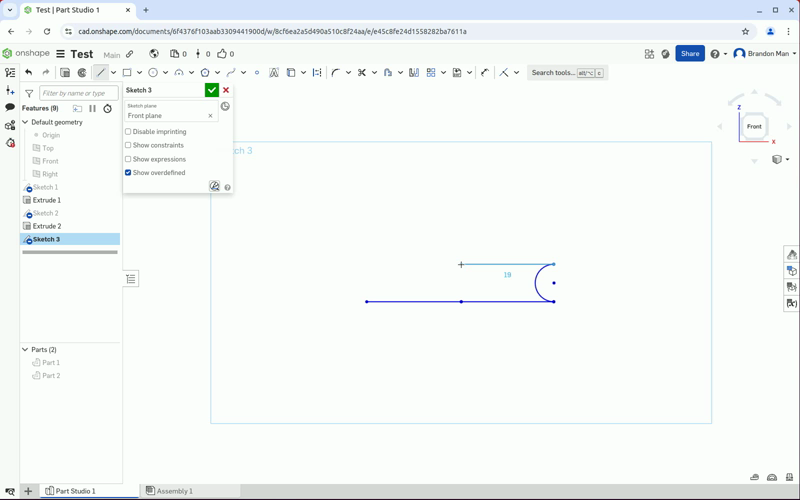
key_down(shift)
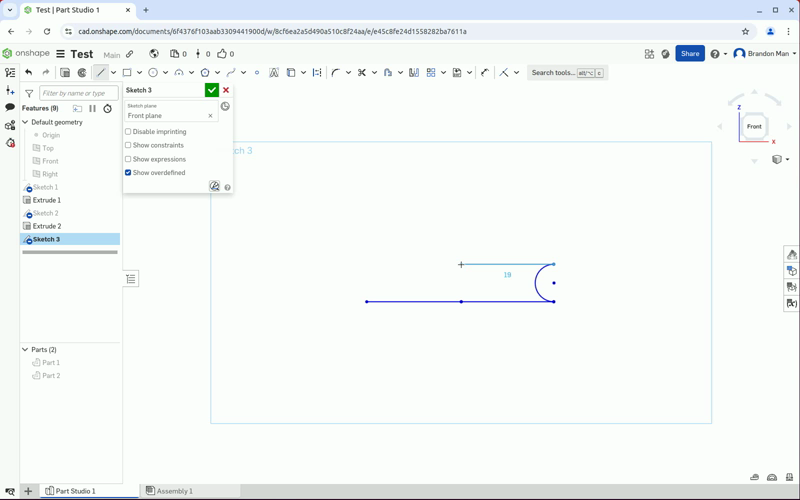
mouse_move(366, 264)
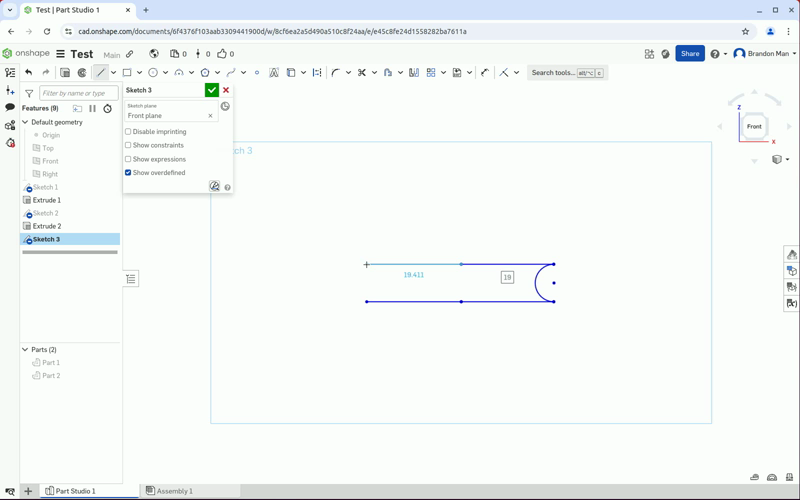
click(366, 264)
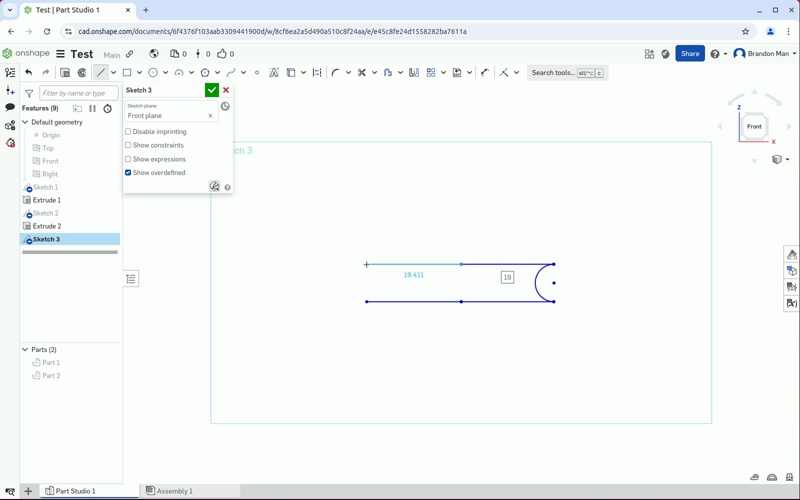
key_up(shift)
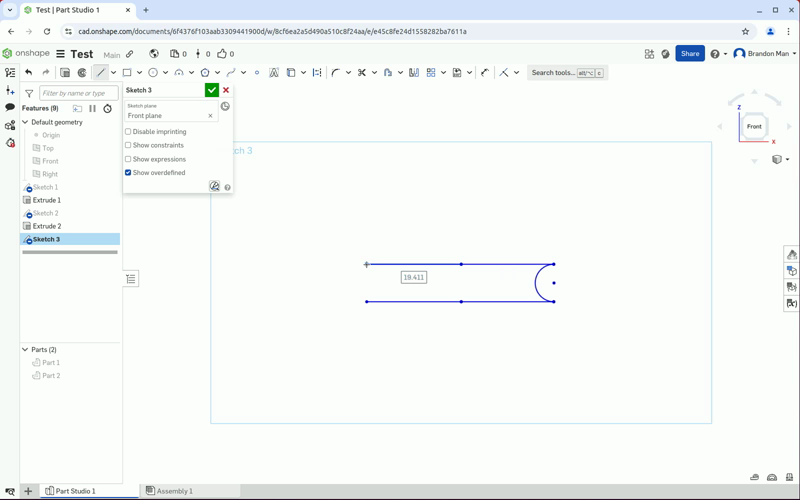
key(esc)
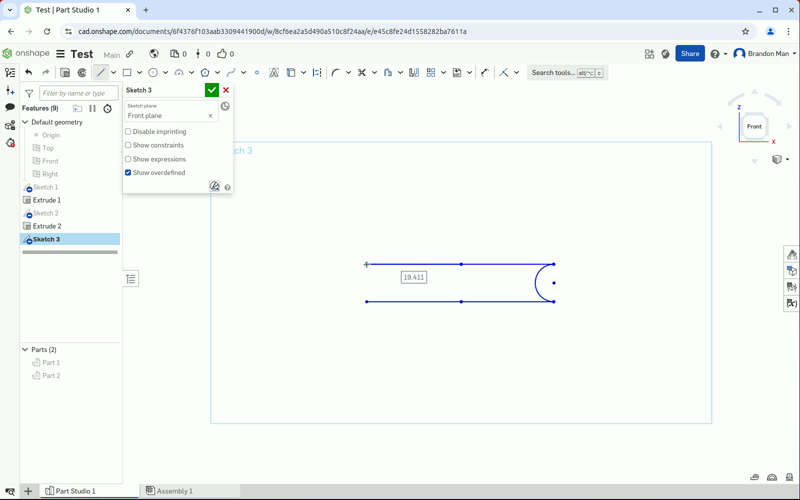
key(a)
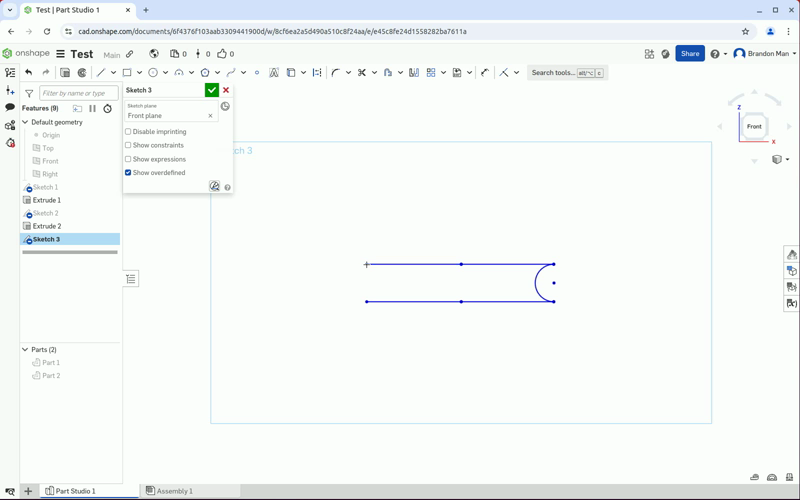
mouse_move(366, 264)
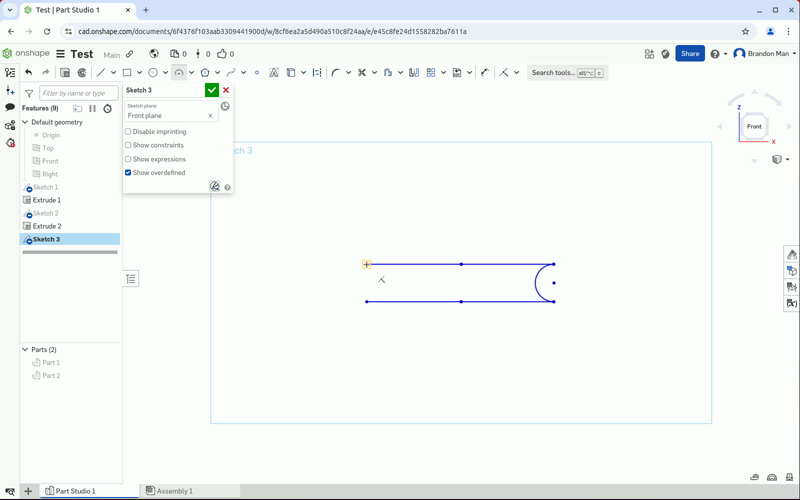
click(366, 264)
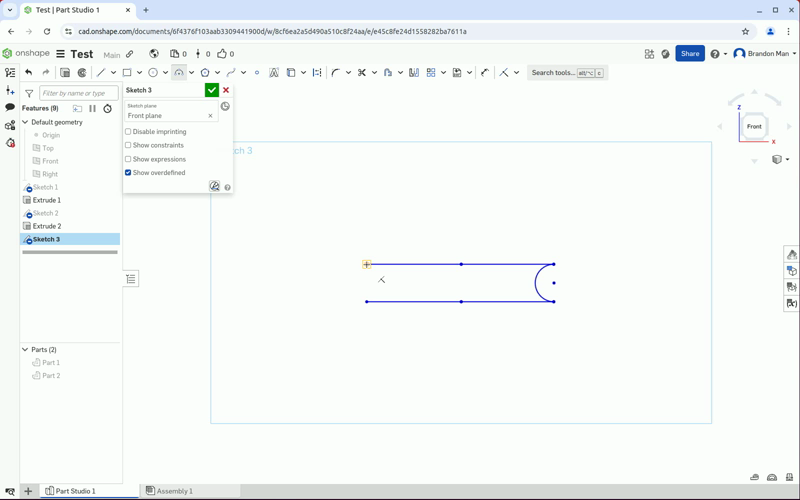
mouse_move(366, 301)
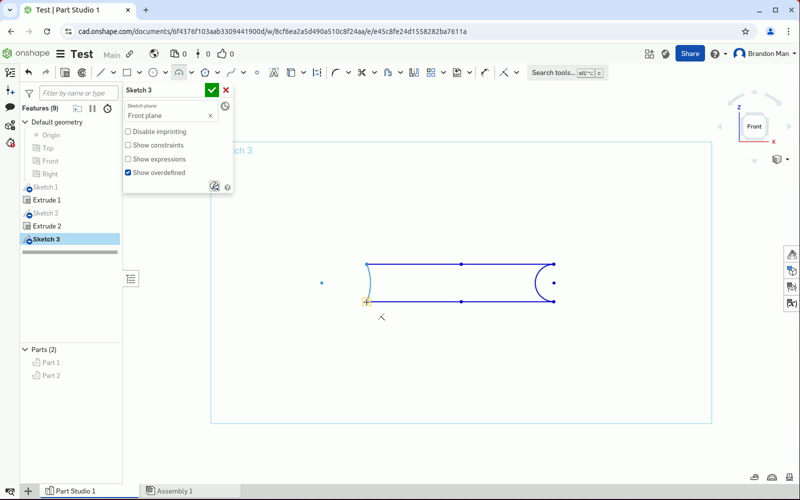
click(366, 301)
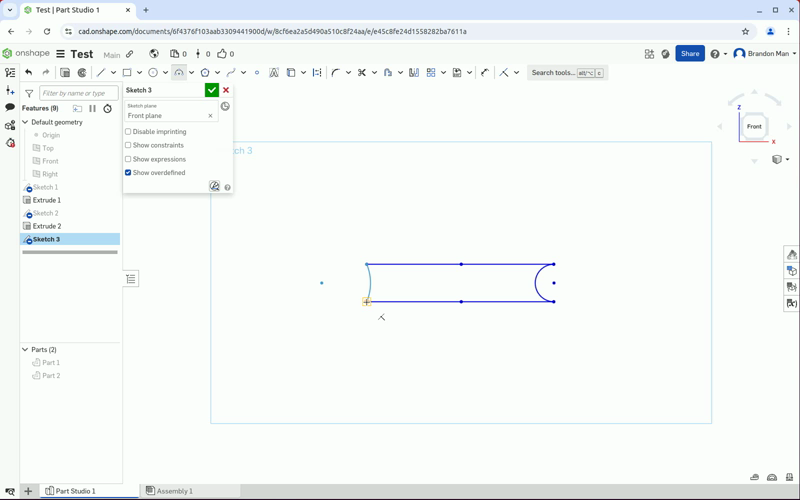
key_down(shift)
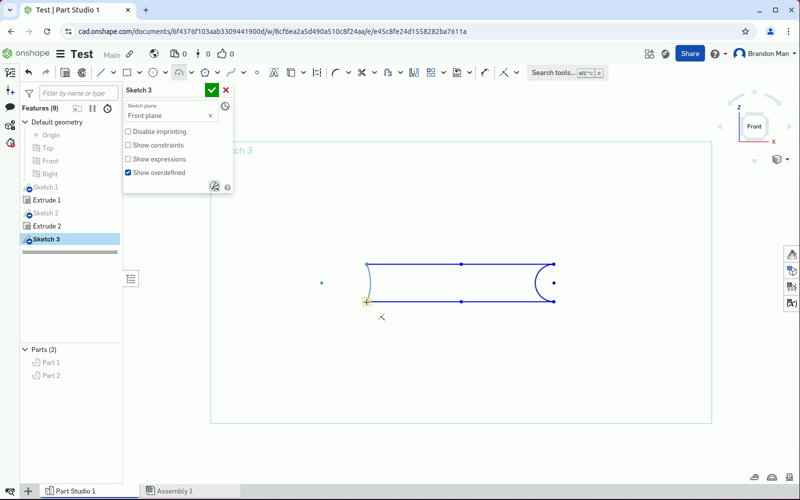
mouse_move(385, 282)
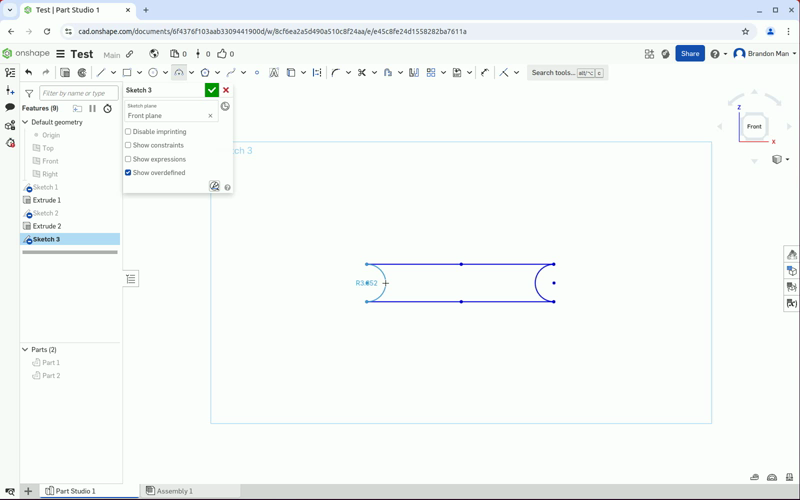
click(385, 282)
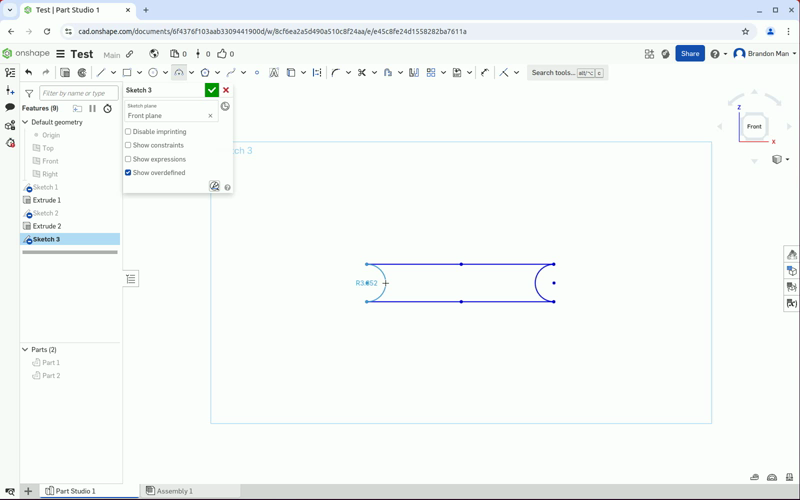
key_up(shift)
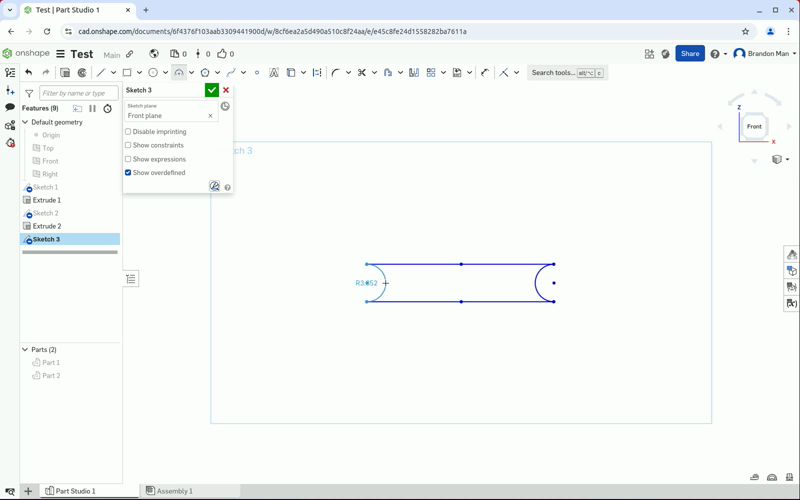
key(esc)
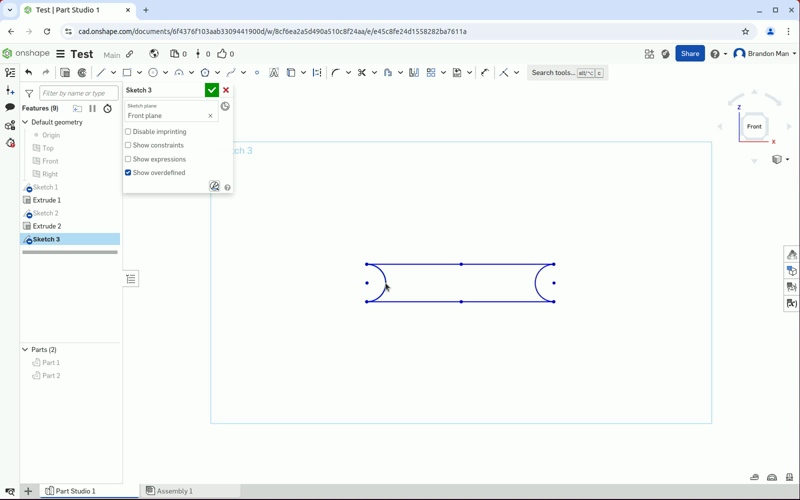
mouse_move(539, 271)
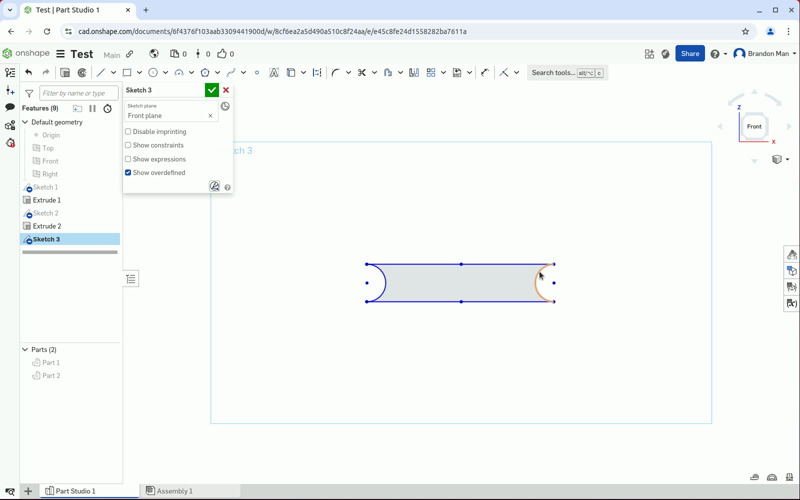
scroll(6)
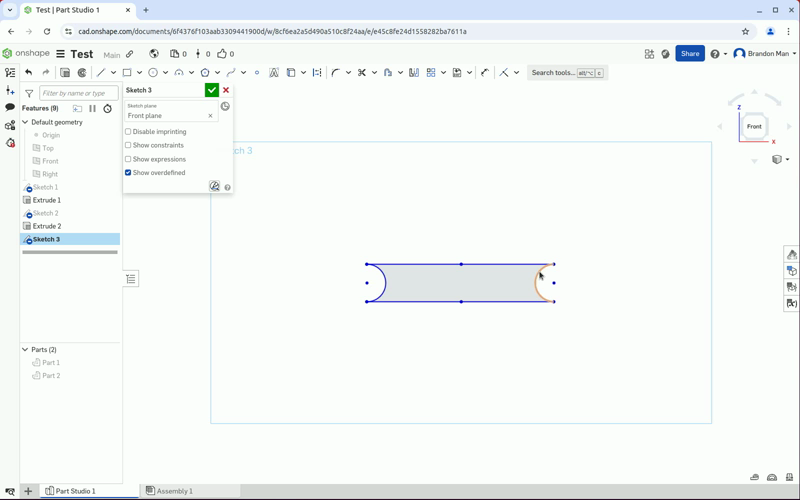
scroll(6)
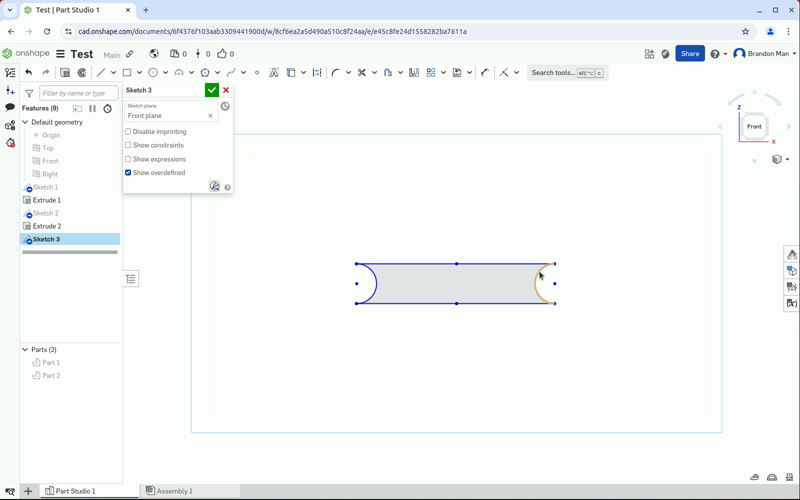
scroll(6)
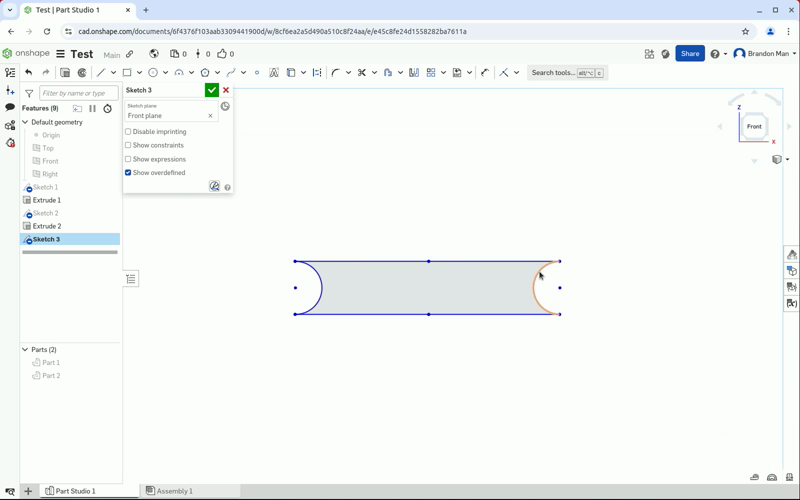
scroll(6)
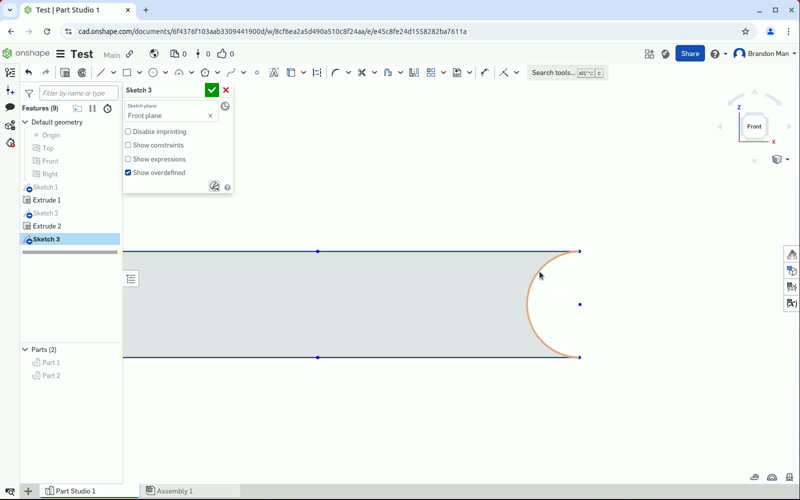
scroll(6)
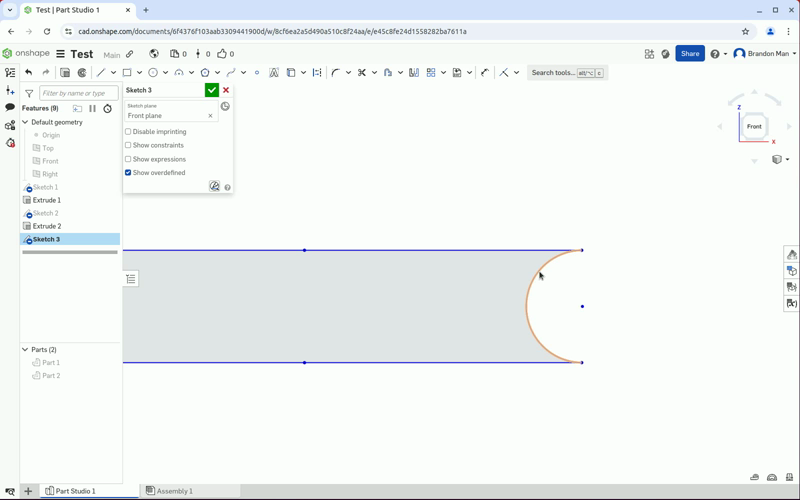
scroll(6)
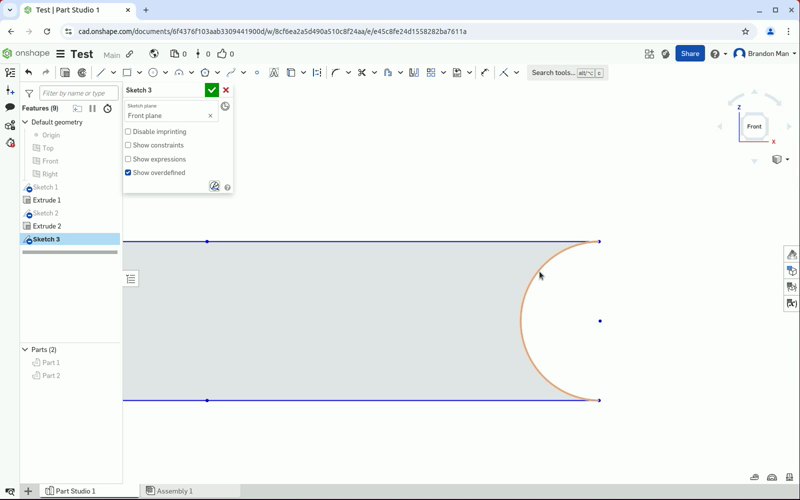
scroll(6)
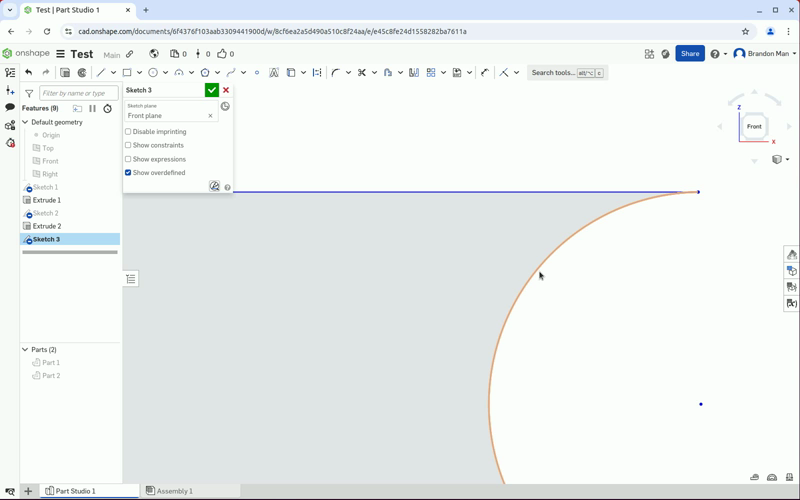
click(539, 271)
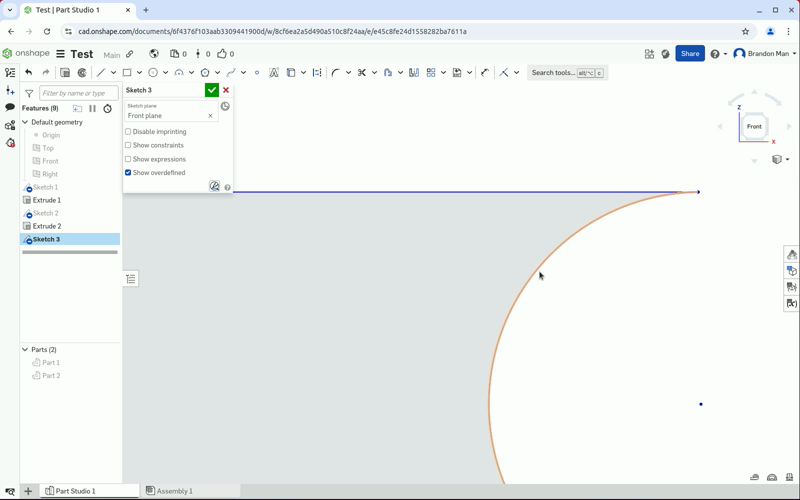
scroll(-6)
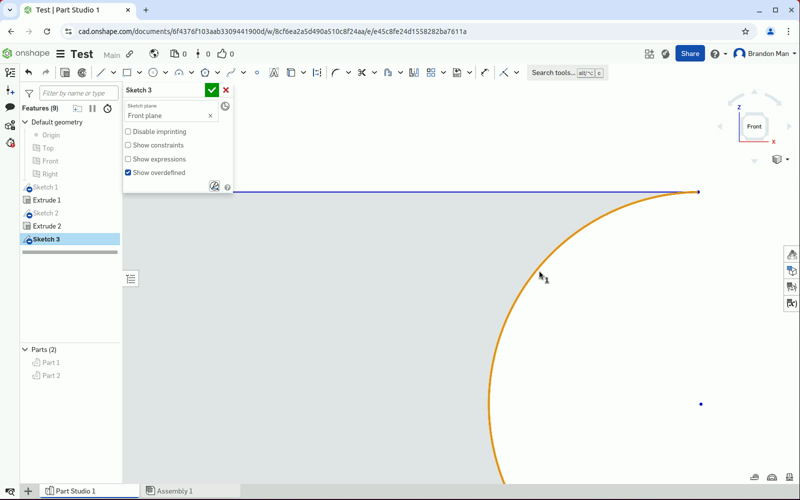
scroll(-6)
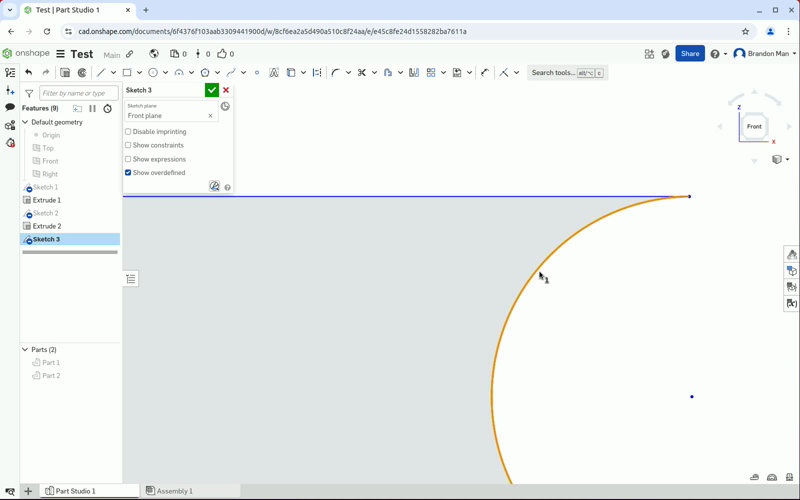
scroll(-6)
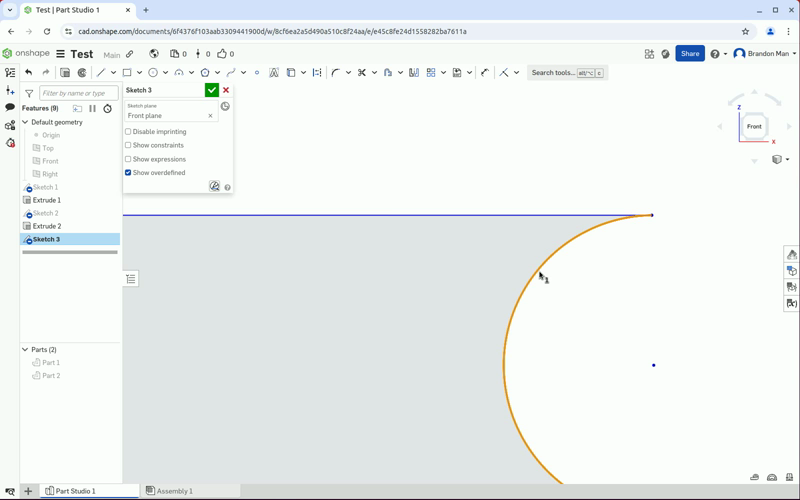
scroll(-6)
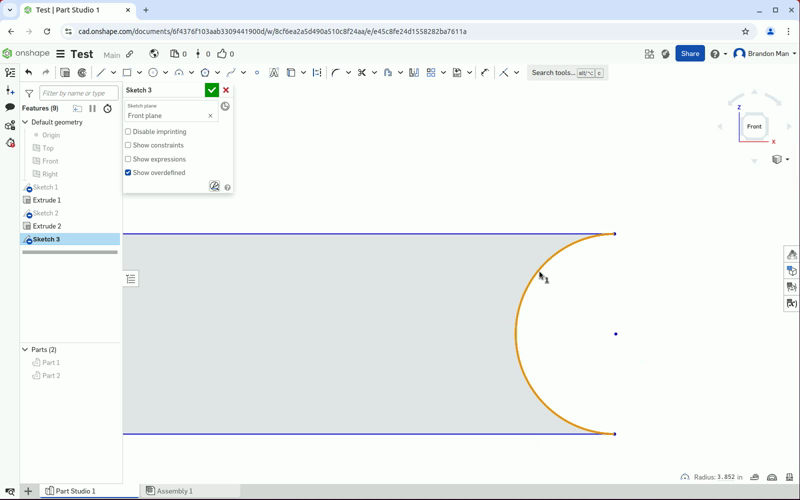
scroll(-6)
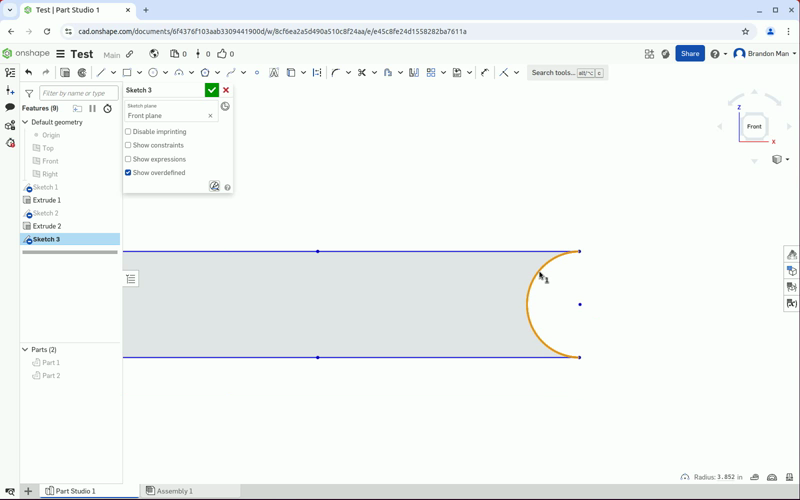
scroll(-6)
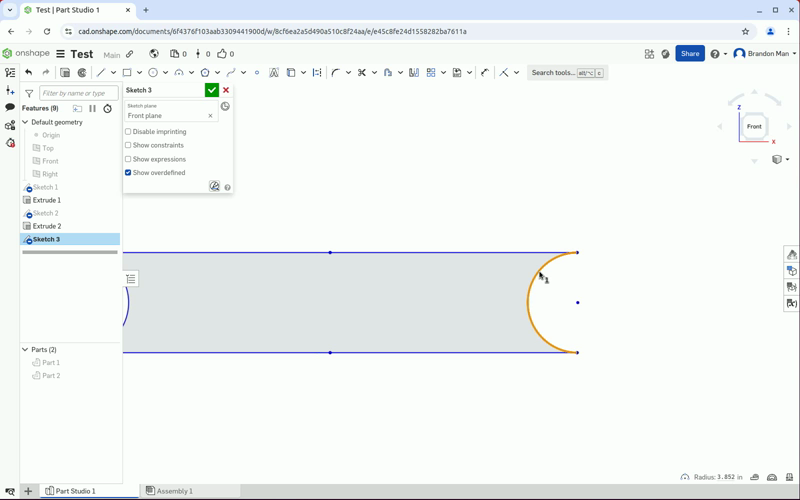
scroll(-6)
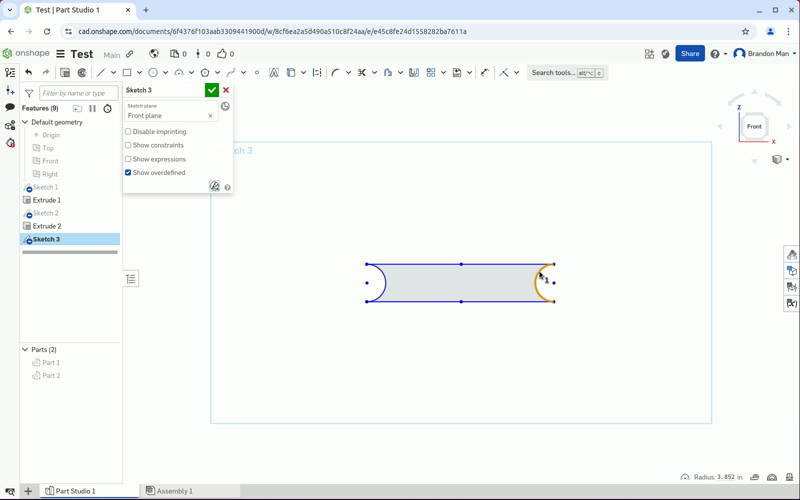
mouse_move(73, 352)
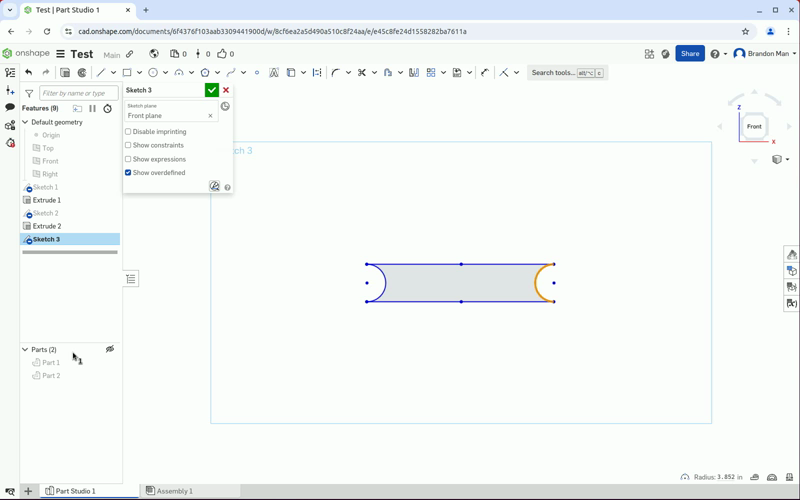
key(shift+y)
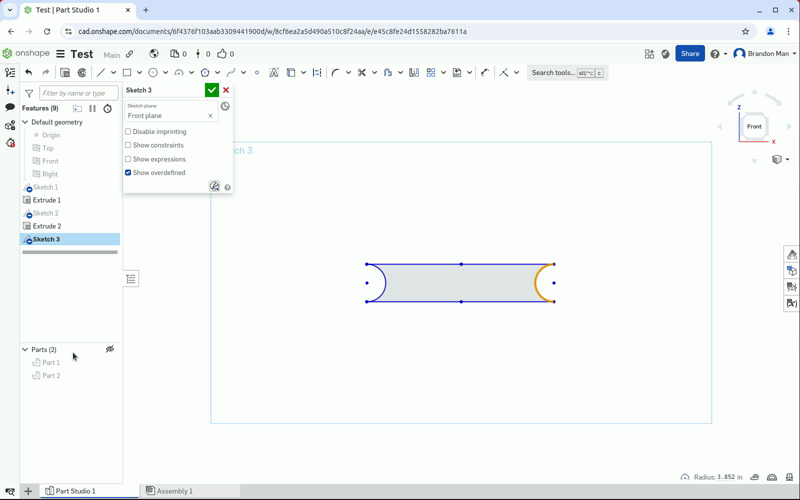
key(shift+e)
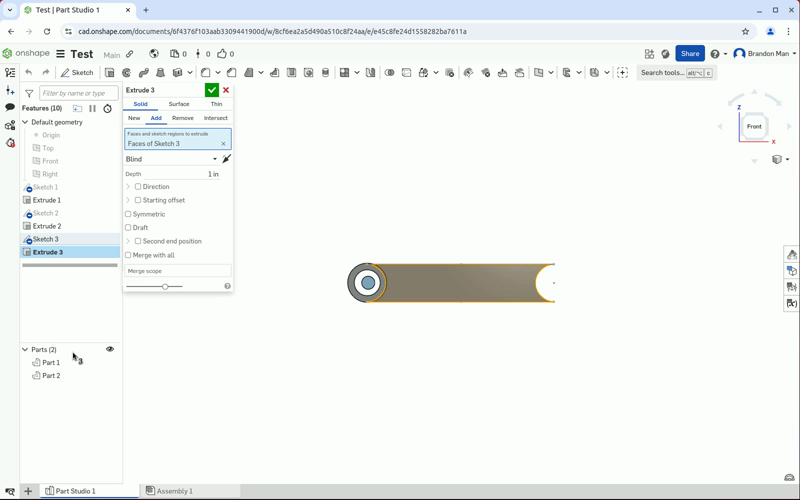
mouse_move(143, 106)
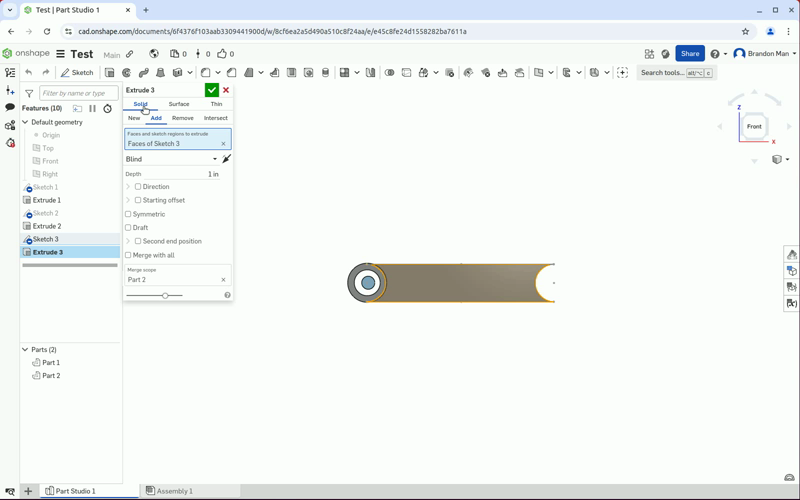
click(143, 106)
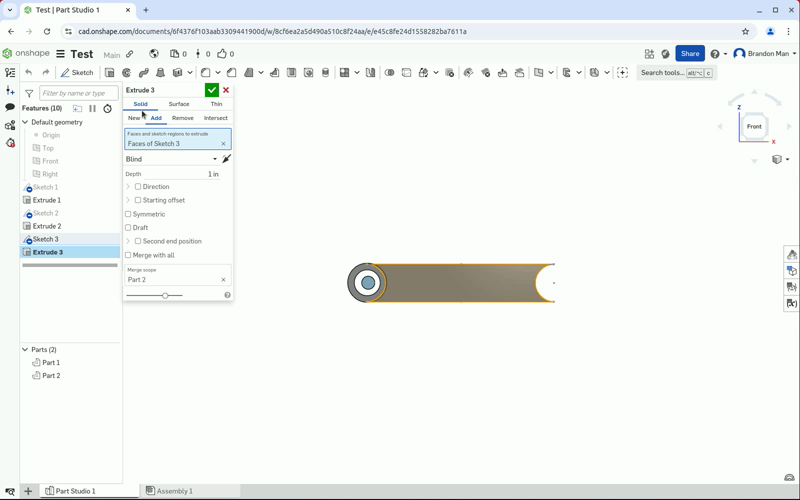
mouse_move(137, 120)
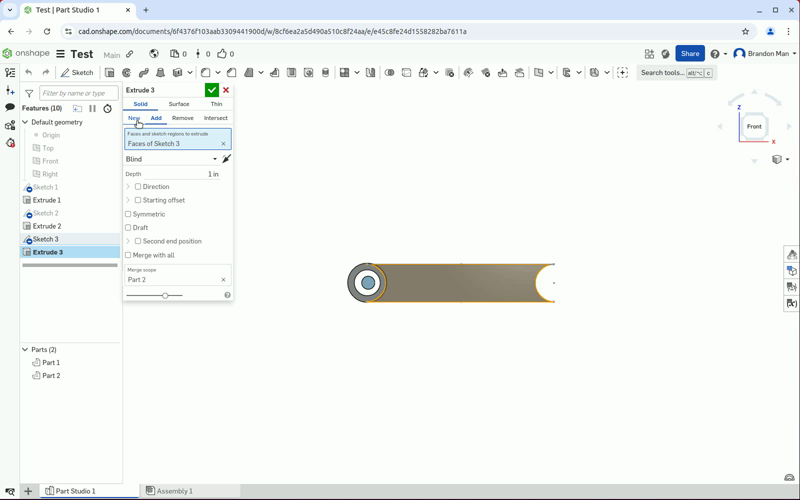
click(137, 120)
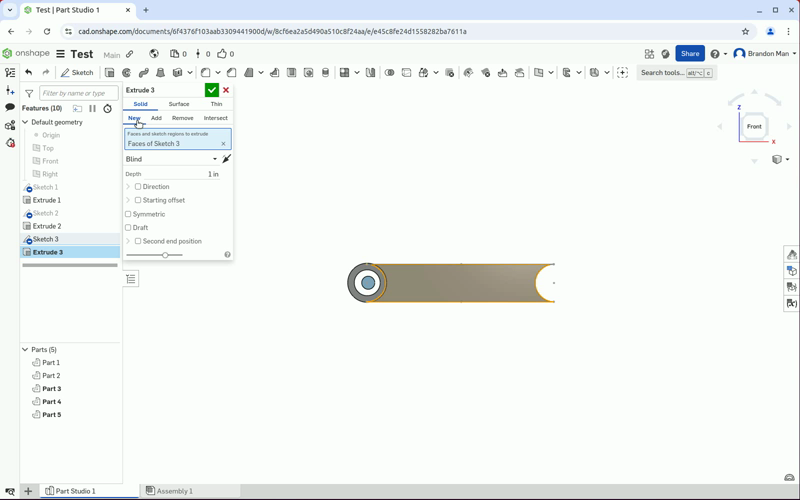
key(tab, 4)
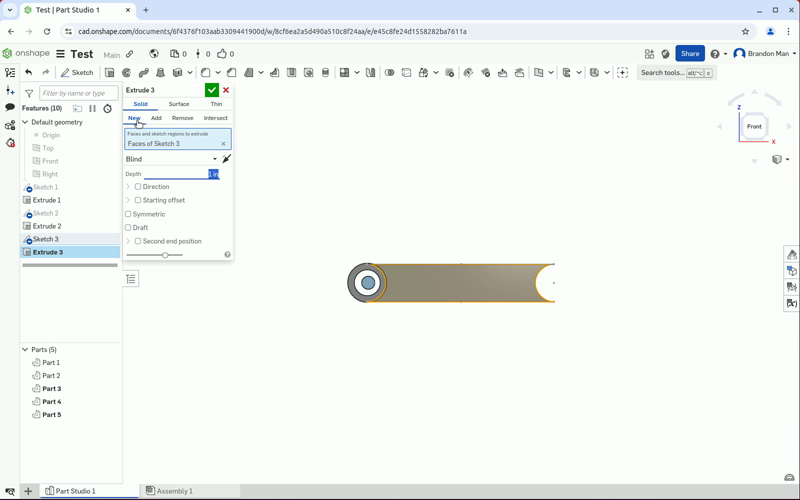
text(3.129)
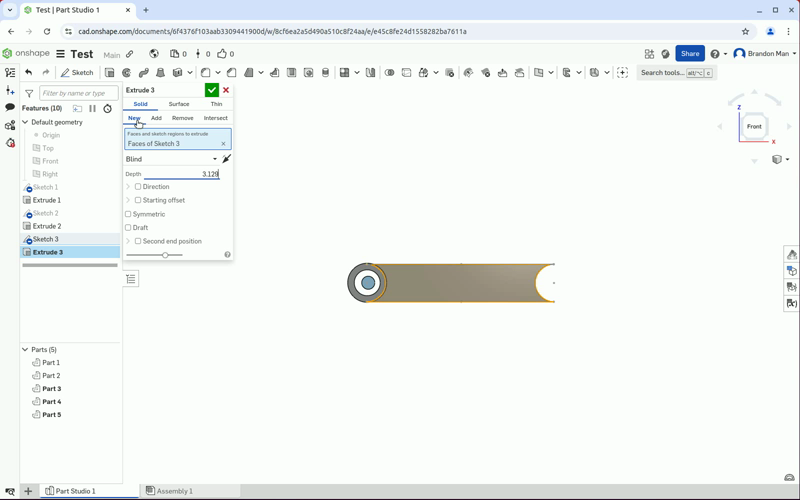
key(enter)
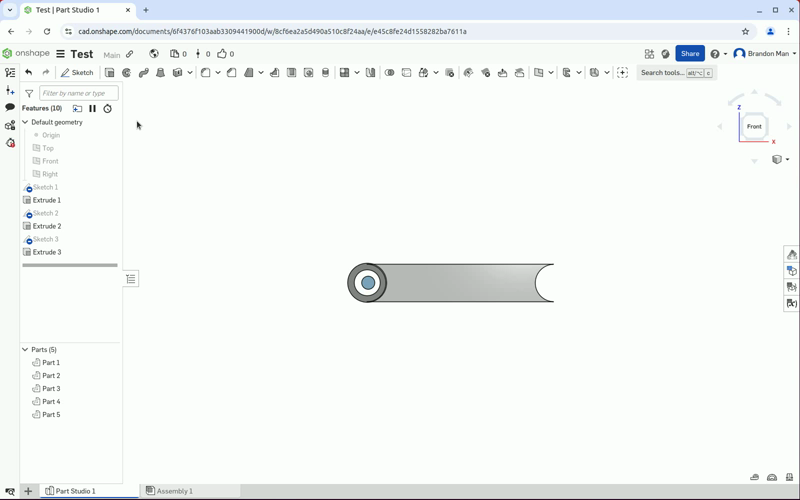
key(shift+h)
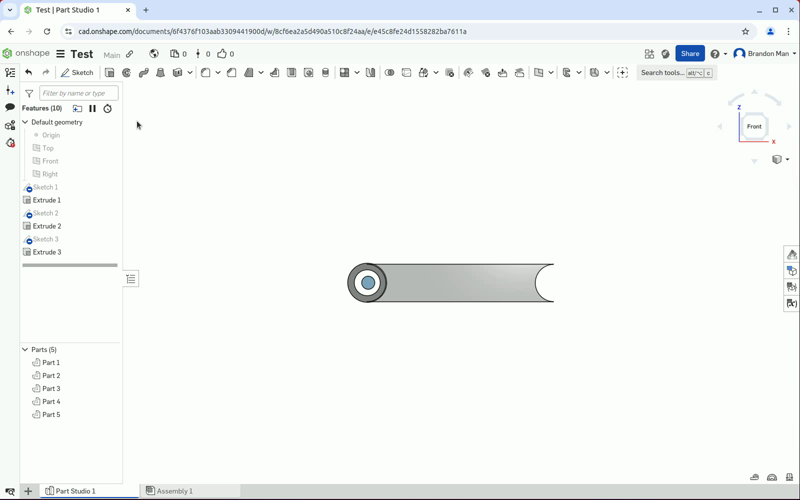
key(shift+h)
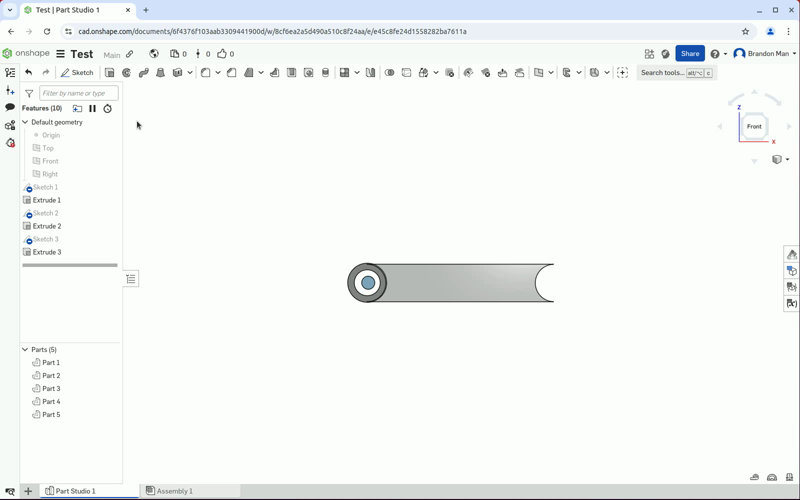
mouse_move(73, 189)
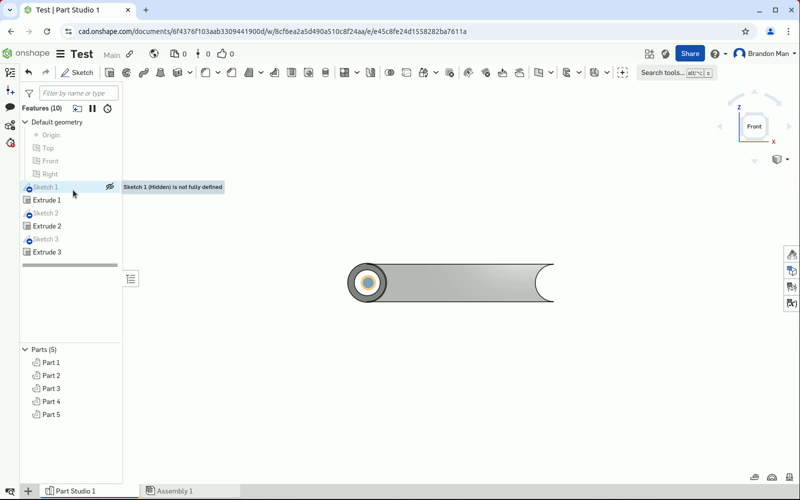
click(73, 189)
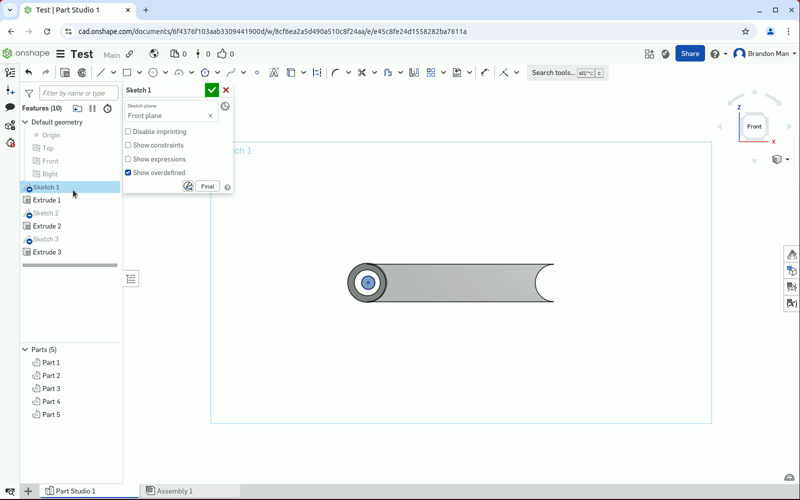
mouse_move(229, 92)
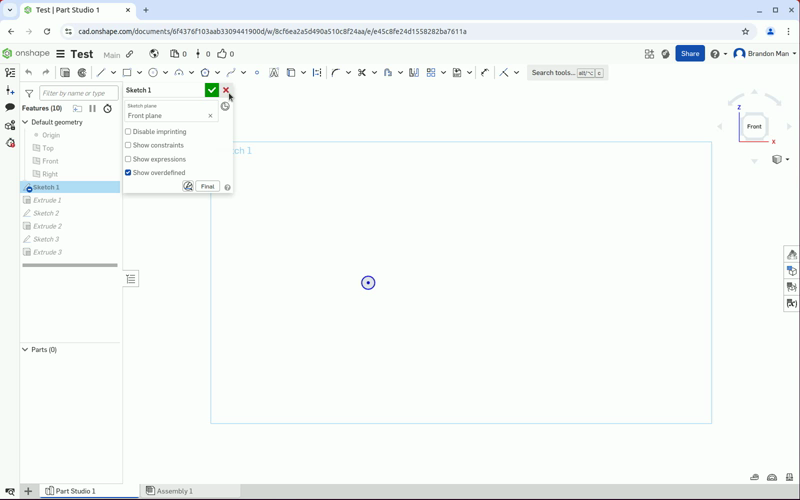
click(229, 92)
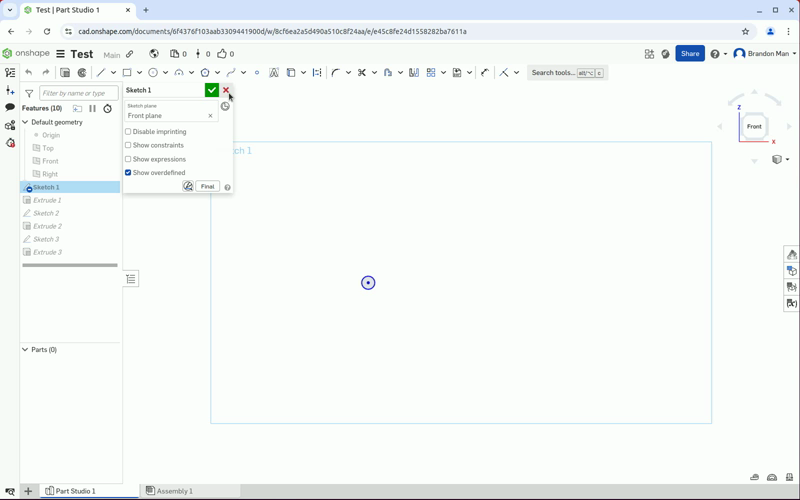
key(shift+s)
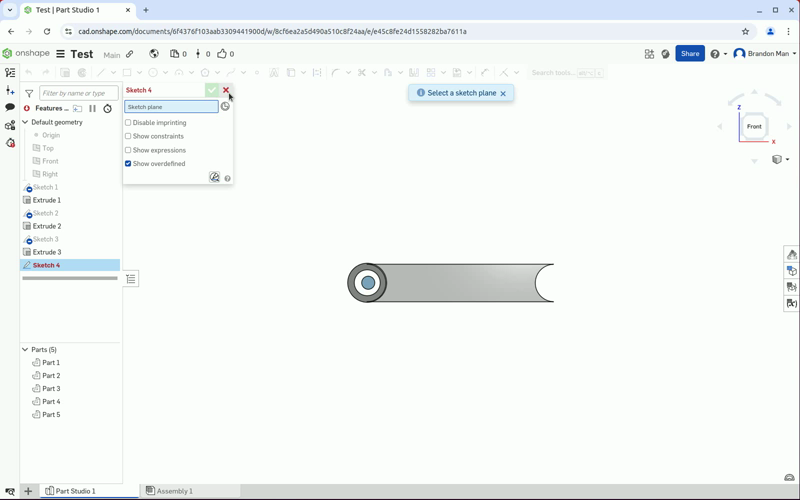
mouse_move(73, 163)
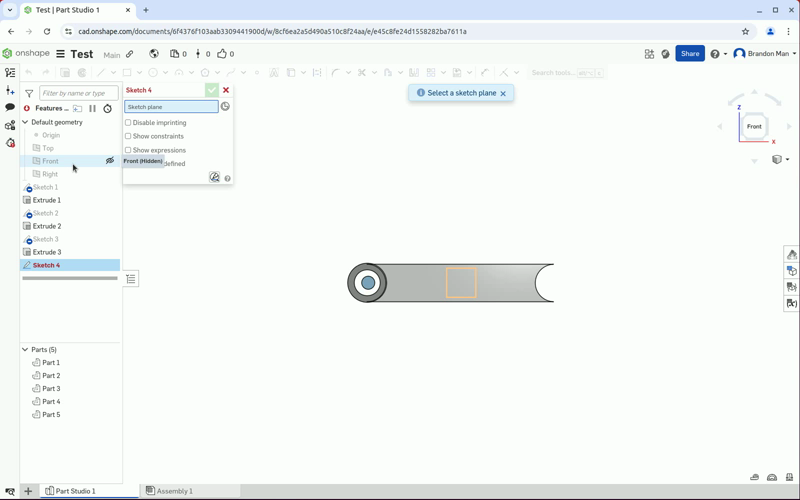
click(73, 163)
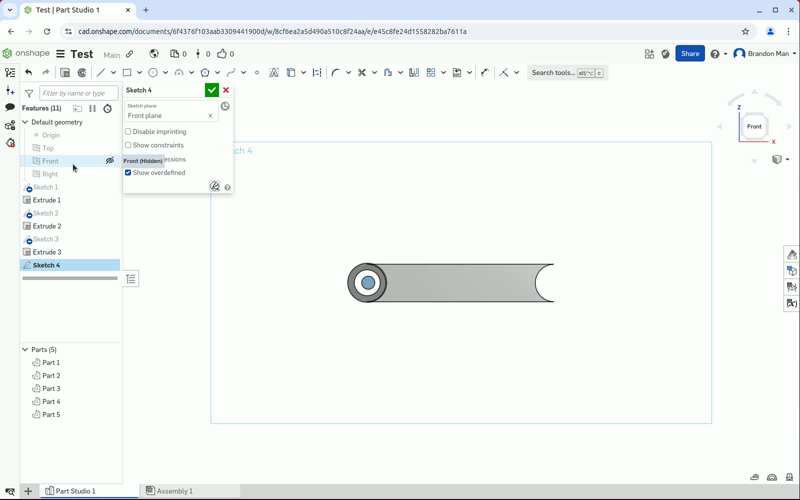
mouse_move(73, 352)
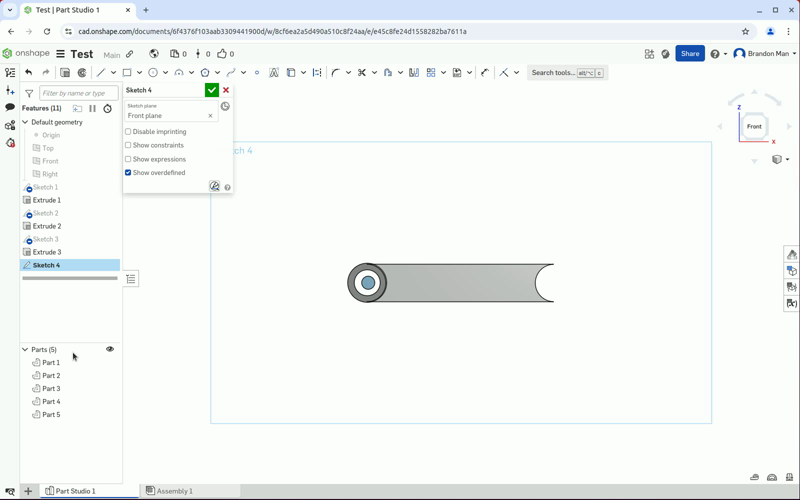
key(y)
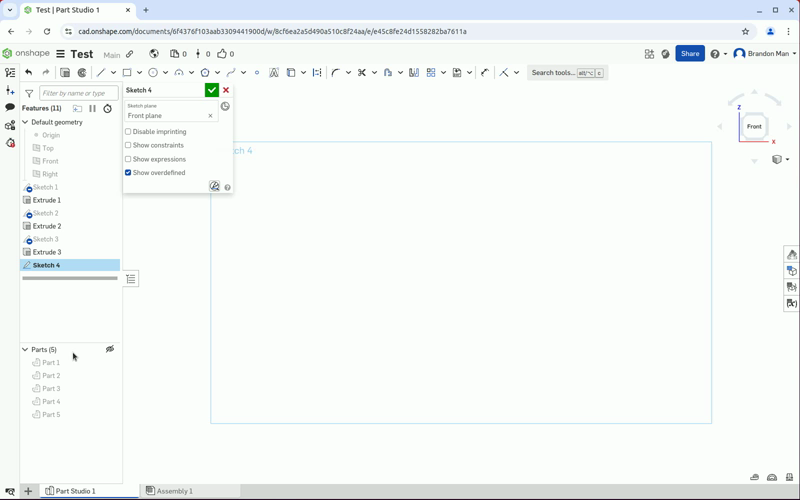
key(c)
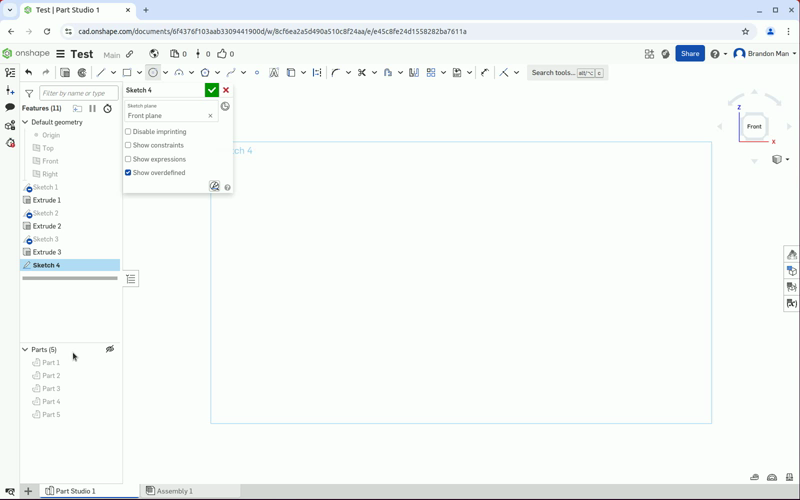
key_down(shift)
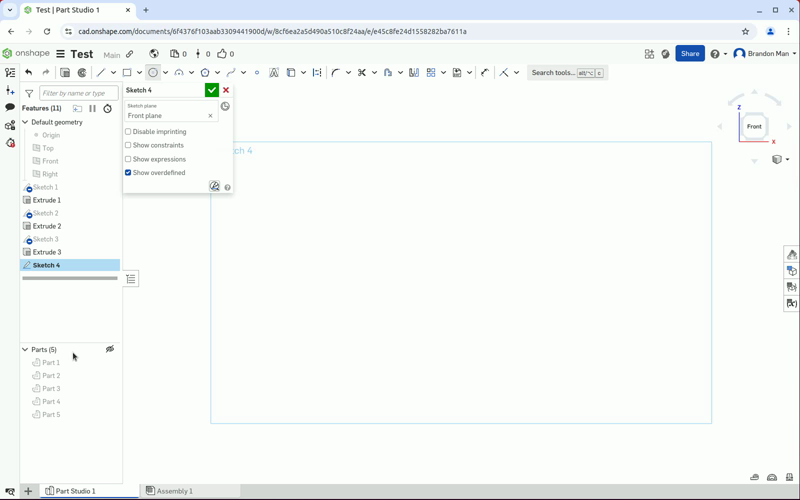
mouse_move(555, 282)
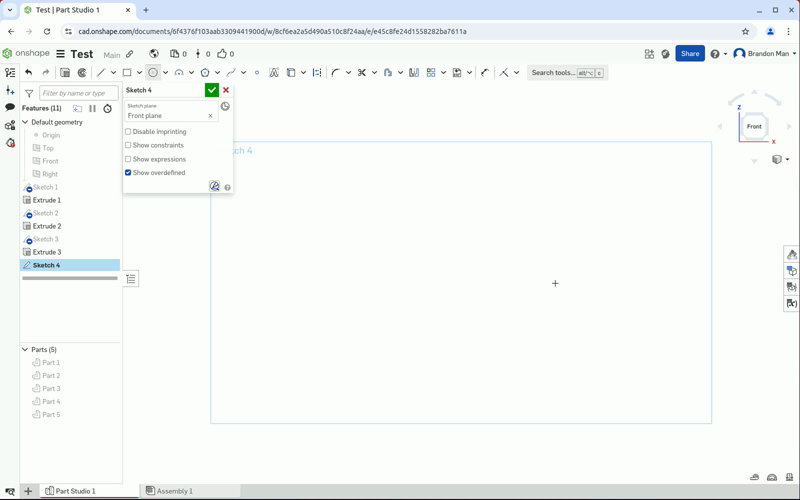
click(555, 282)
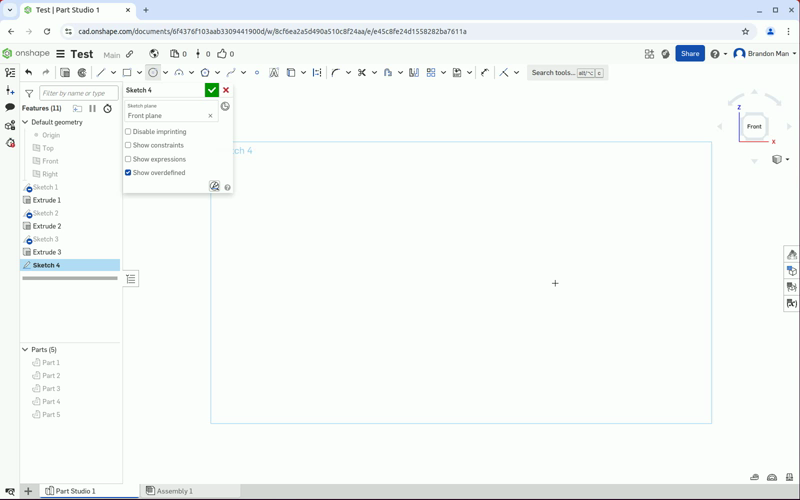
key_up(shift)
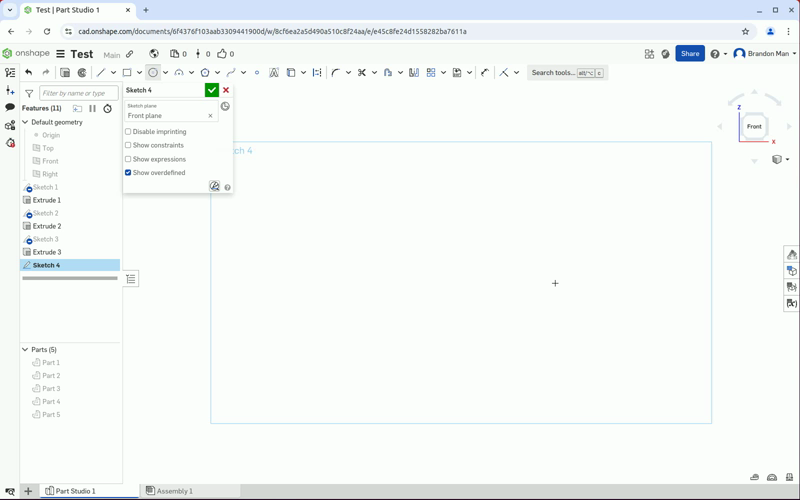
mouse_move(574, 282)
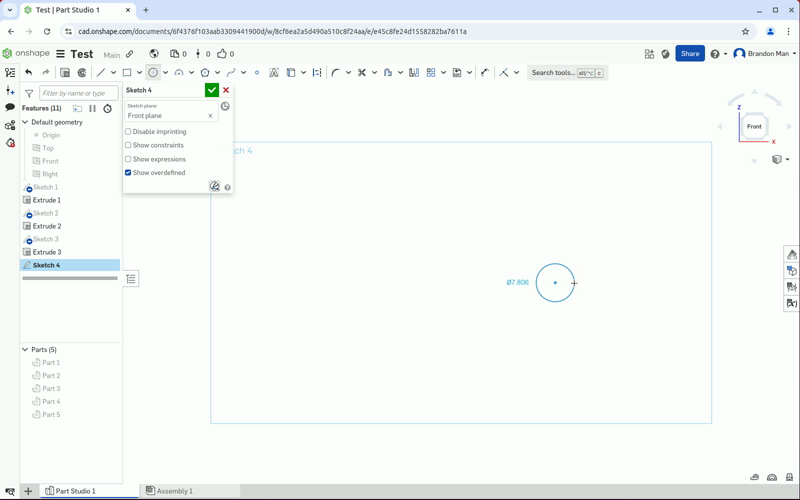
click(574, 282)
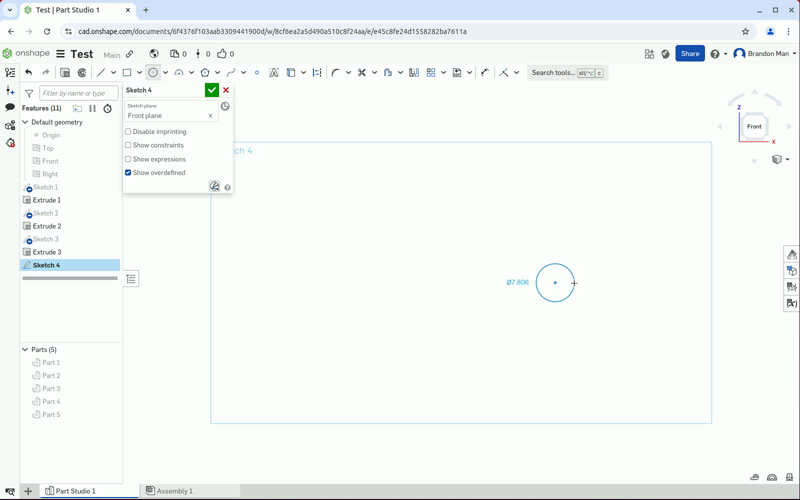
key(esc)
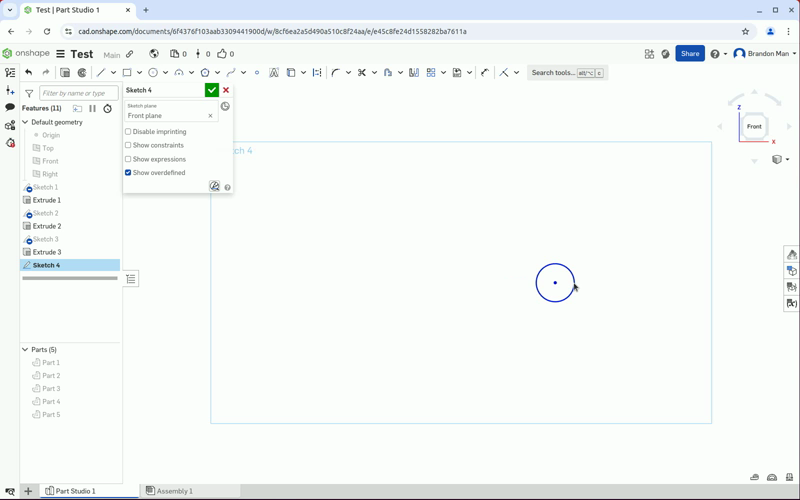
key(c)
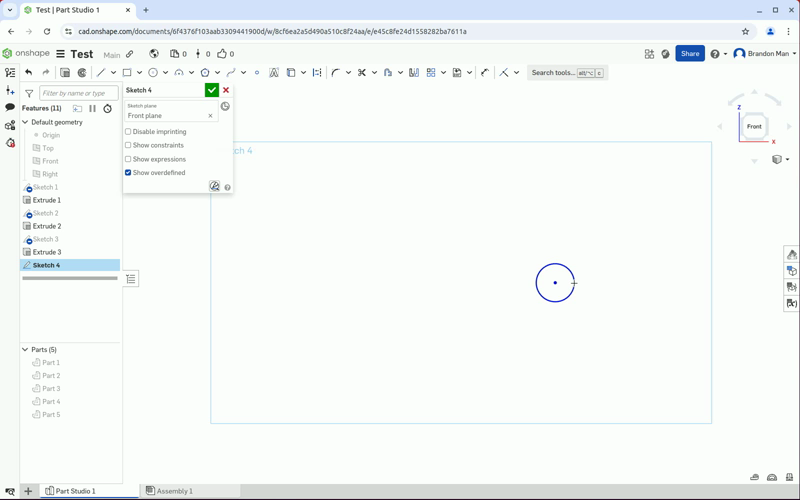
key_down(shift)
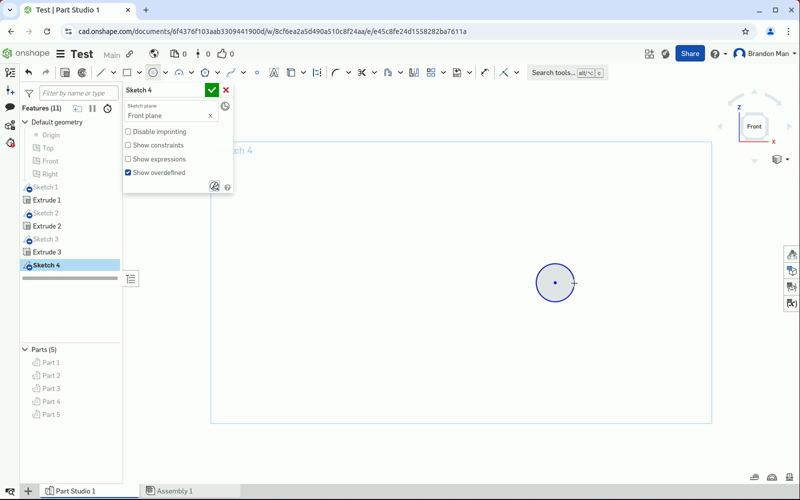
mouse_move(555, 282)
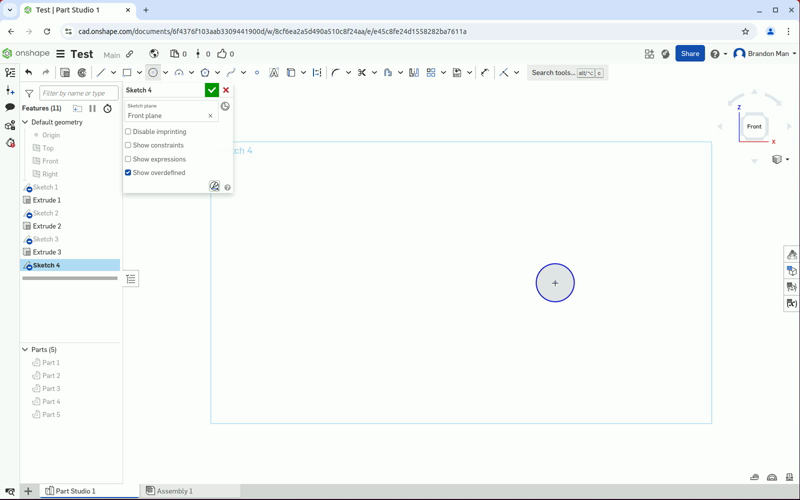
click(555, 282)
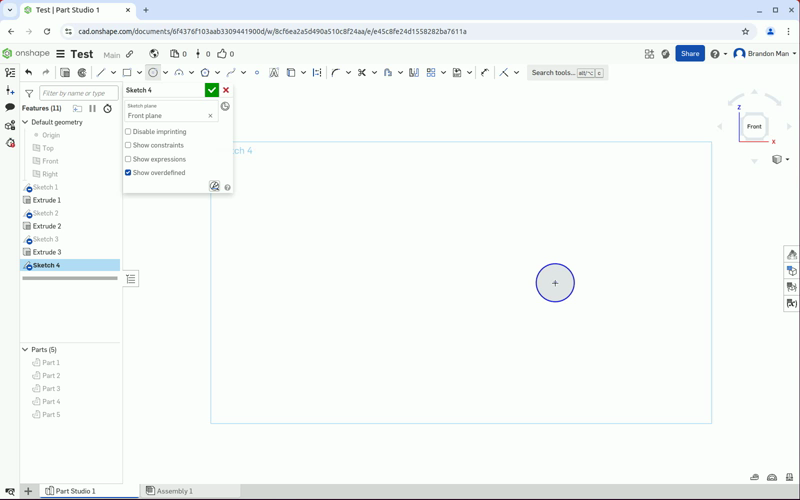
key_up(shift)
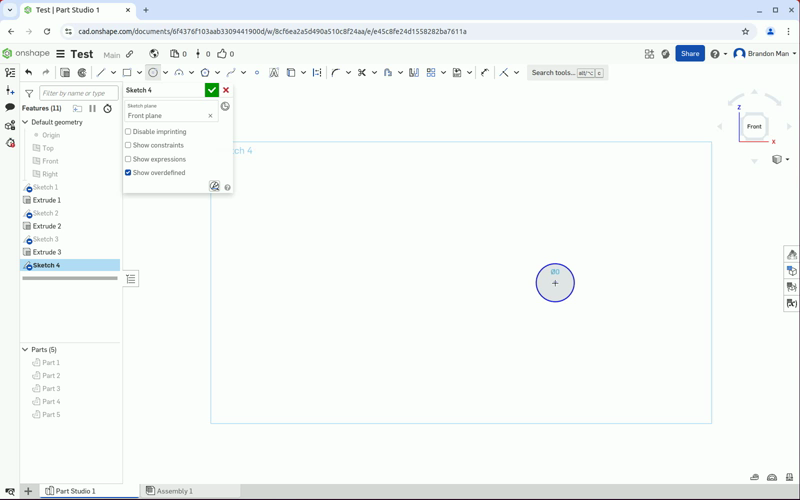
mouse_move(567, 282)
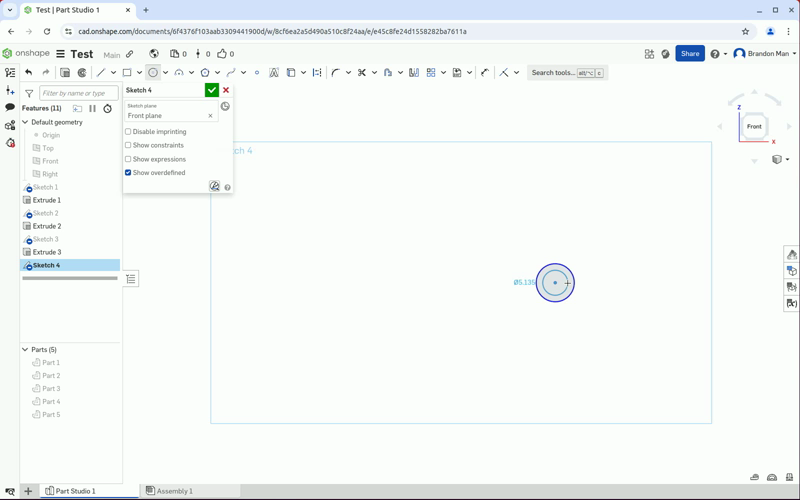
click(567, 282)
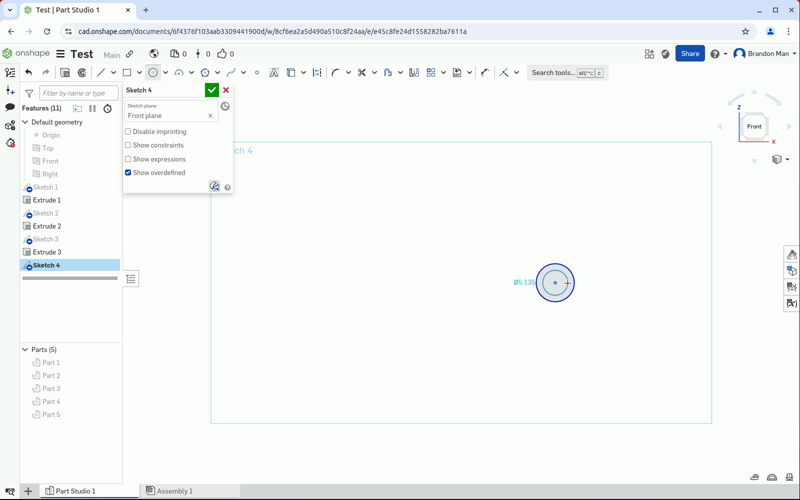
key(esc)
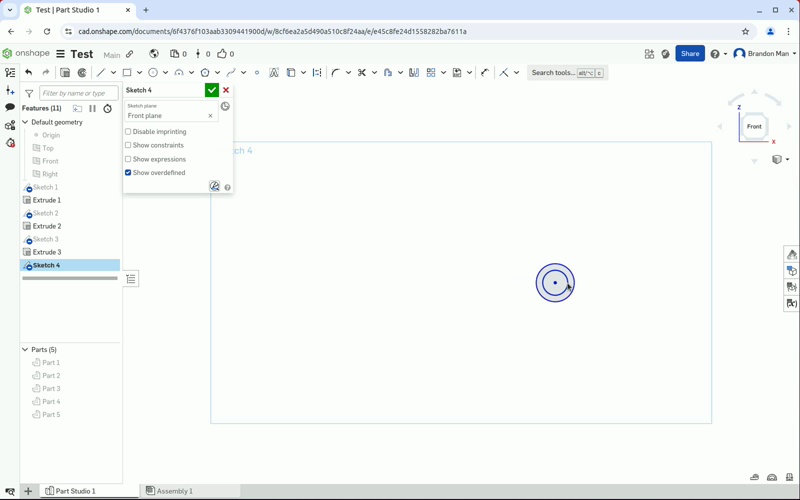
mouse_move(558, 267)
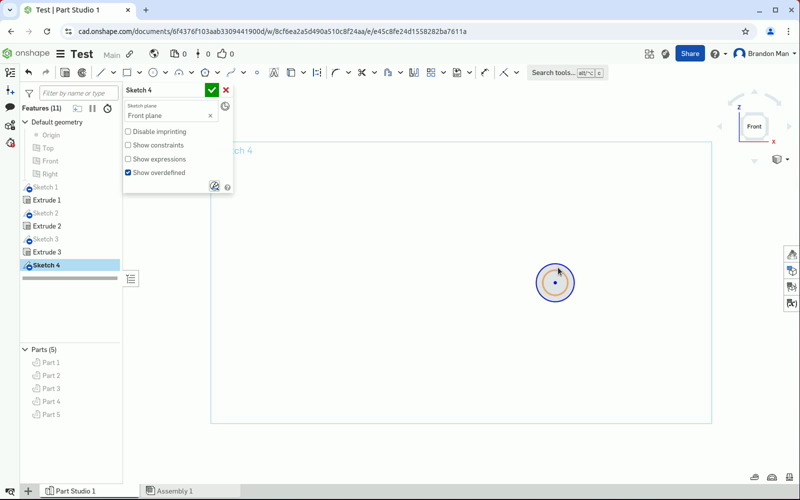
scroll(6)
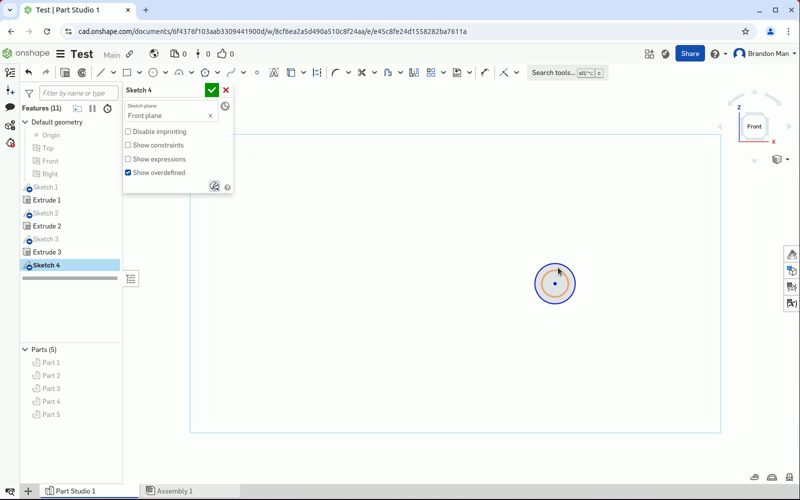
scroll(6)
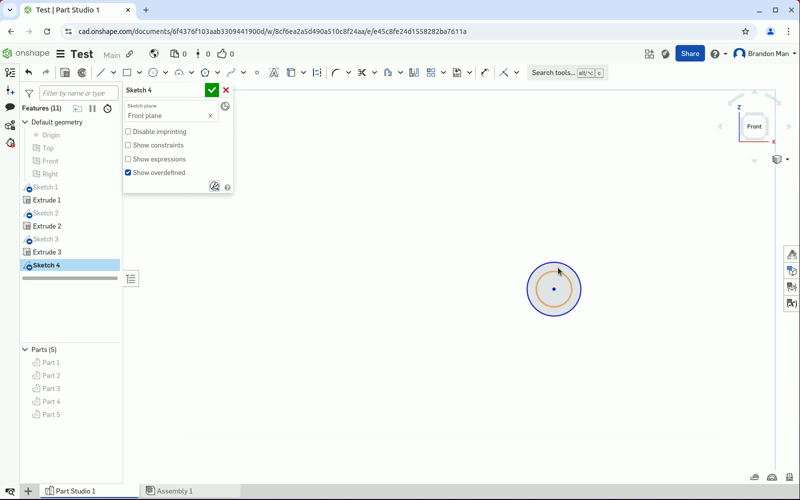
scroll(6)
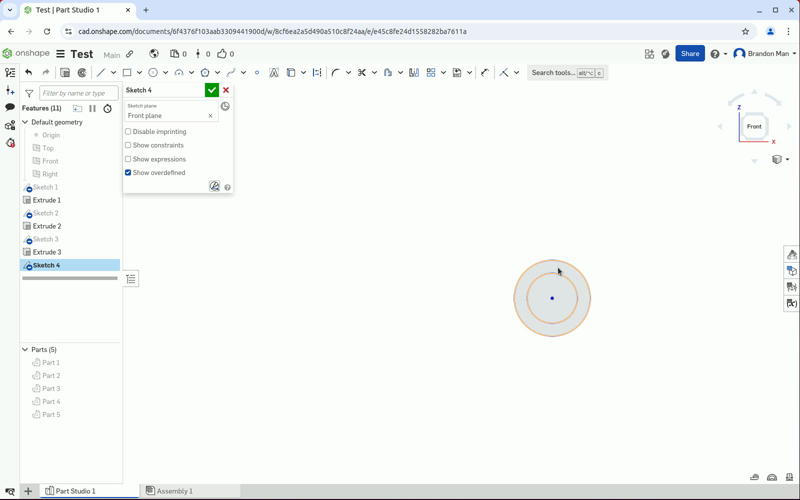
scroll(6)
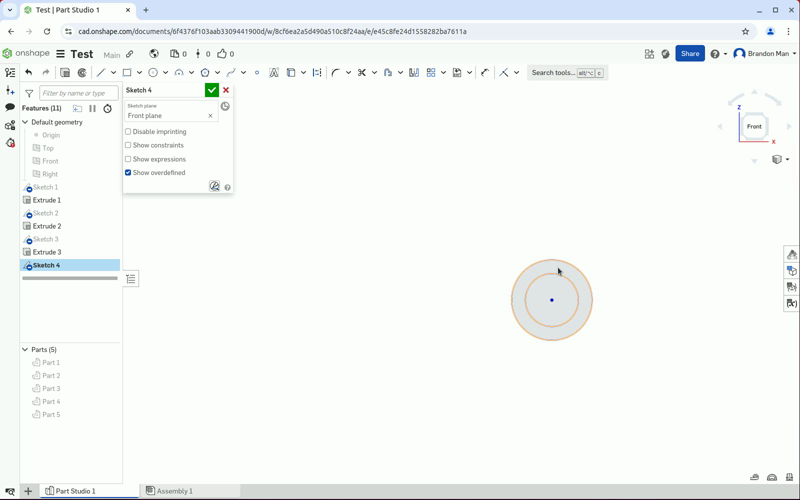
scroll(6)
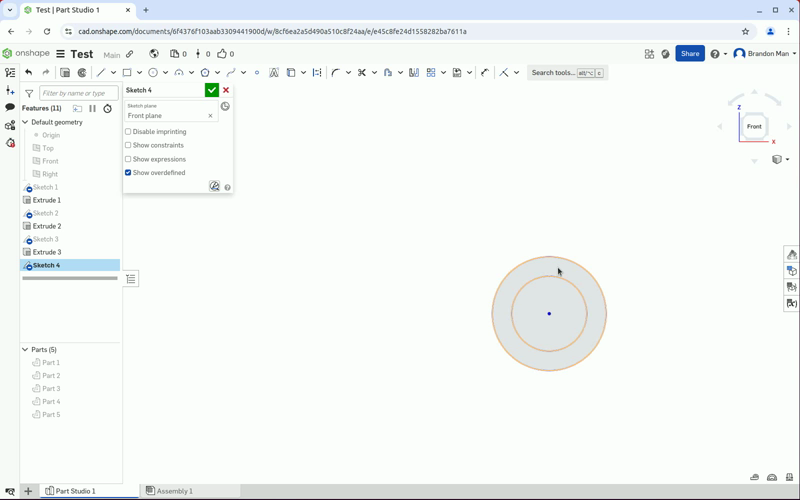
scroll(6)
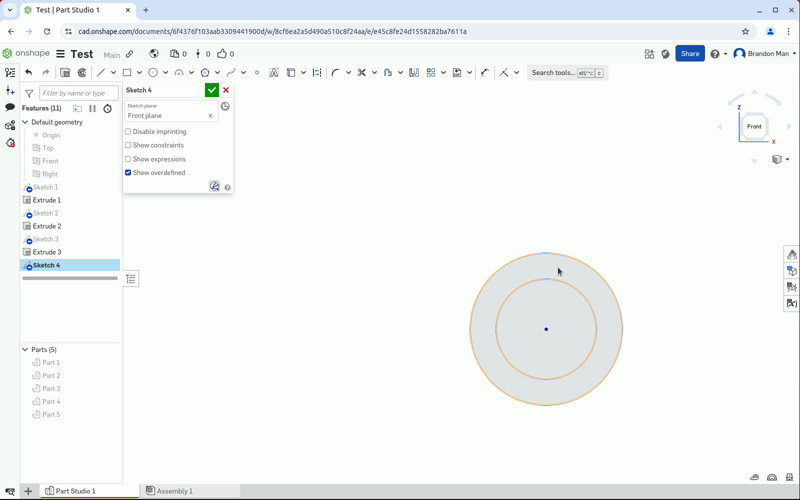
scroll(6)
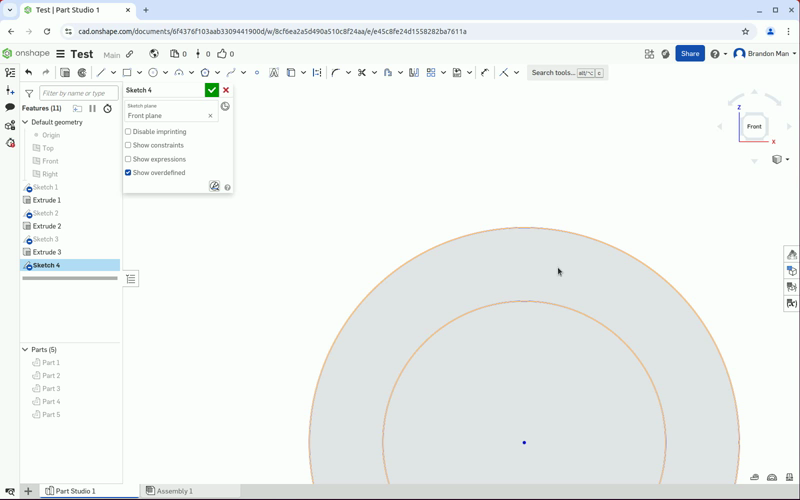
click(558, 267)
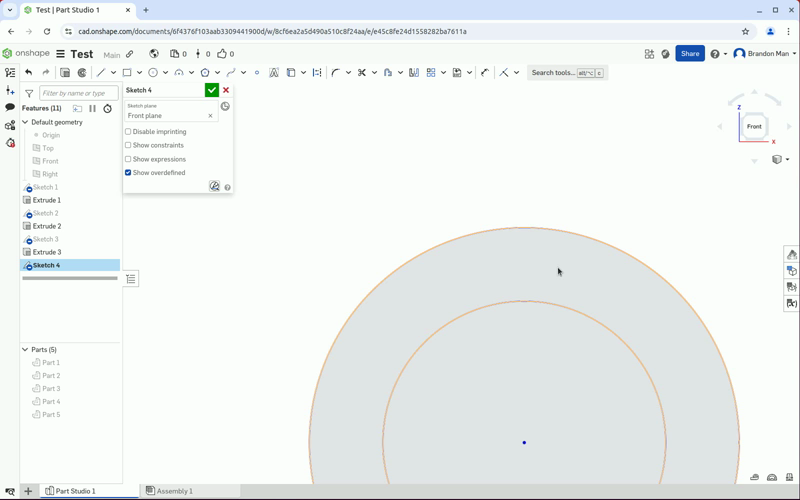
scroll(-6)
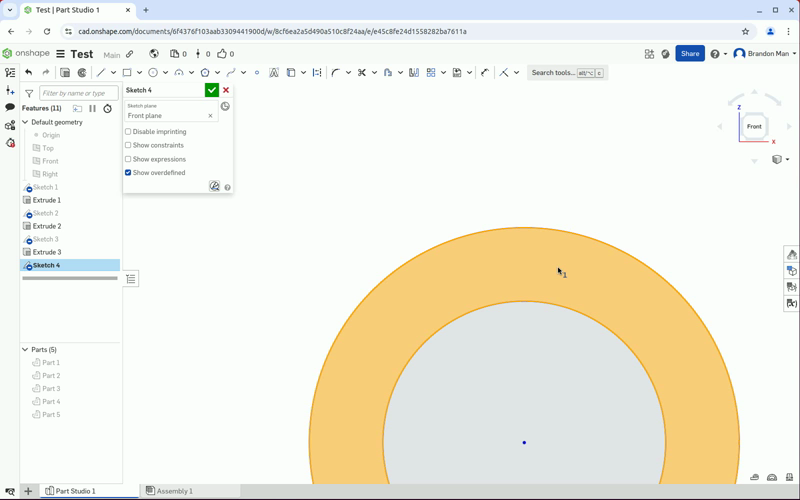
scroll(-6)
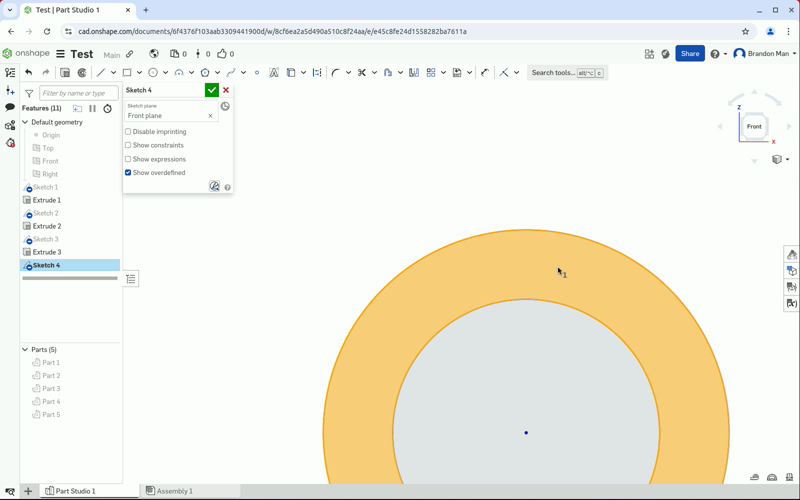
scroll(-6)
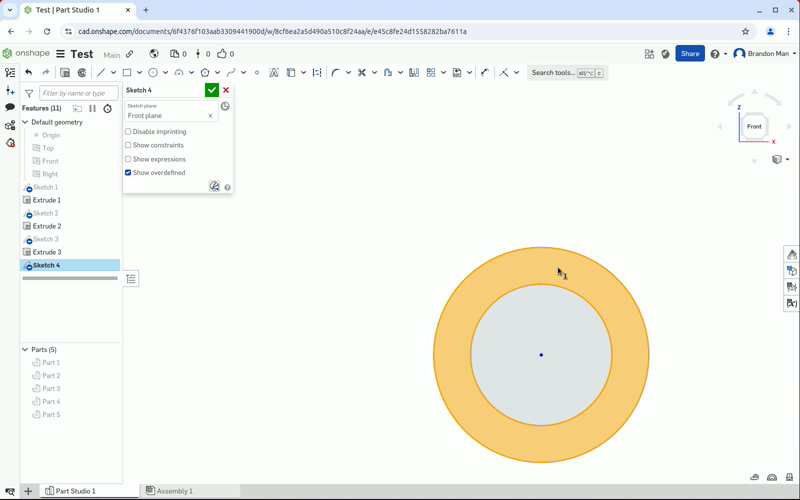
scroll(-6)
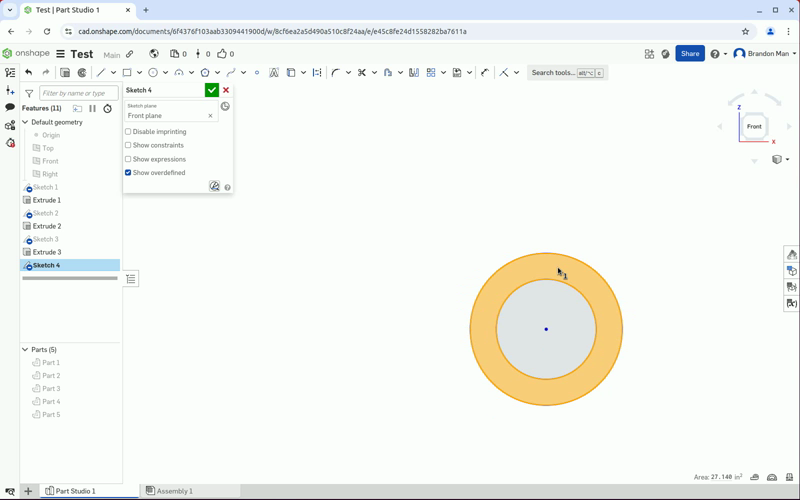
scroll(-6)
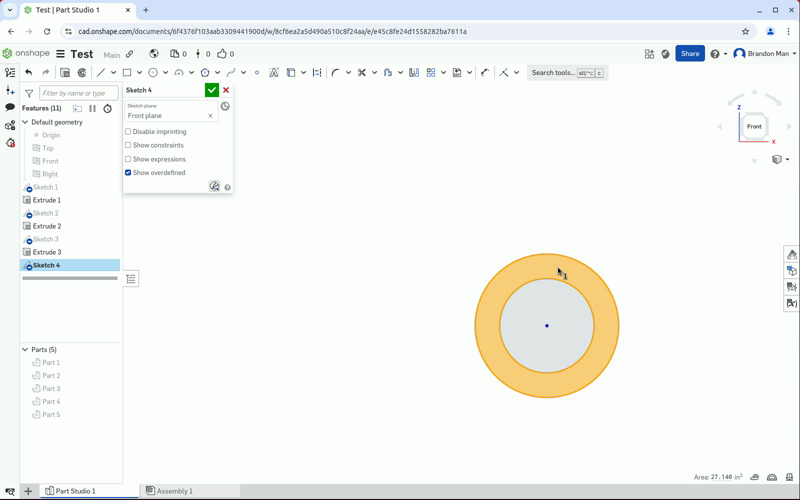
scroll(-6)
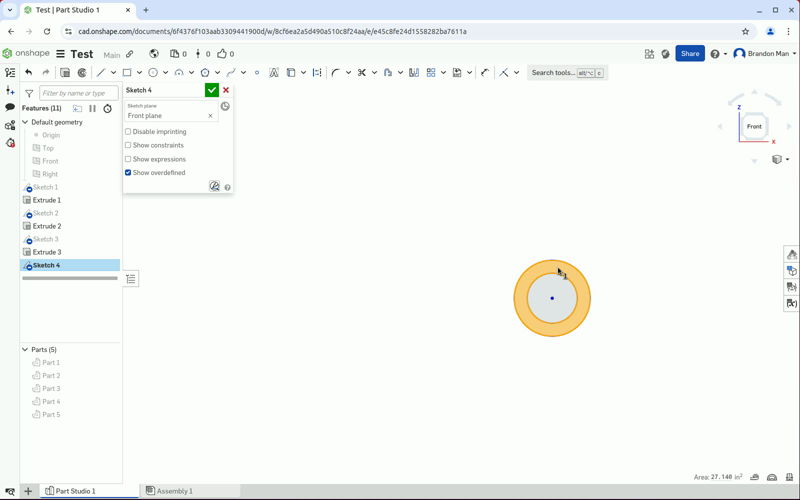
scroll(-6)
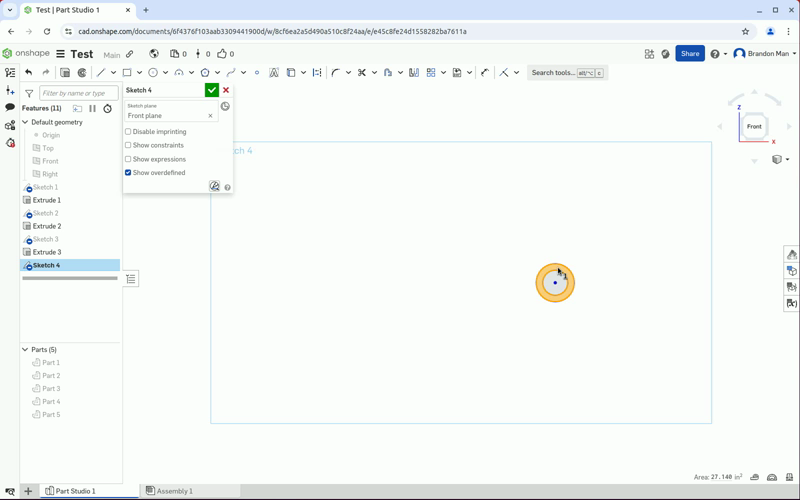
mouse_move(73, 352)
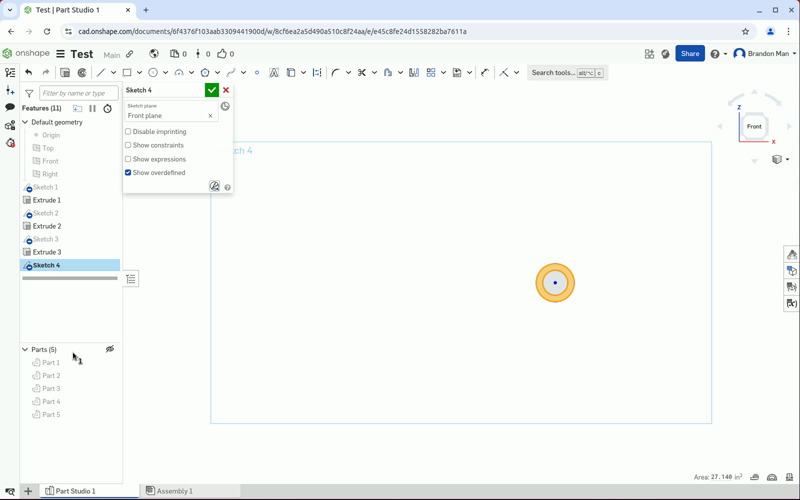
key(shift+y)
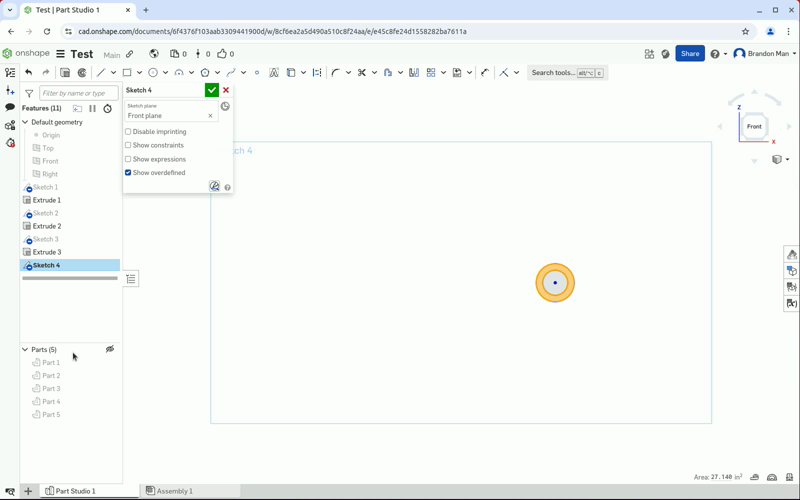
key(shift+e)
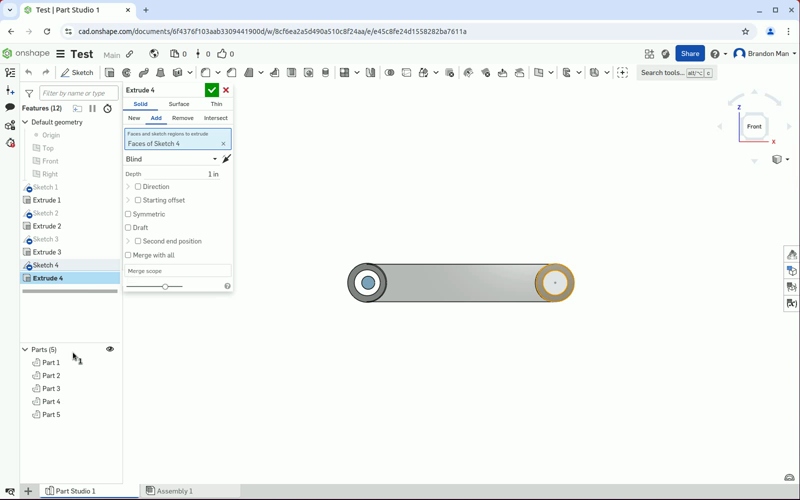
mouse_move(143, 106)
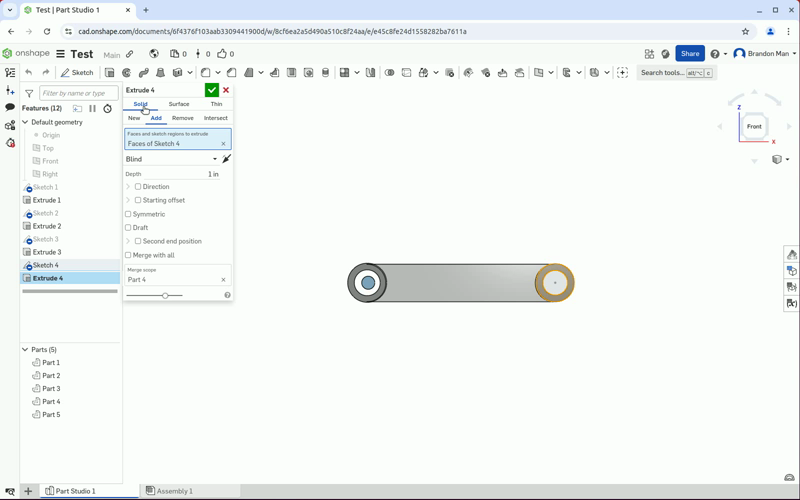
click(143, 106)
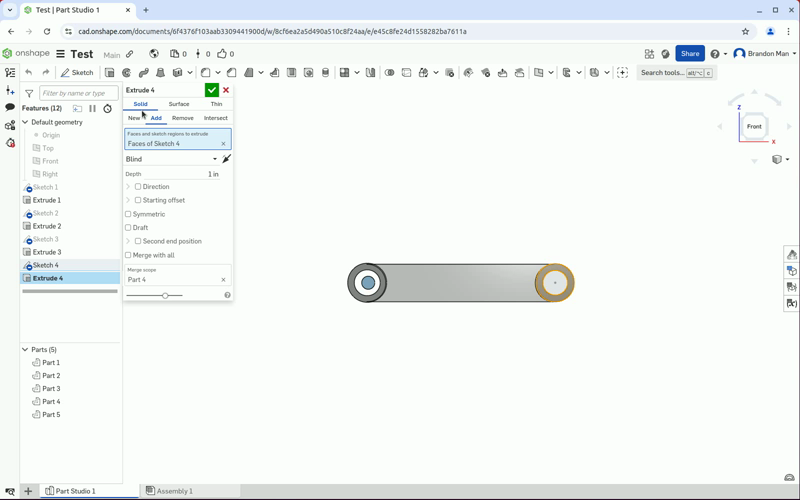
mouse_move(137, 120)
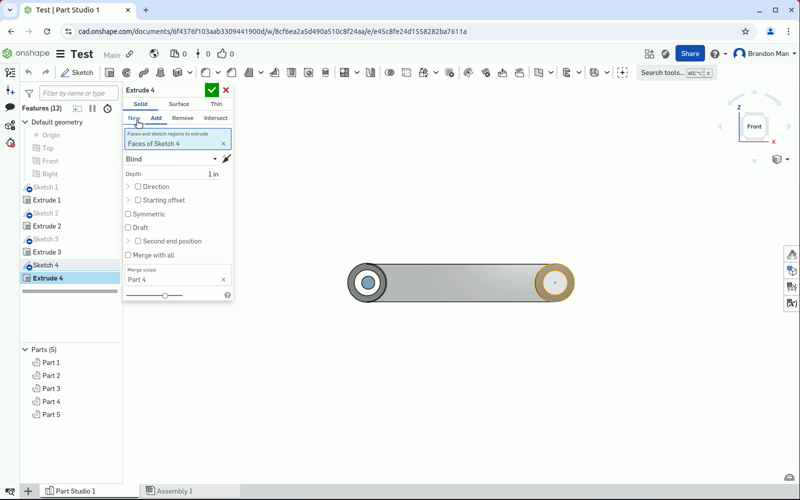
click(137, 120)
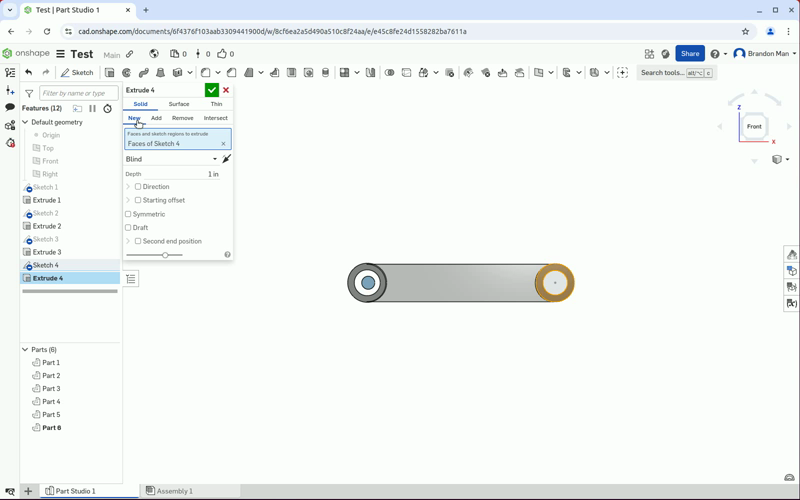
key(tab, 4)
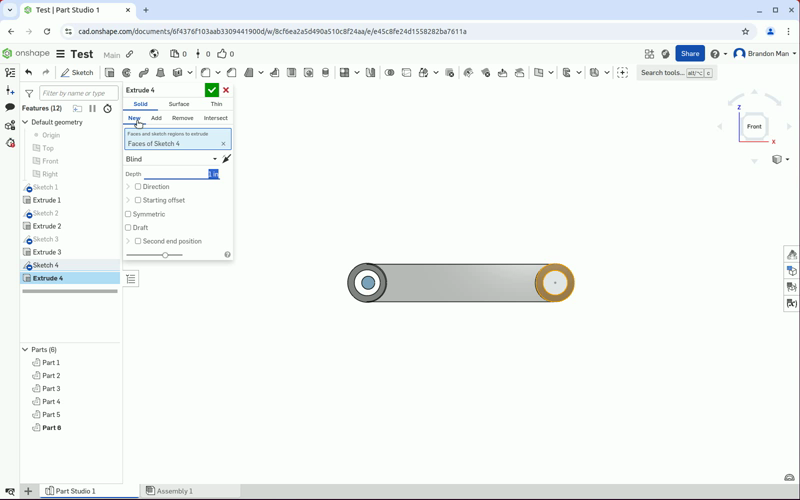
text(3.129)
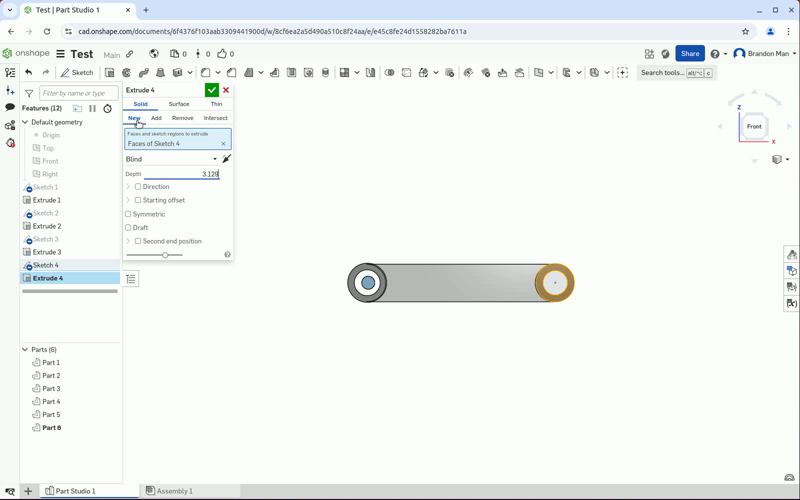
key(enter)
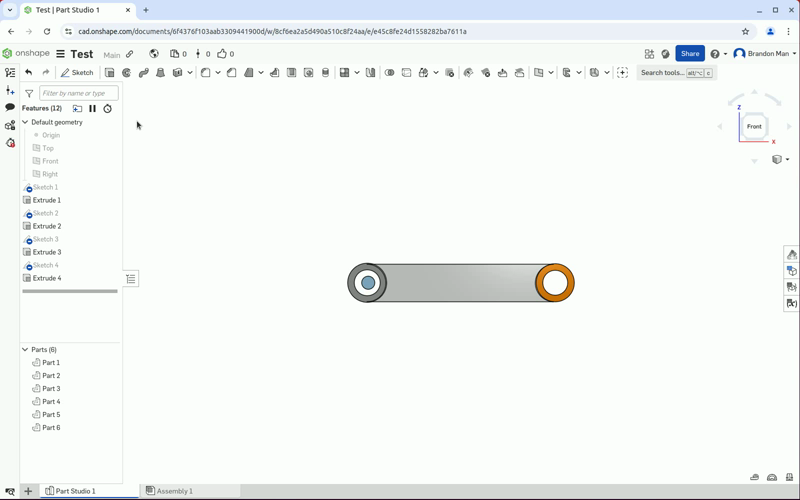
key(shift+h)
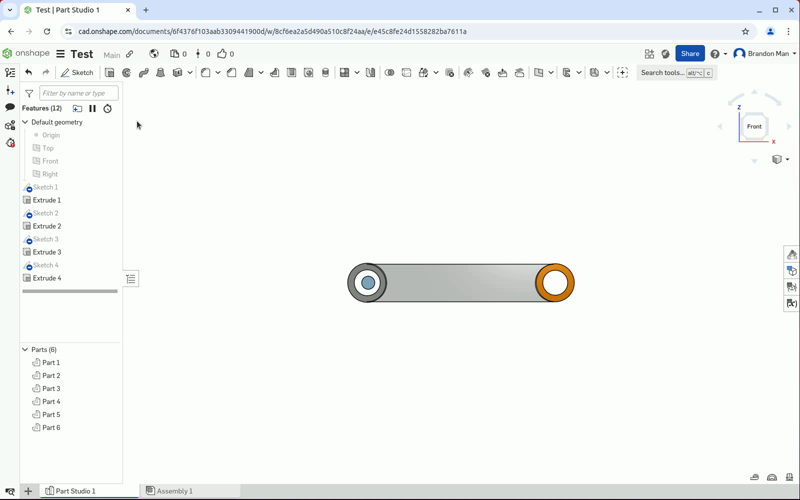
key(shift+h)
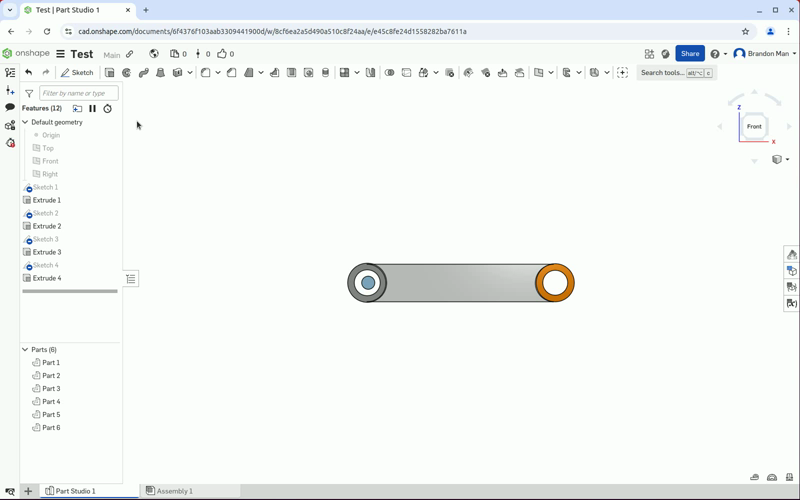
mouse_move(73, 189)
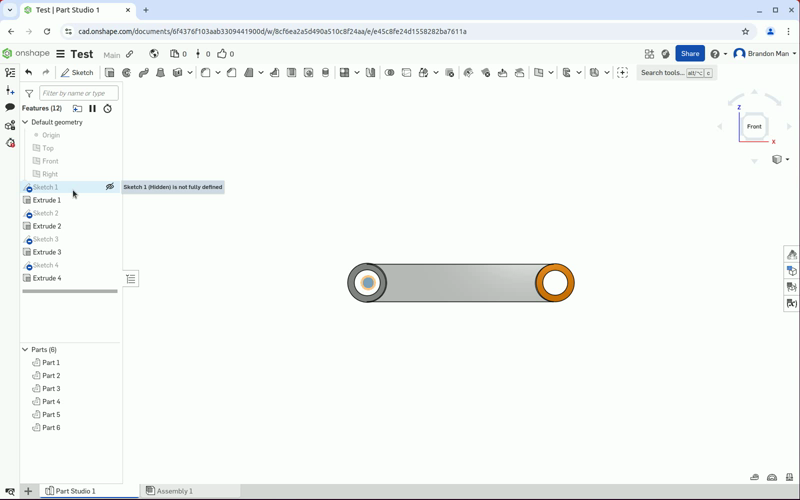
click(73, 189)
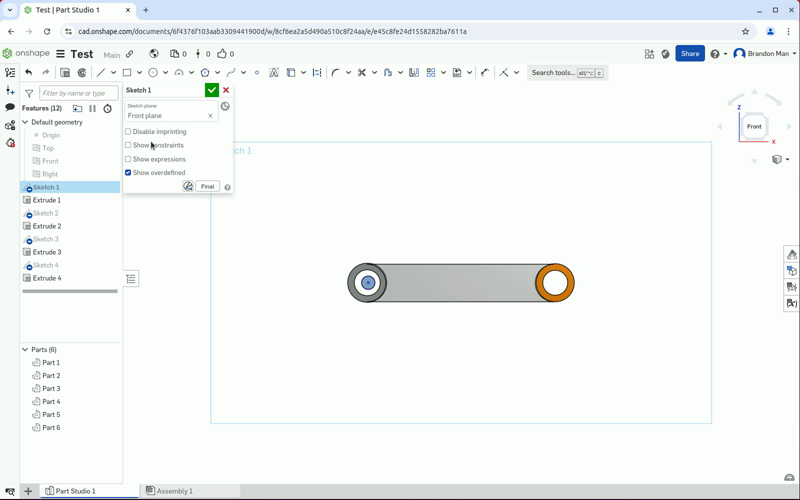
mouse_move(229, 92)
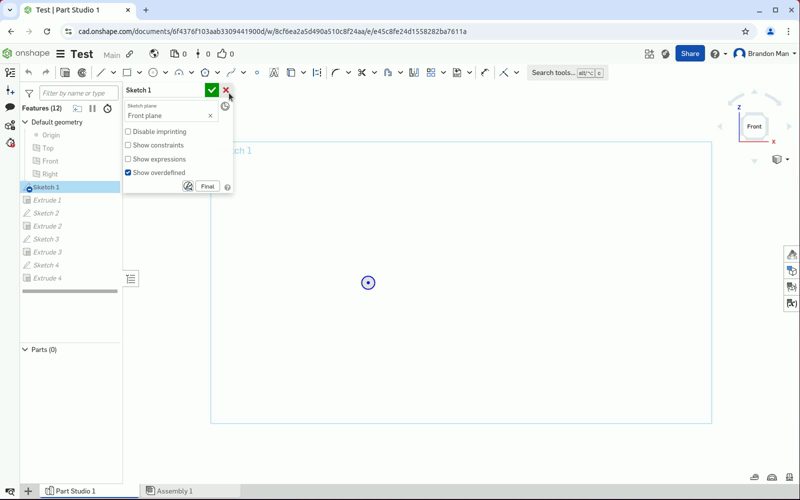
click(229, 92)
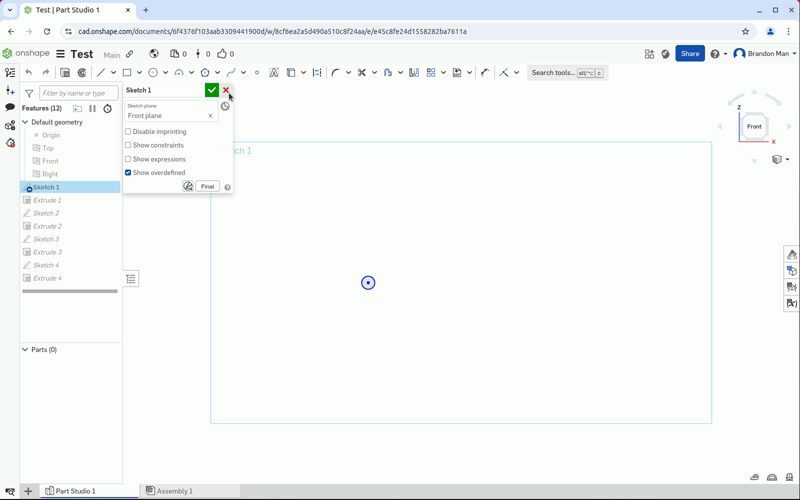
key(shift+s)
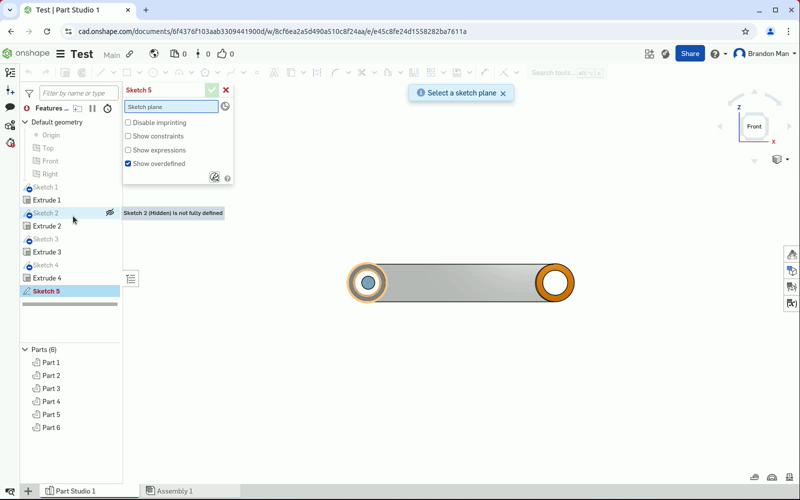
scroll(3)
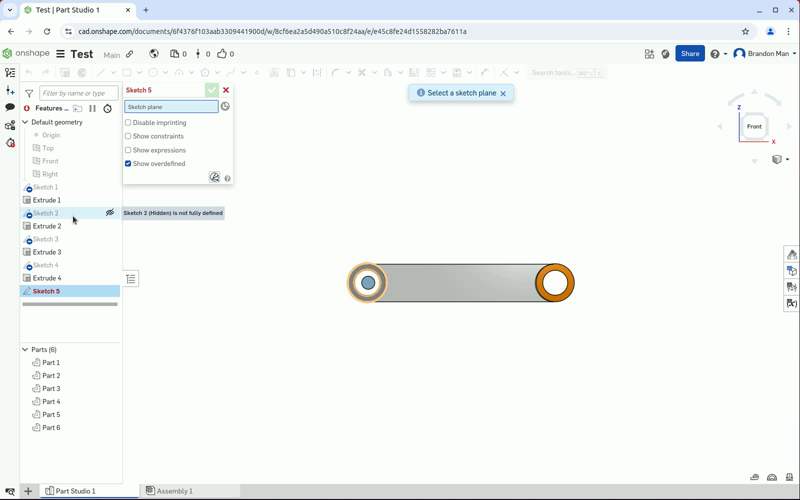
mouse_move(73, 163)
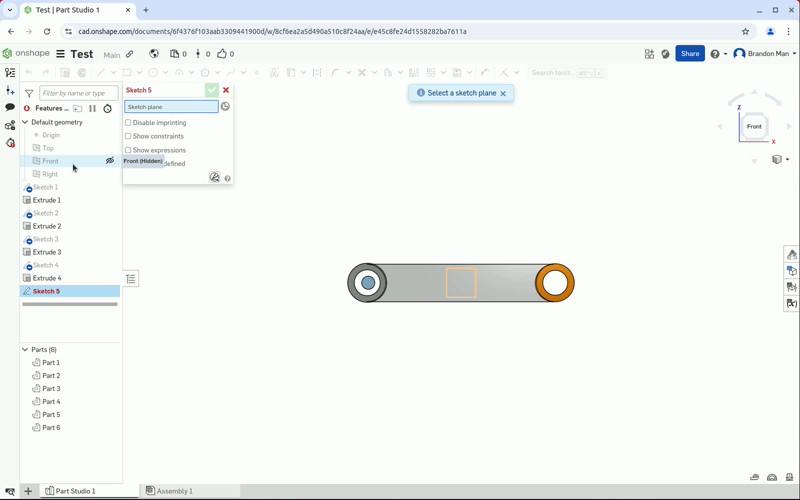
click(73, 163)
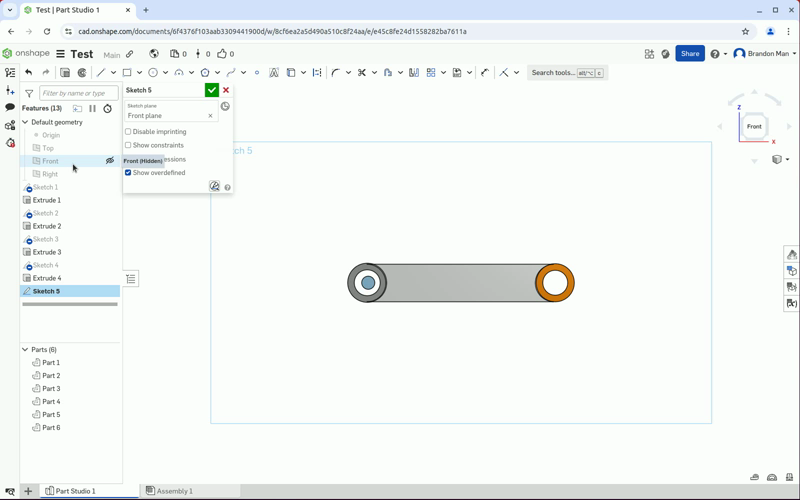
mouse_move(73, 352)
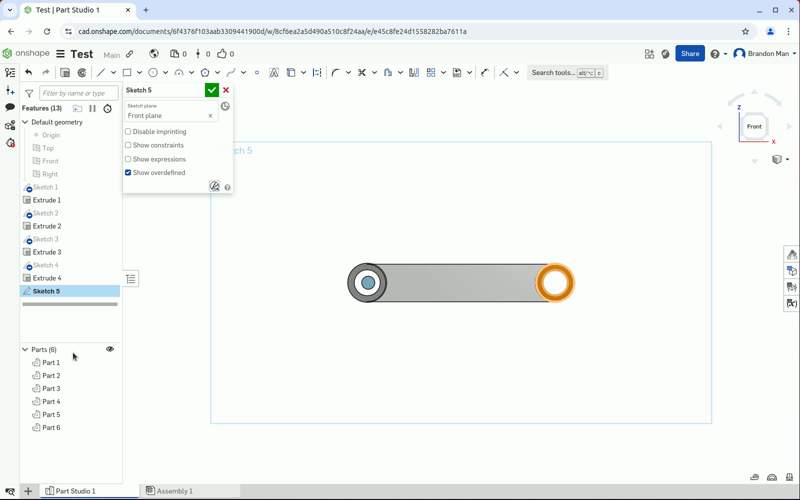
key(y)
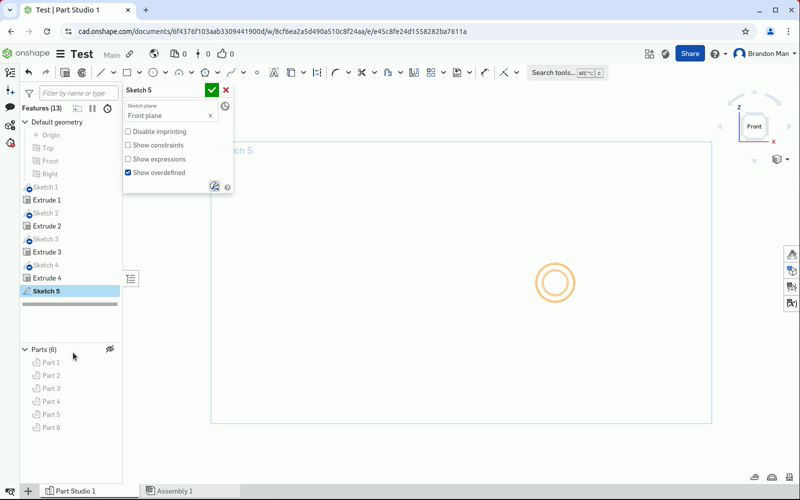
key(c)
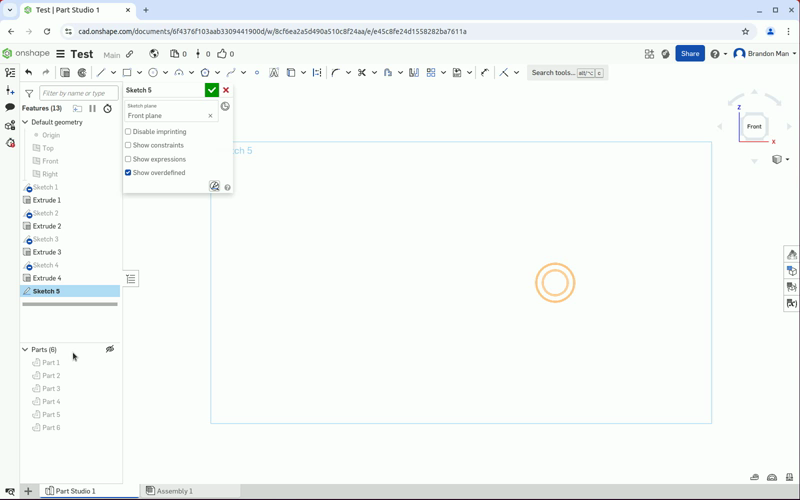
key_down(shift)
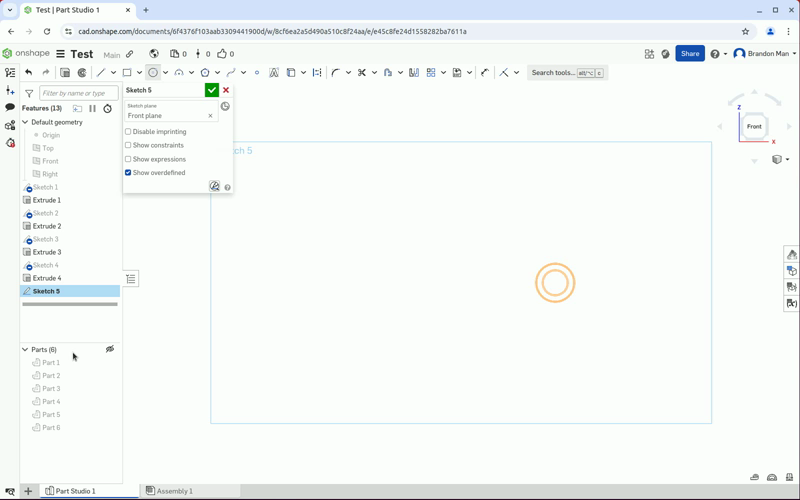
mouse_move(555, 282)
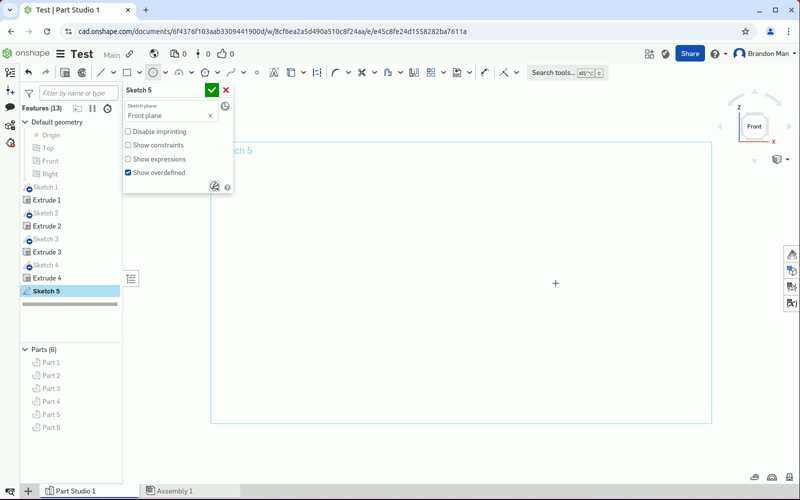
click(555, 282)
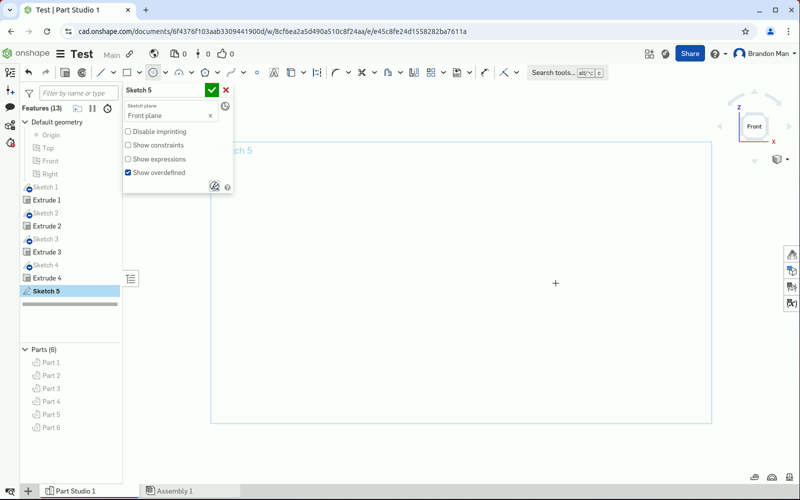
key_up(shift)
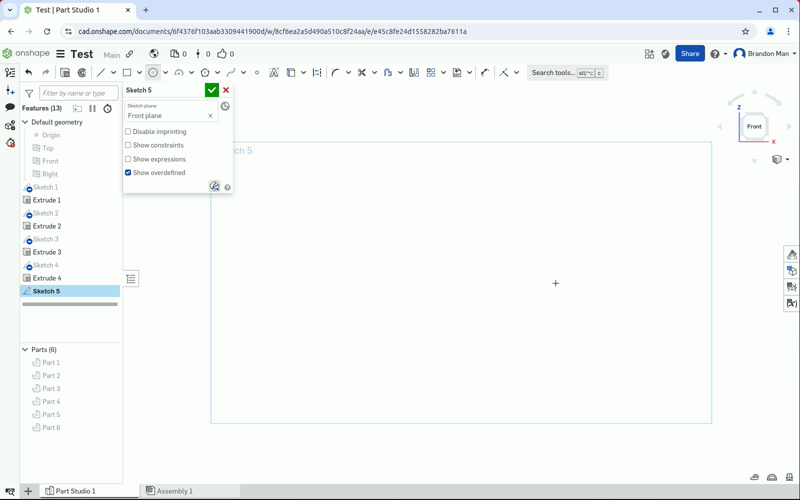
mouse_move(562, 282)
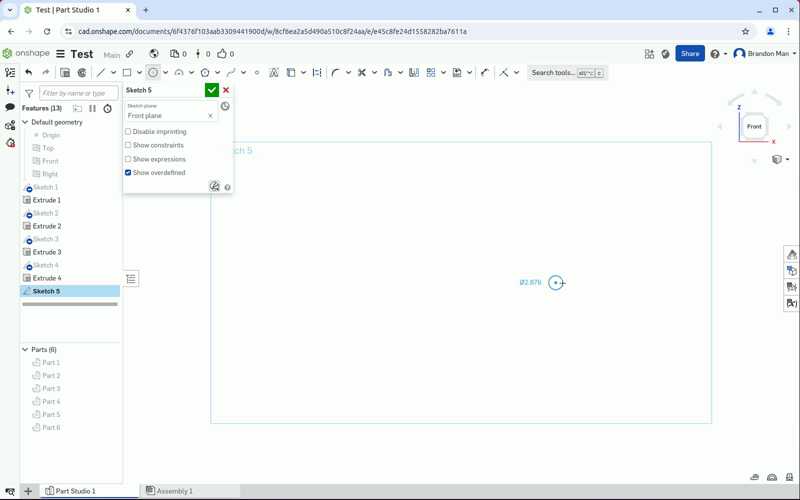
click(562, 282)
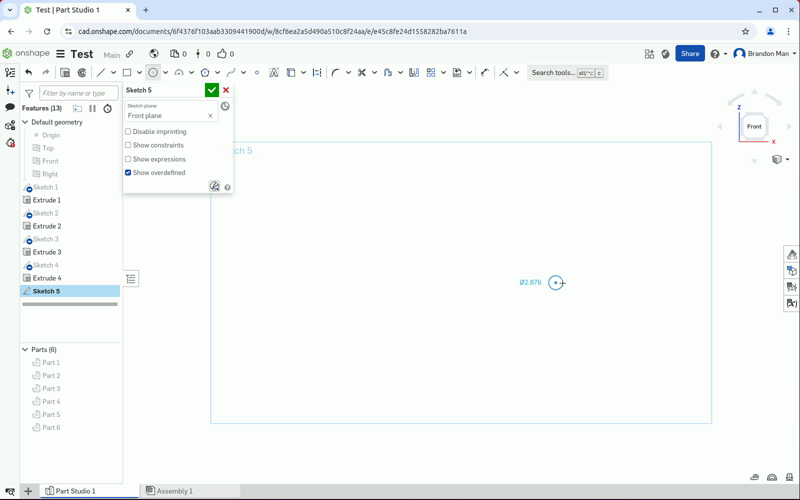
key(esc)
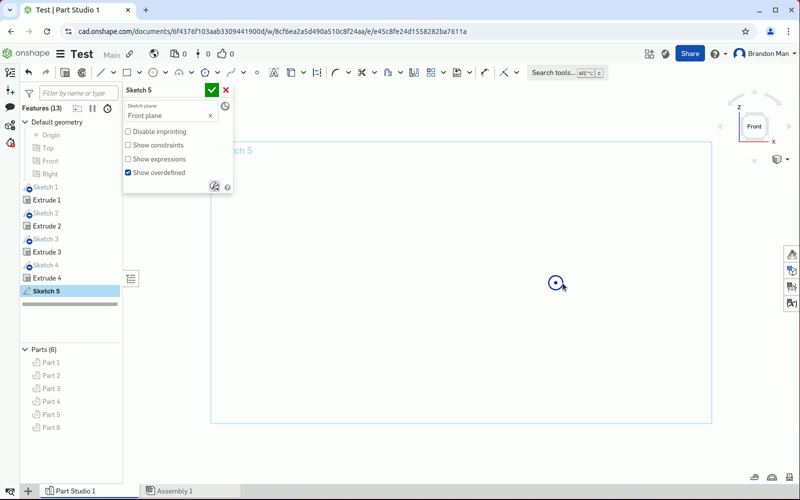
mouse_move(555, 280)
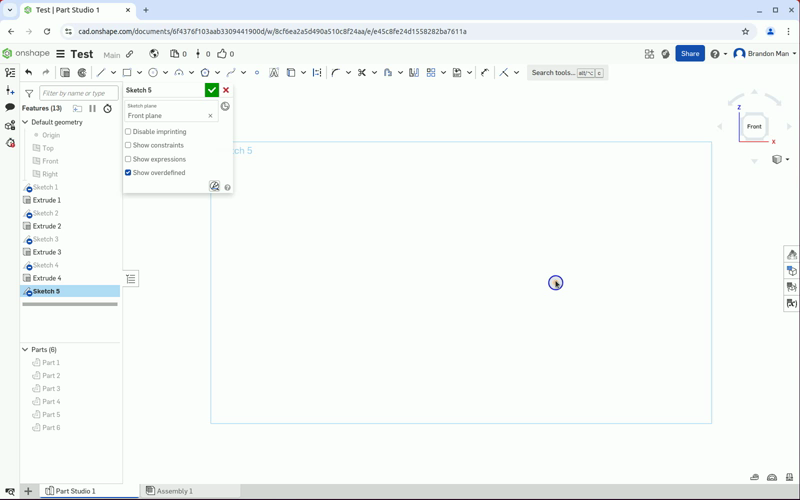
scroll(6)
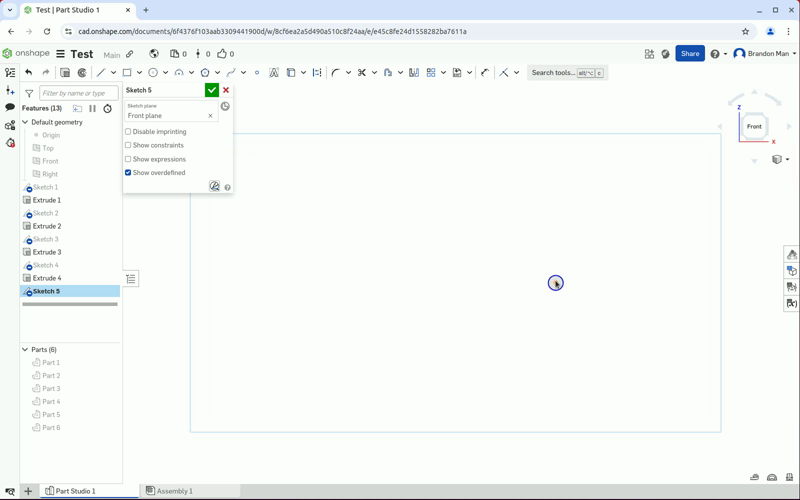
scroll(6)
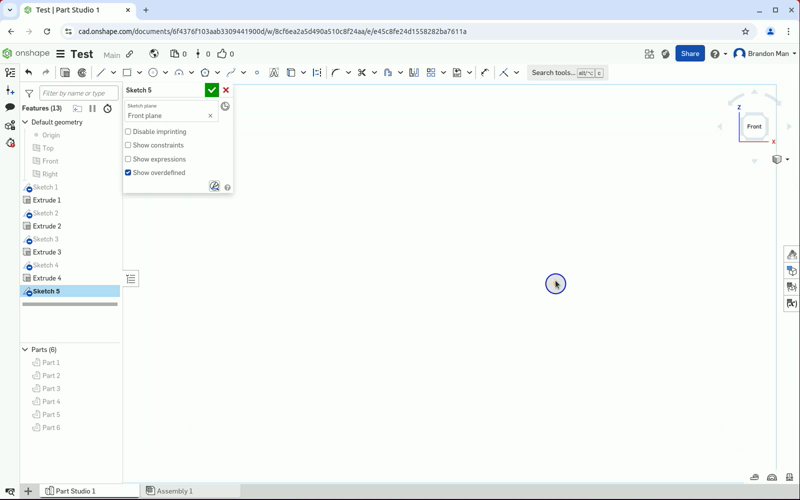
scroll(6)
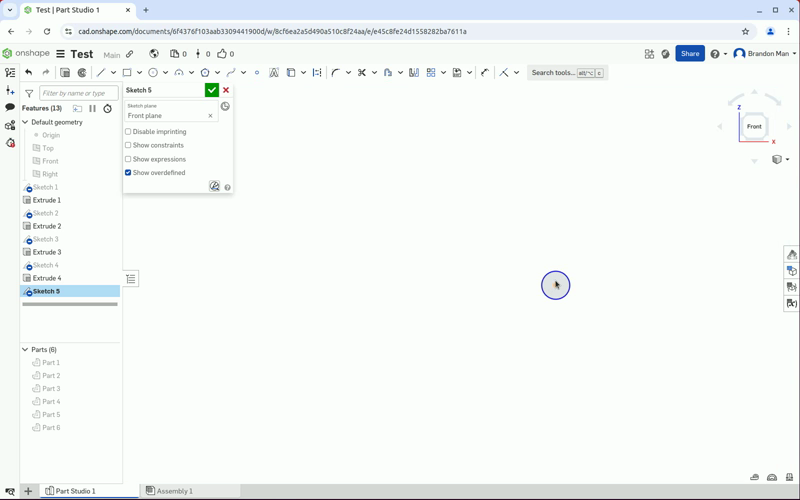
scroll(6)
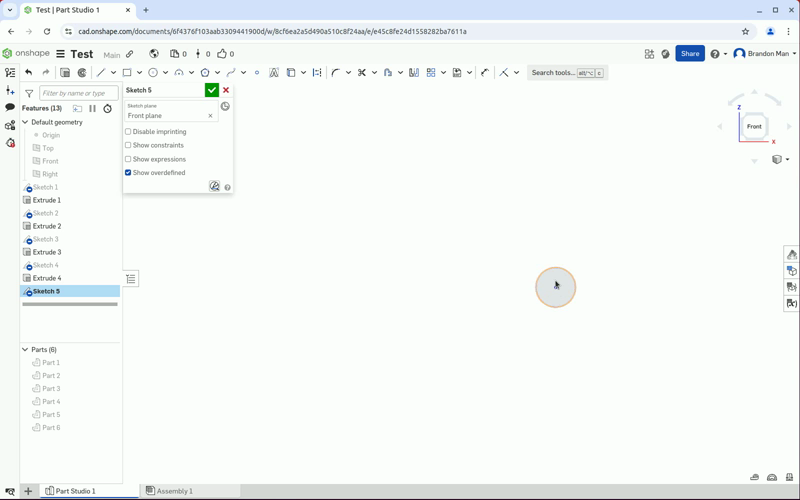
scroll(6)
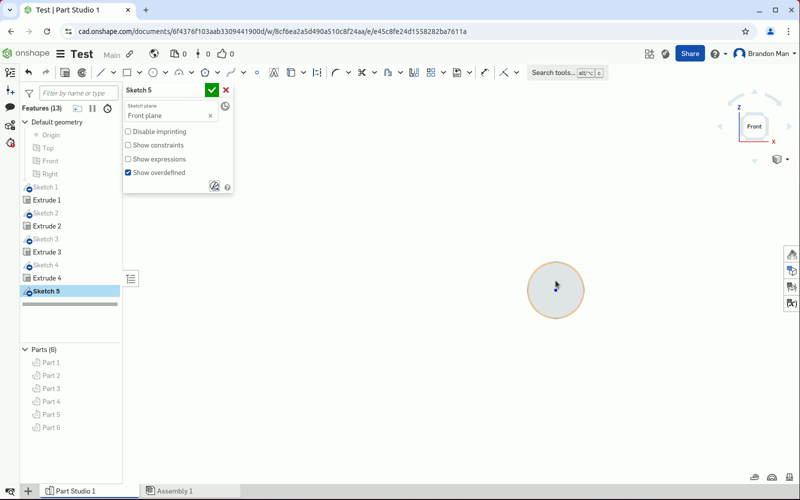
scroll(6)
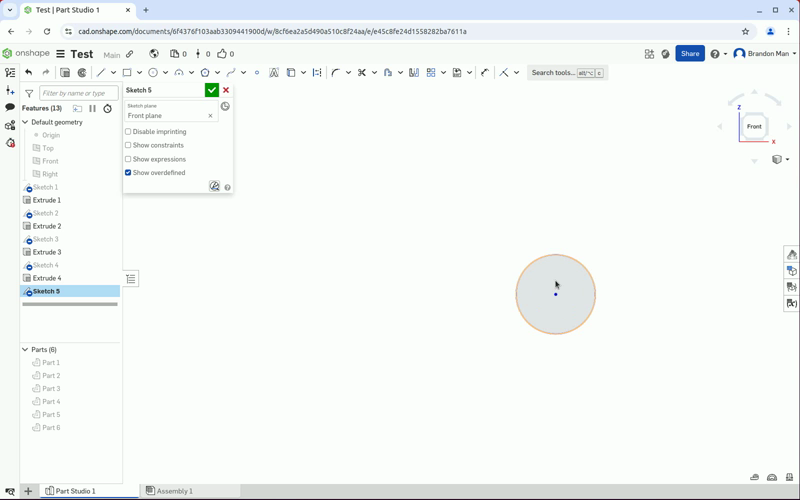
scroll(6)
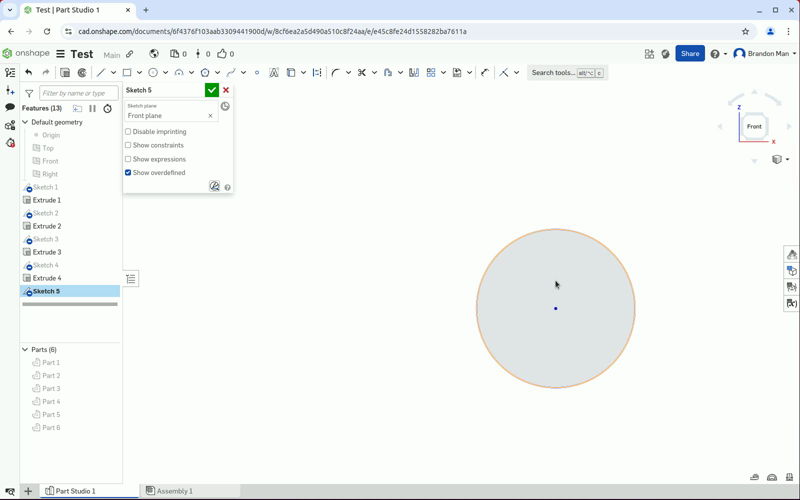
click(555, 280)
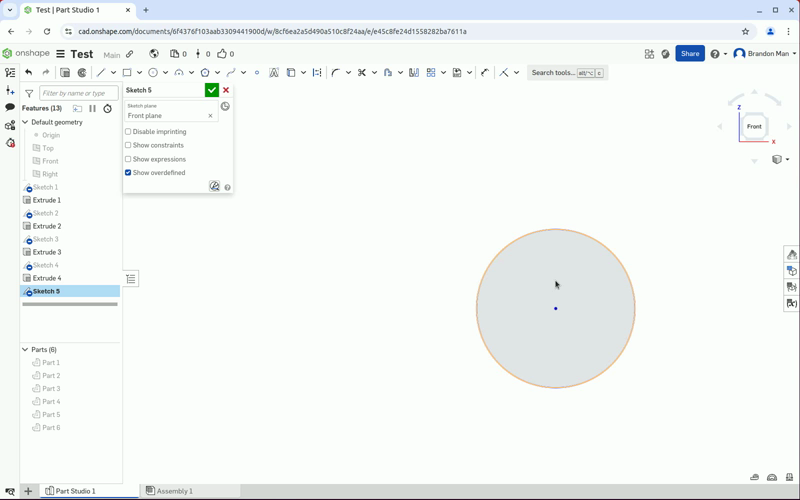
scroll(-6)
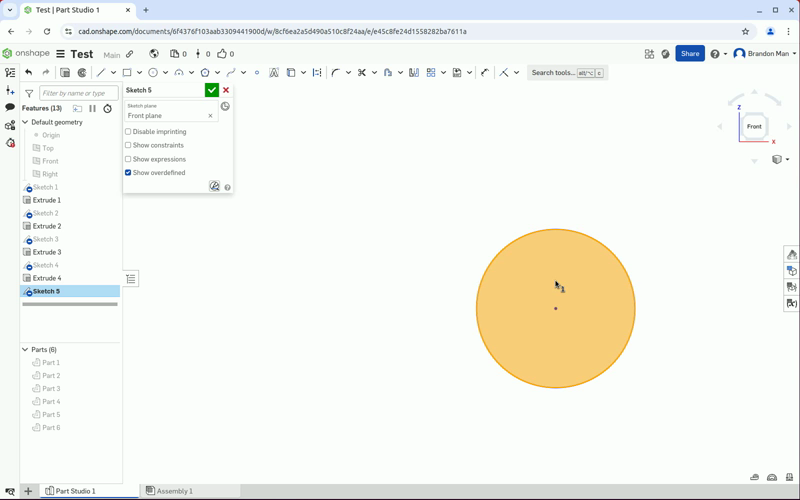
scroll(-6)
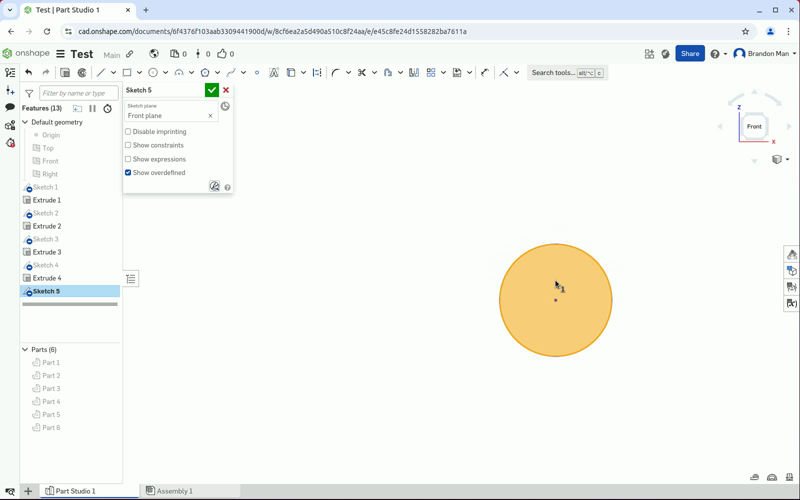
scroll(-6)
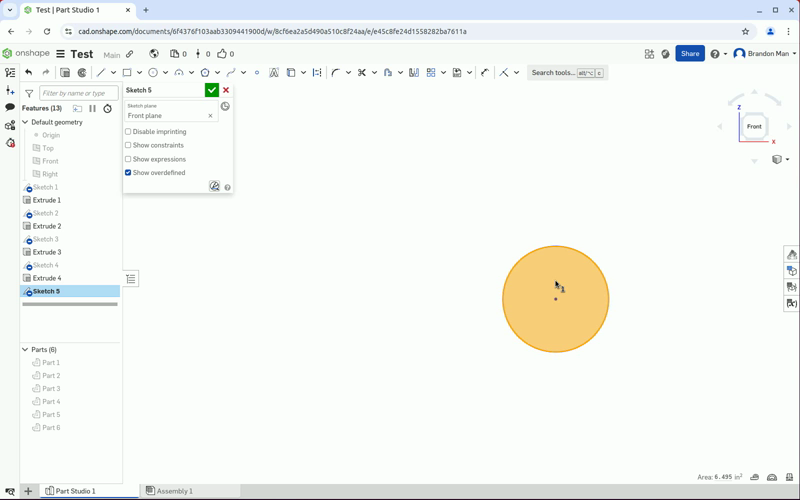
scroll(-6)
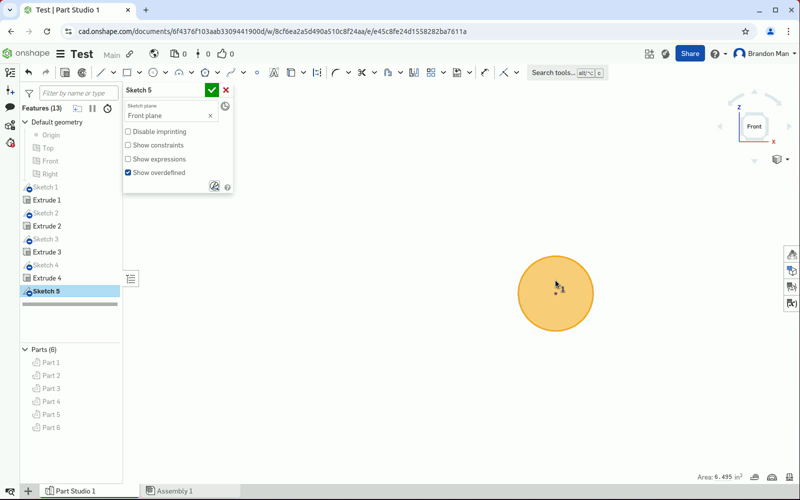
scroll(-6)
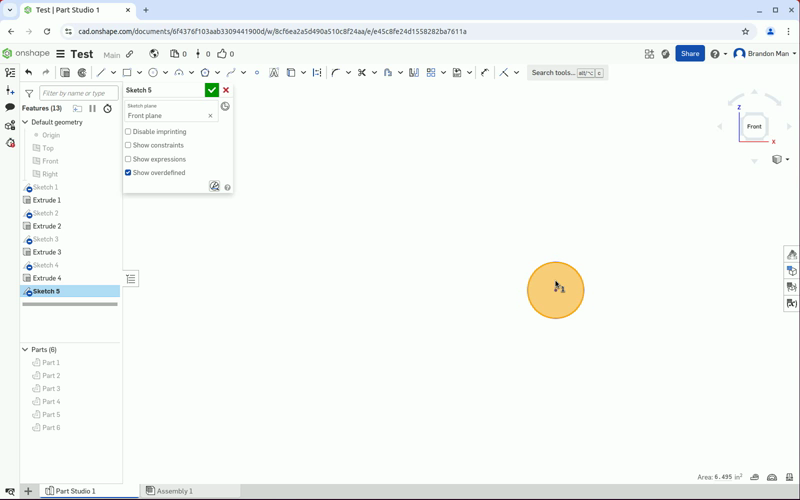
scroll(-6)
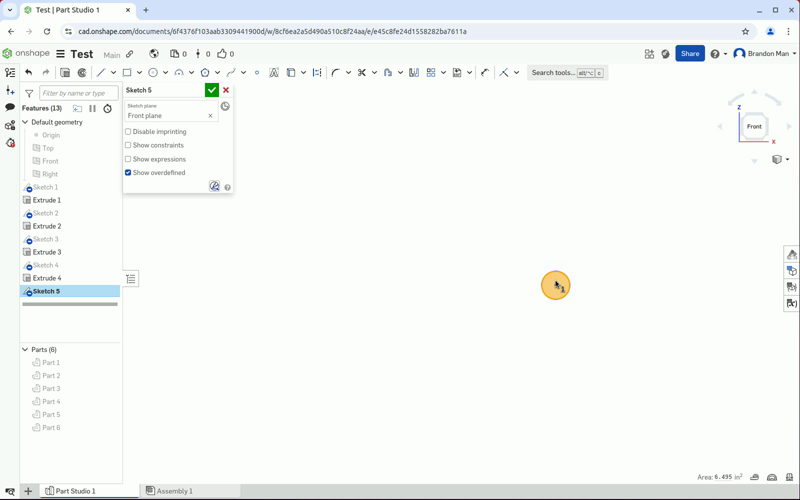
scroll(-6)
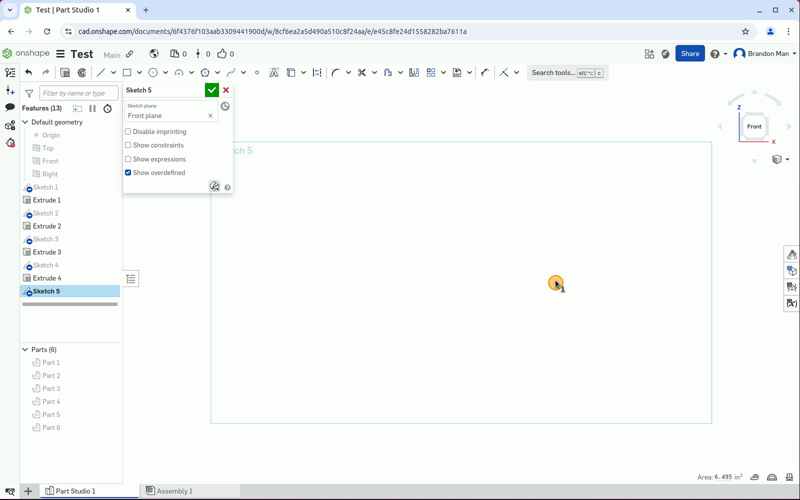
mouse_move(73, 352)
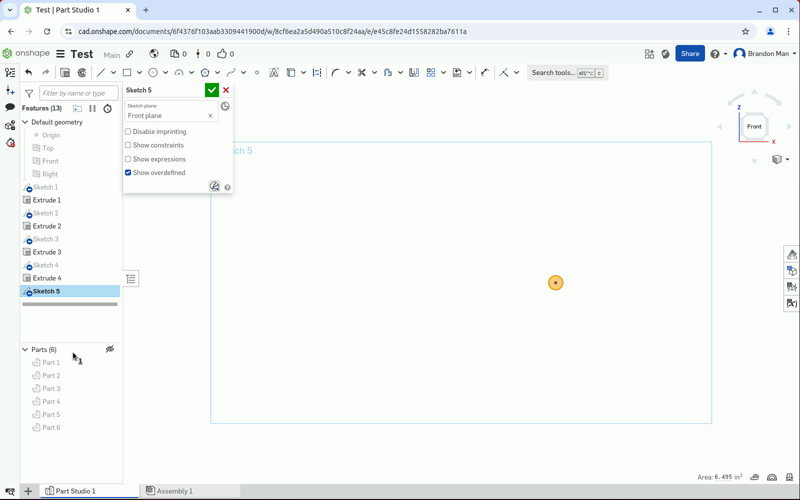
key(shift+y)
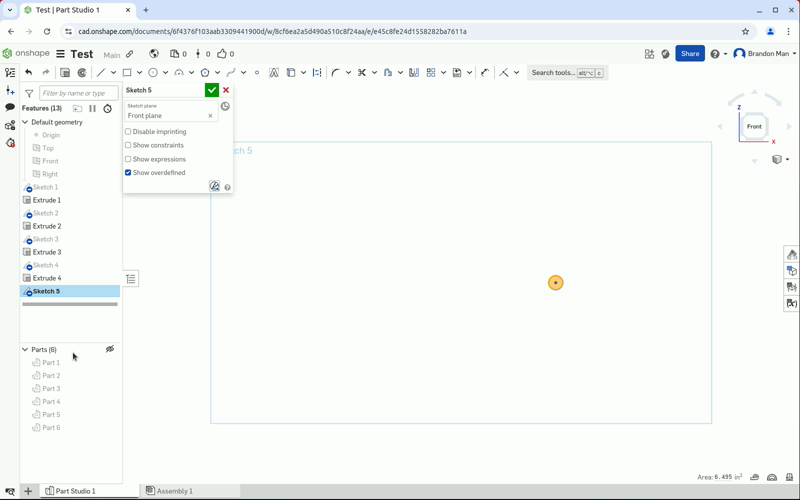
key(shift+e)
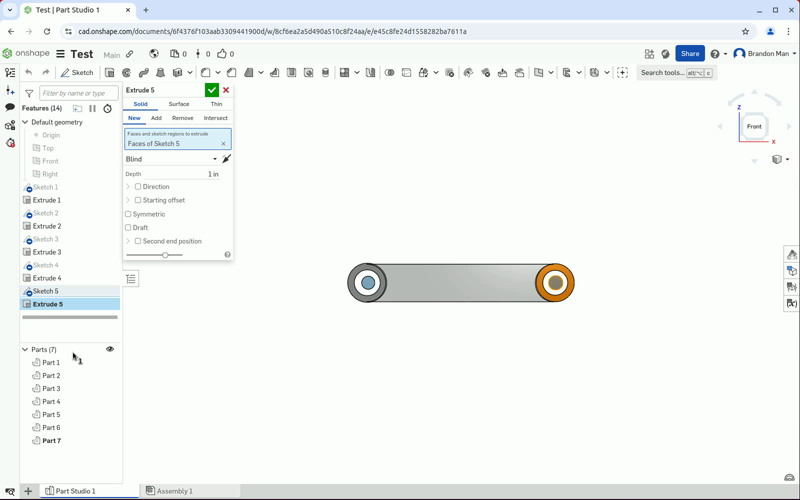
mouse_move(143, 106)
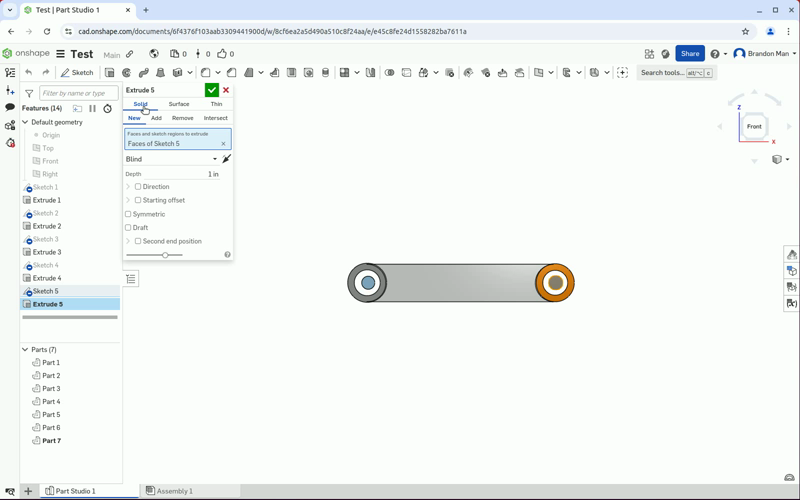
click(143, 106)
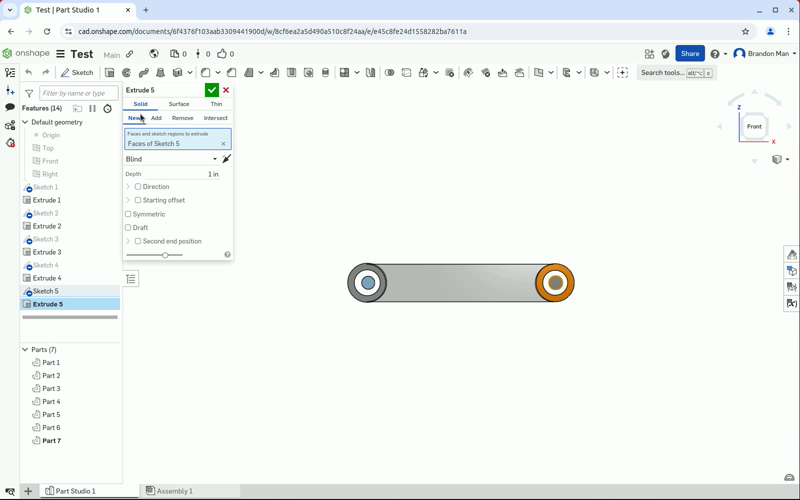
mouse_move(137, 120)
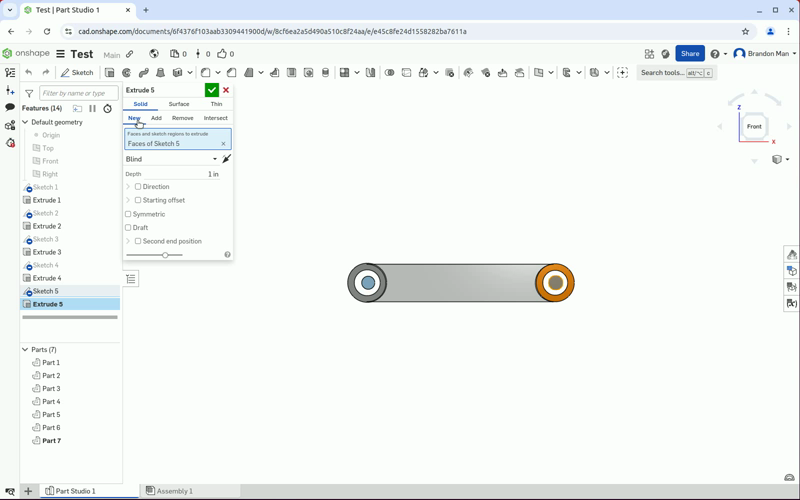
click(137, 120)
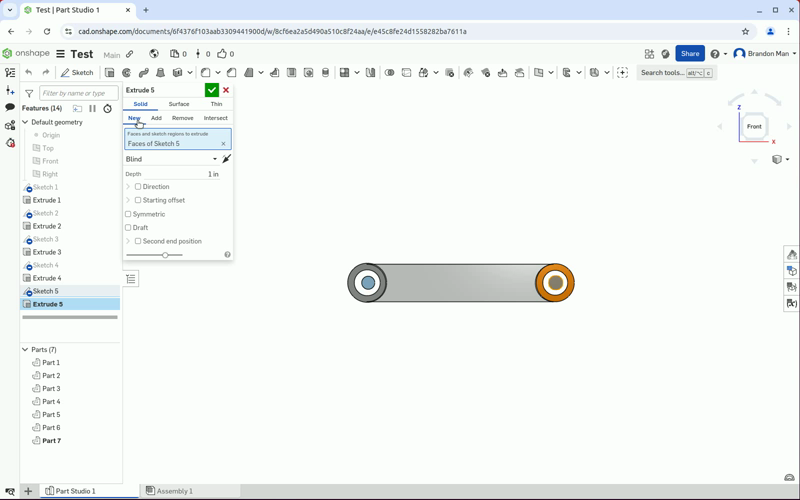
key(tab, 4)
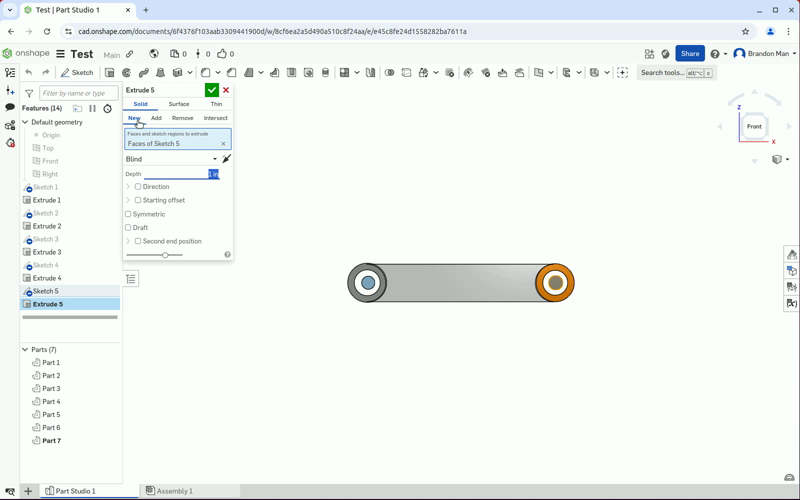
text(3.129)
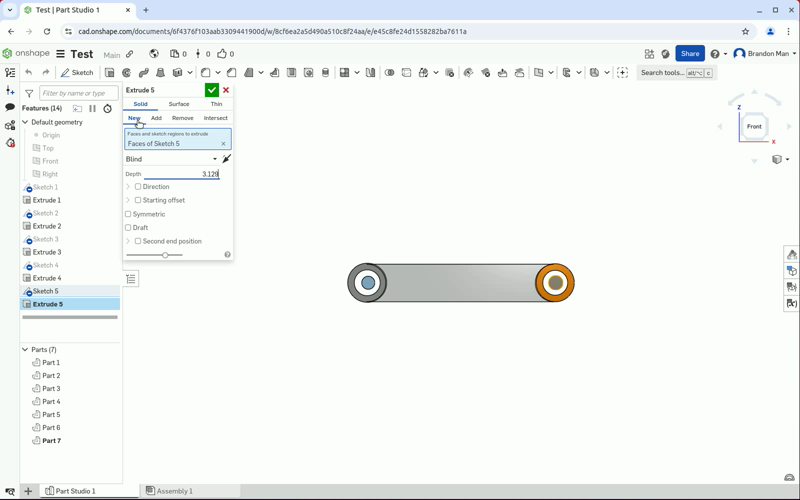
key(enter)
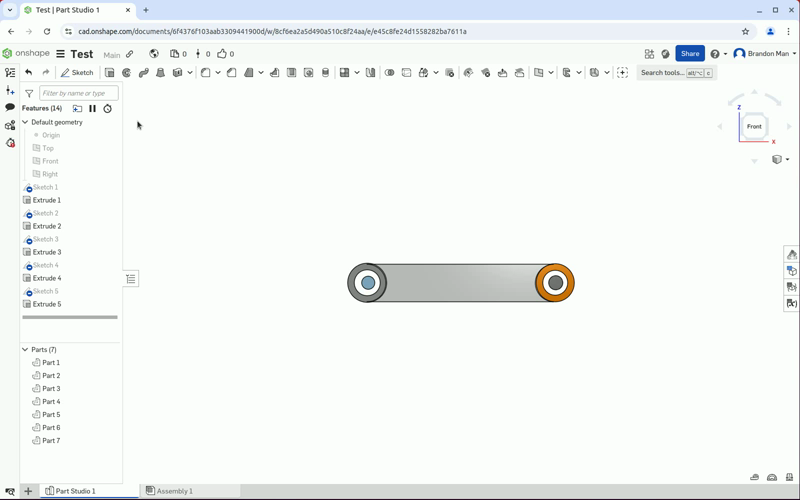
key(shift+h)
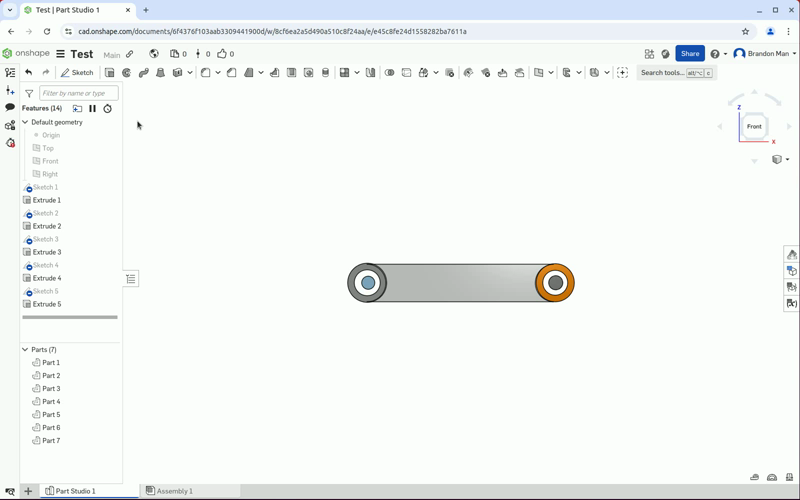
key(shift+h)
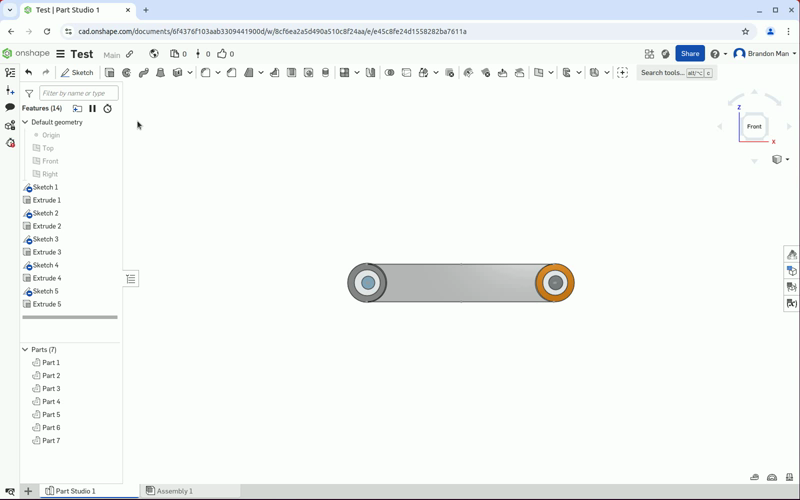
key(shift+7)
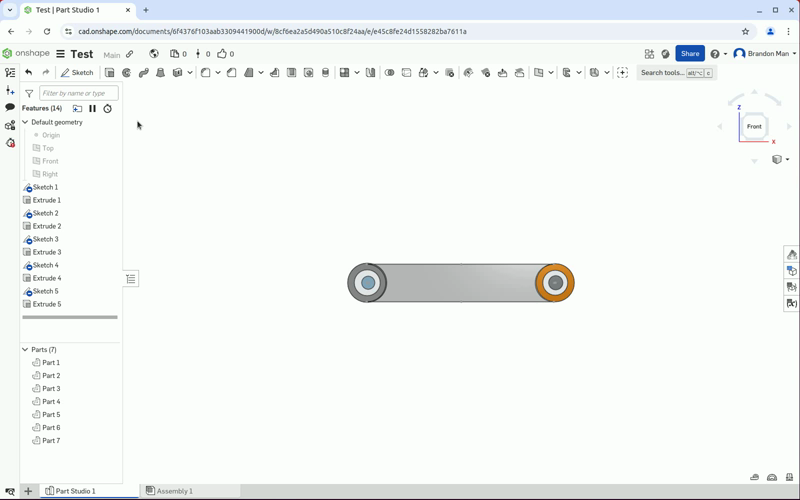
key(left, 2)
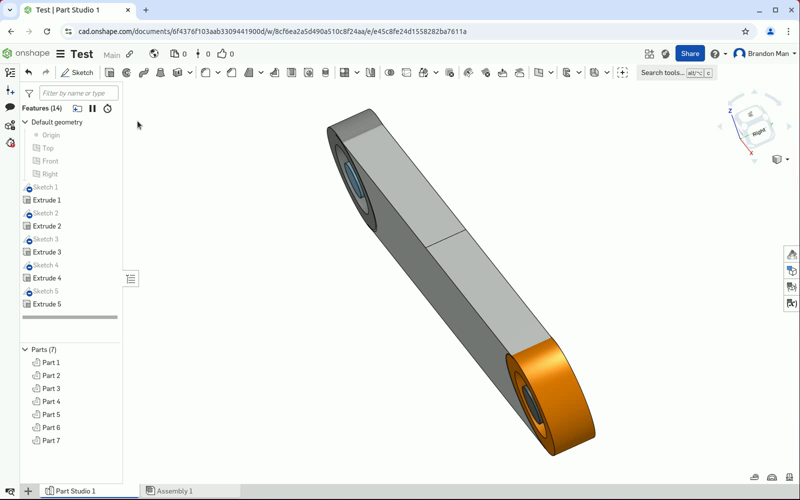
key(down, 2)
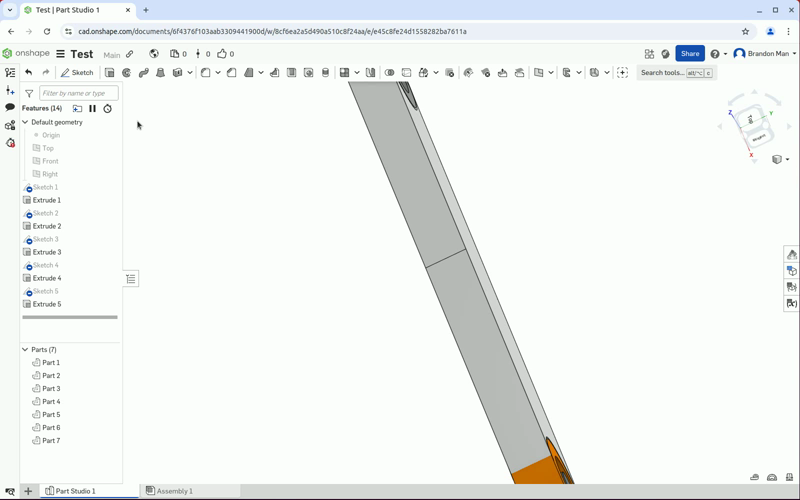
key(up, 2)
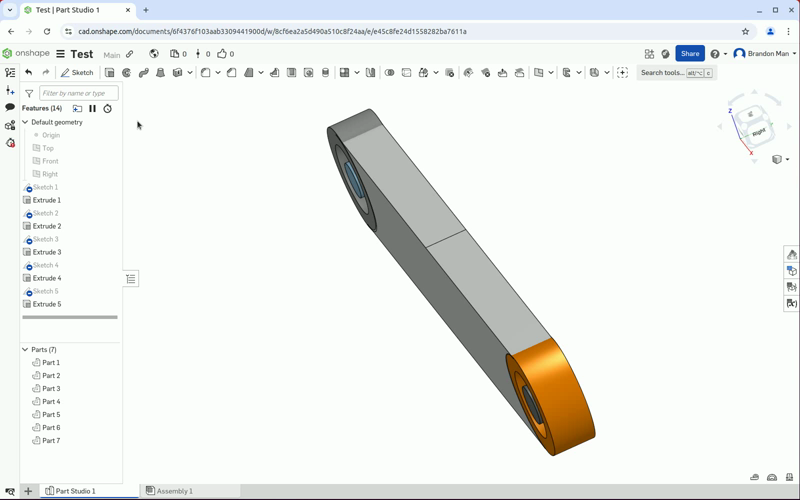
key(right, 2)
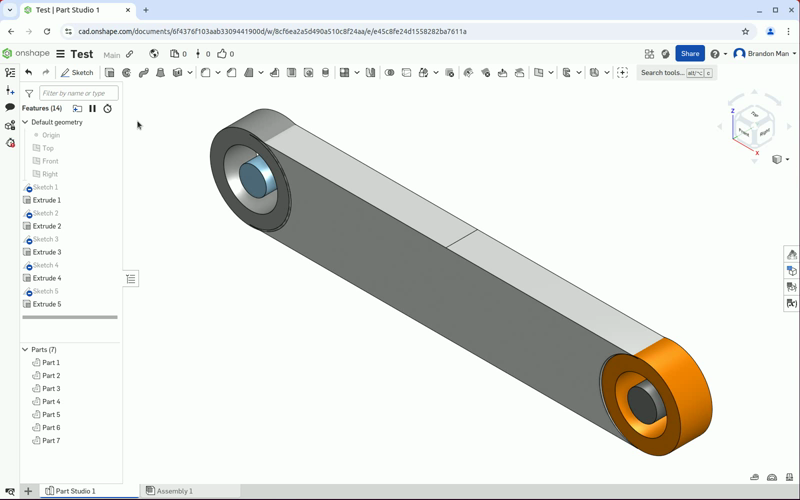
mouse_move(73, 189)
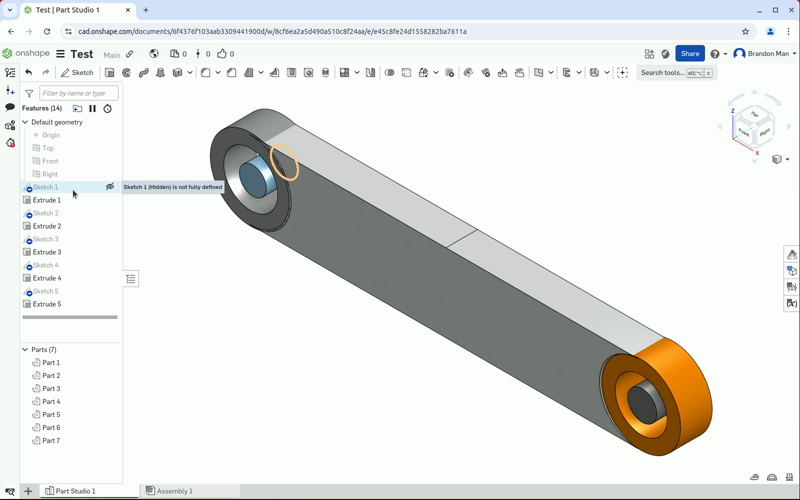
click(73, 189)